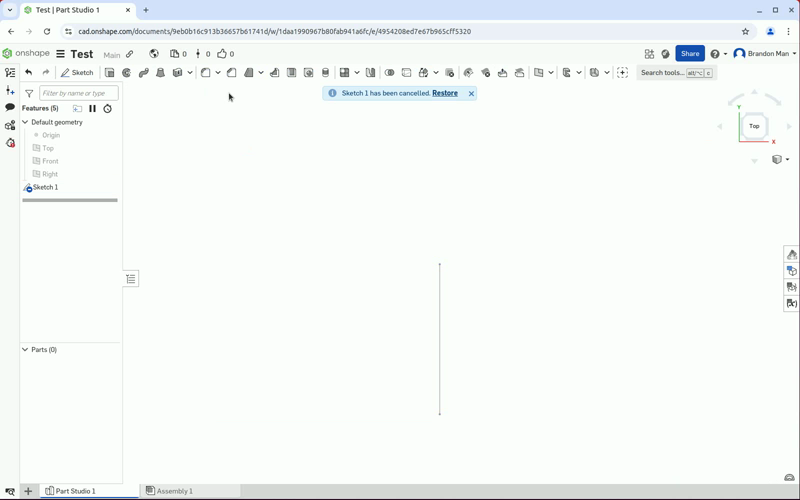
key(shift+h)
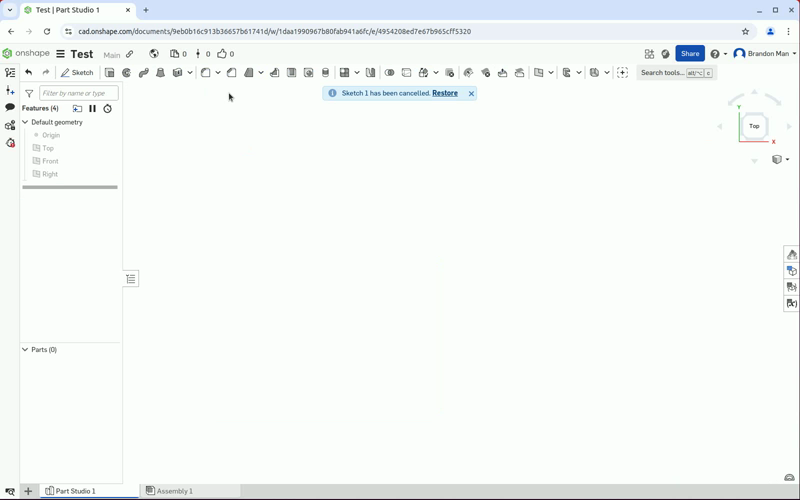
key(shift+s)
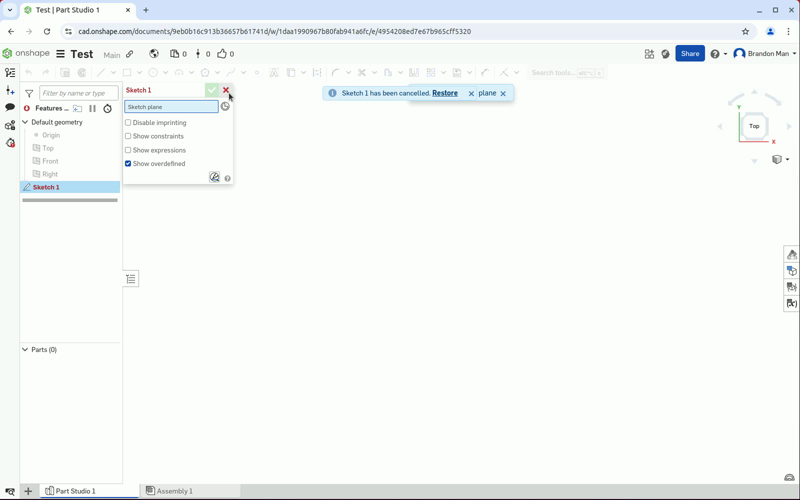
mouse_move(73, 150)
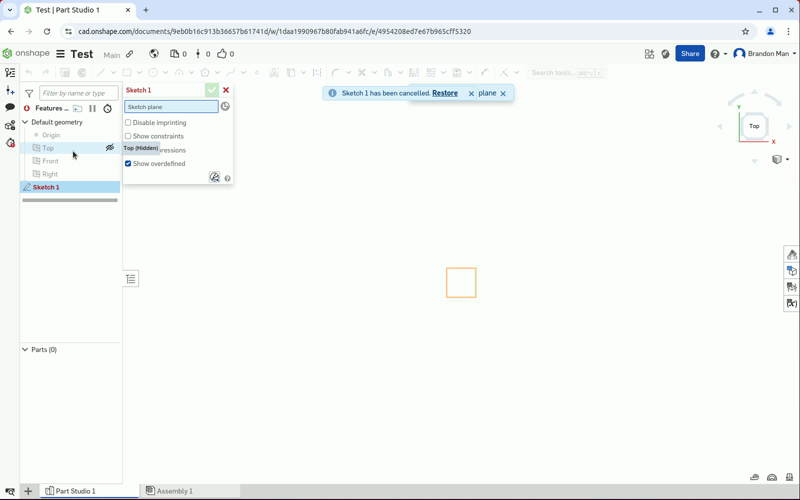
click(73, 150)
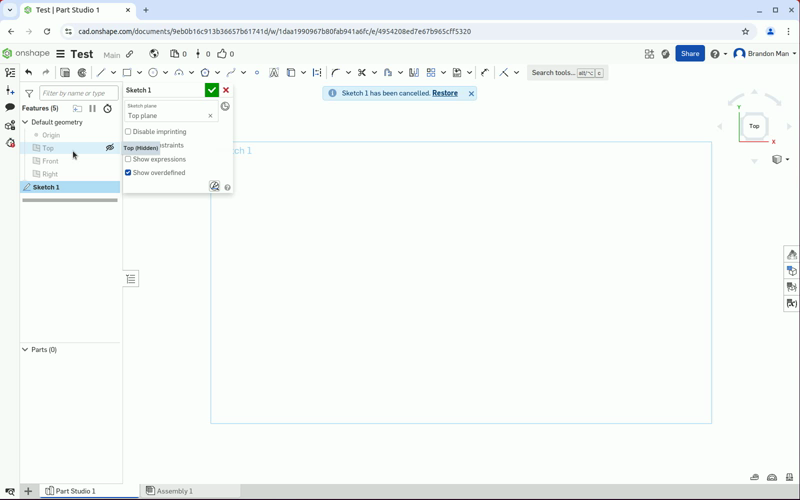
mouse_move(73, 352)
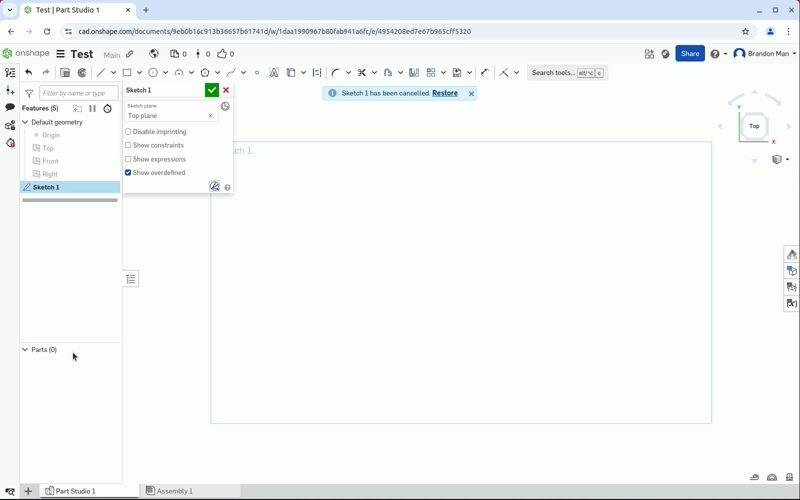
key(y)
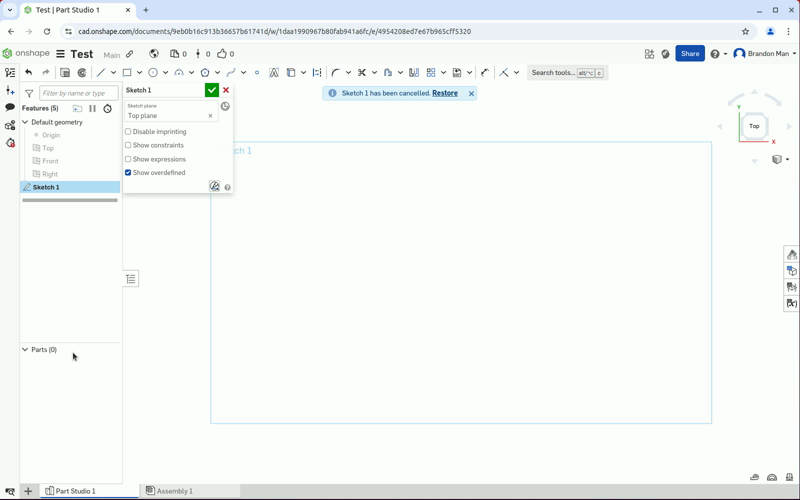
key(c)
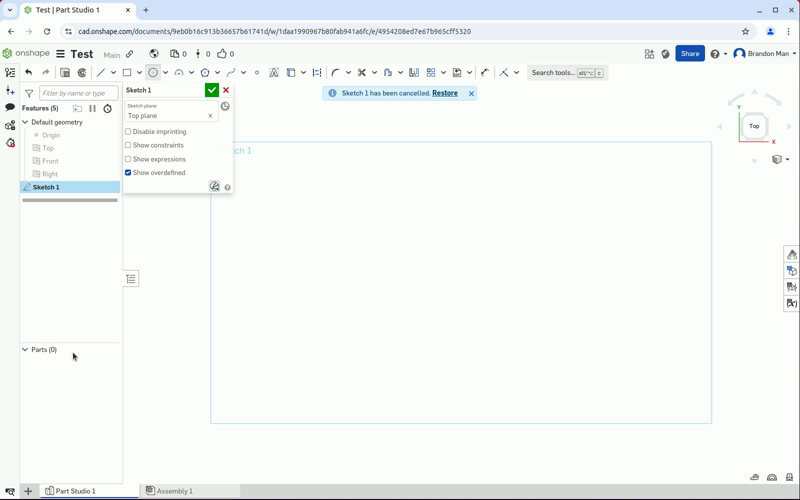
key_down(shift)
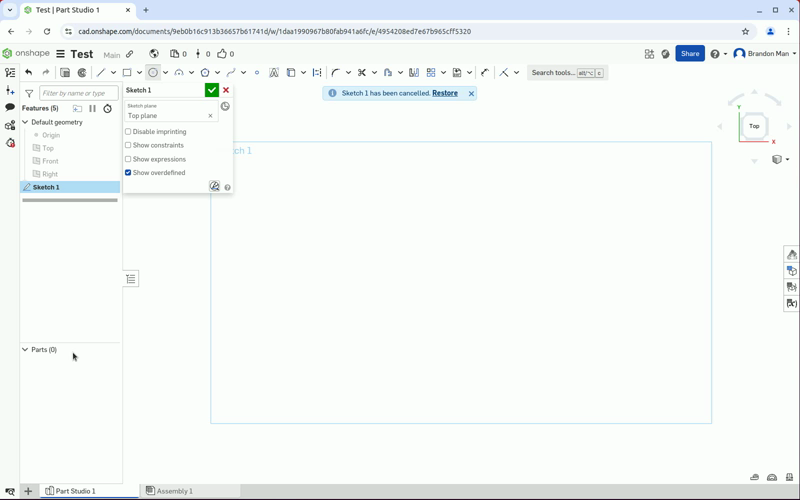
mouse_move(461, 282)
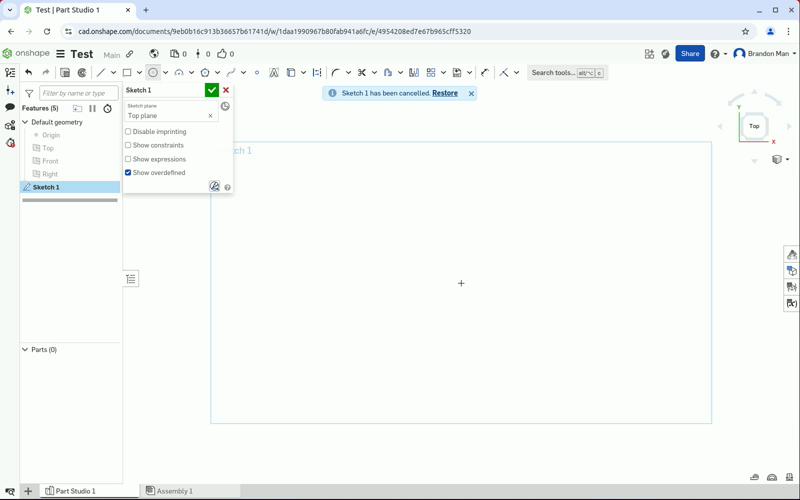
click(461, 282)
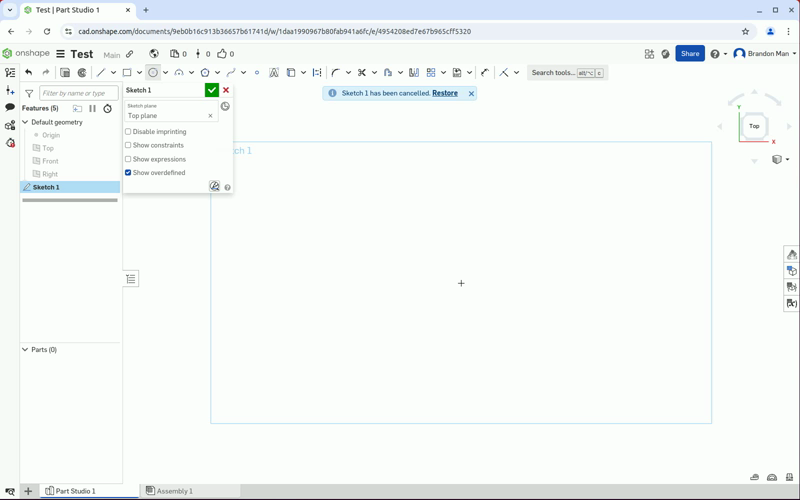
key_up(shift)
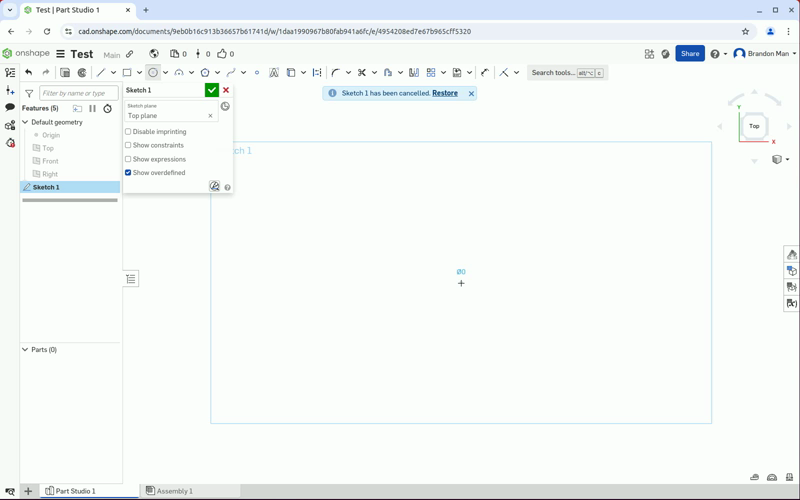
mouse_move(574, 282)
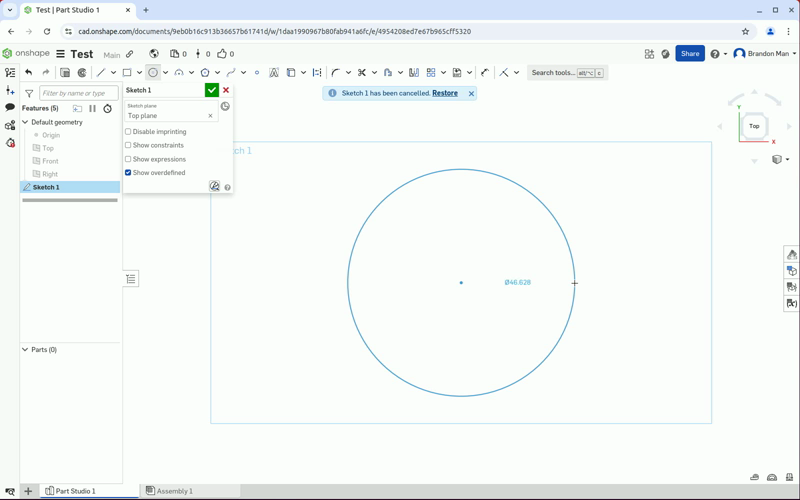
click(574, 282)
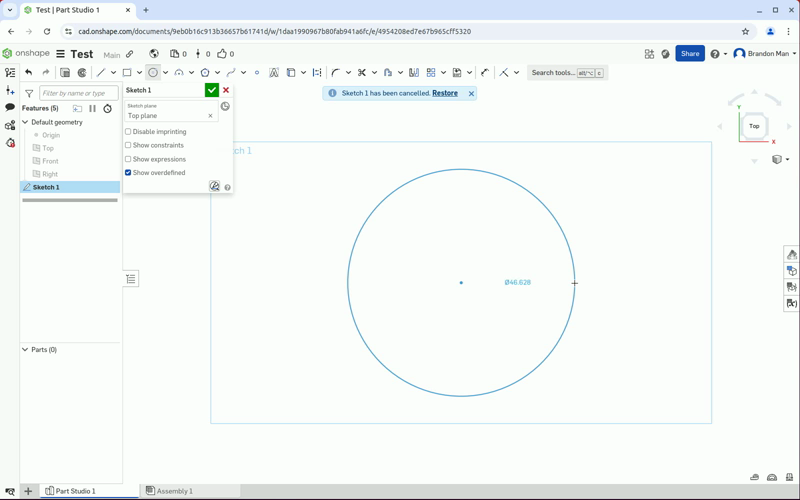
key(esc)
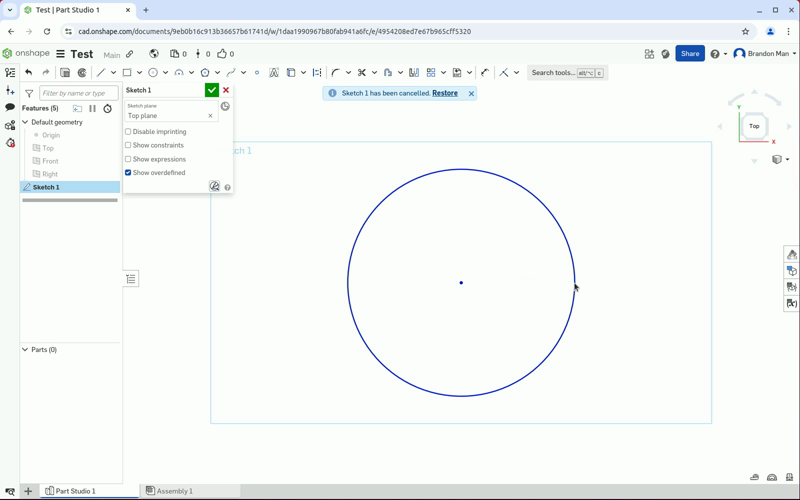
key(c)
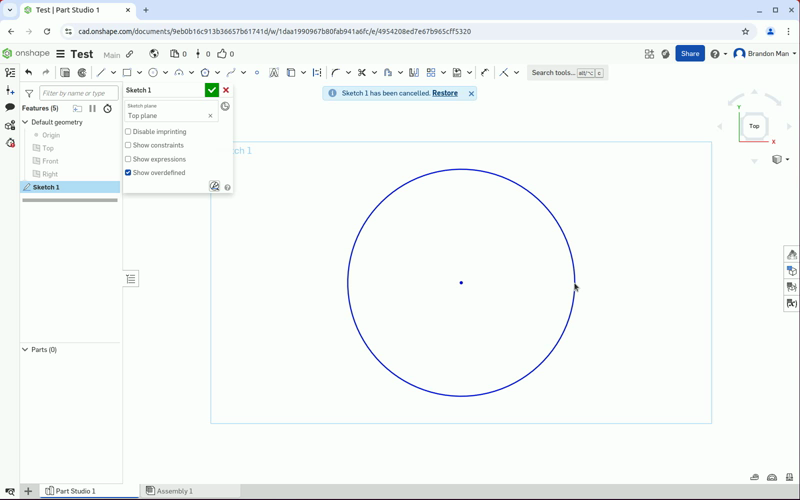
key_down(shift)
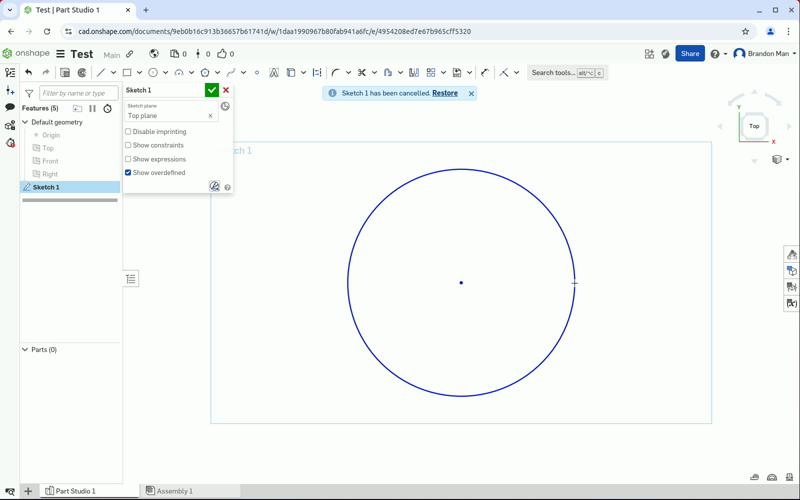
mouse_move(461, 282)
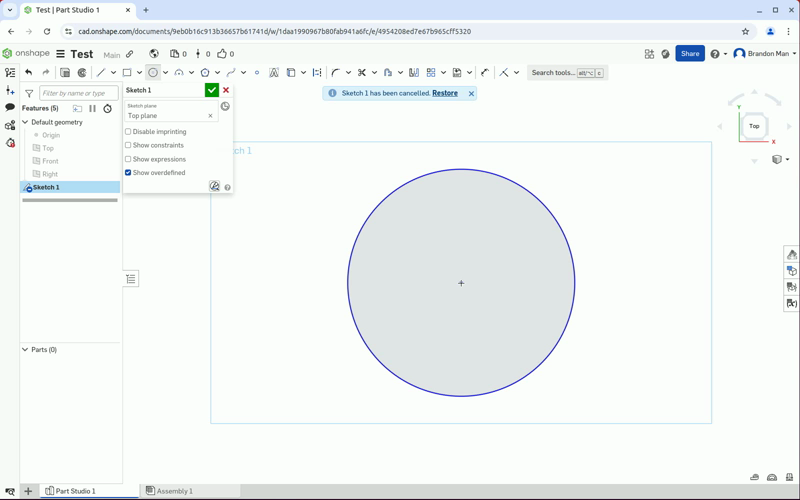
click(461, 282)
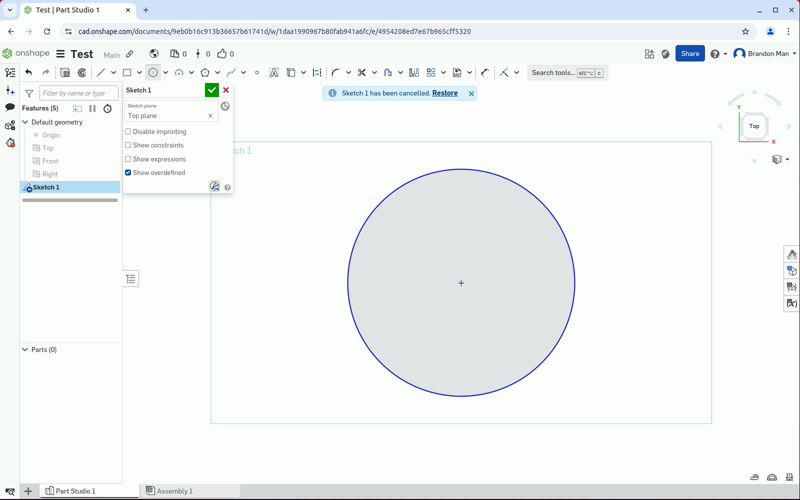
key_up(shift)
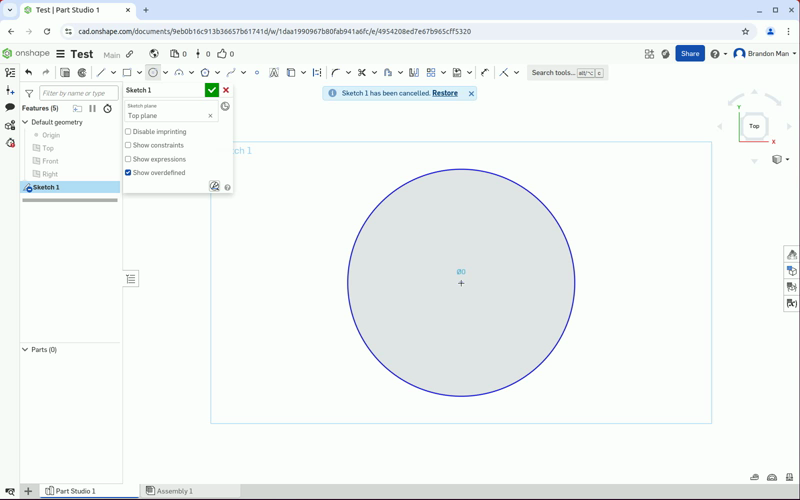
mouse_move(499, 282)
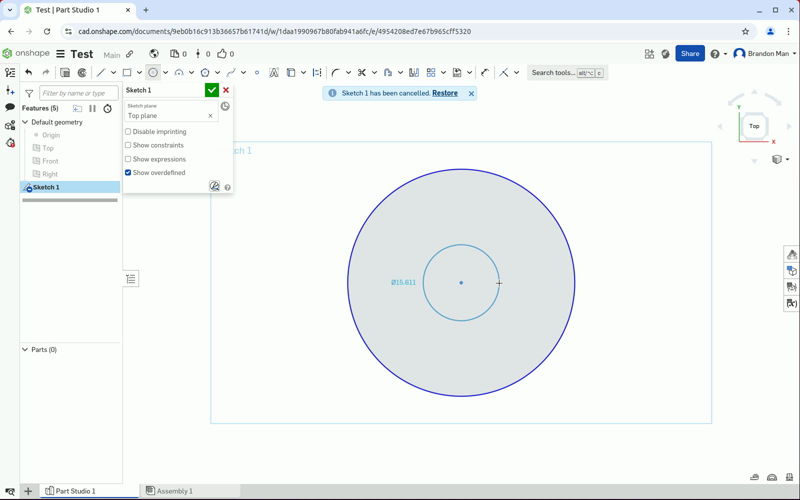
click(499, 282)
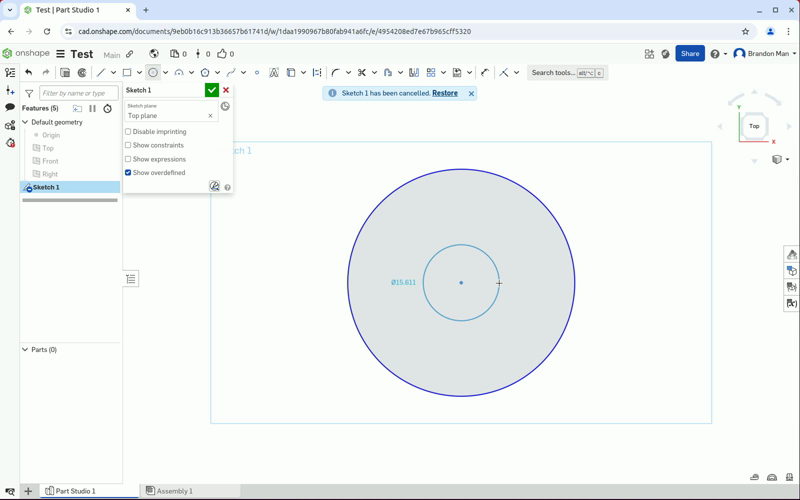
key(esc)
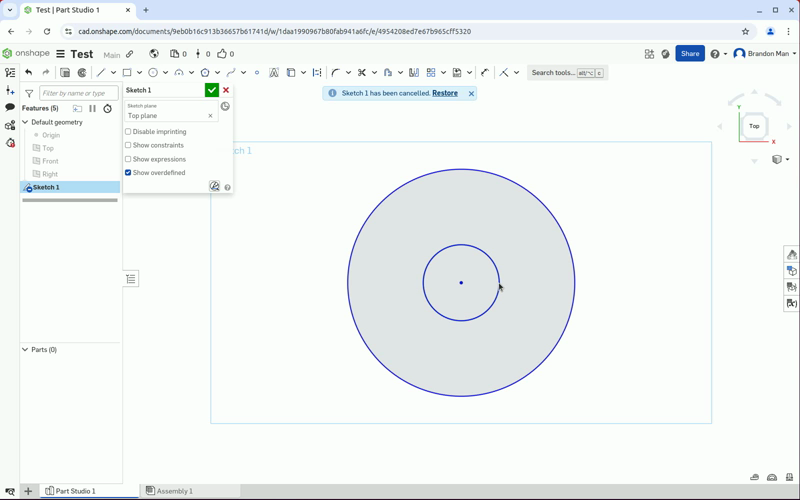
mouse_move(380, 305)
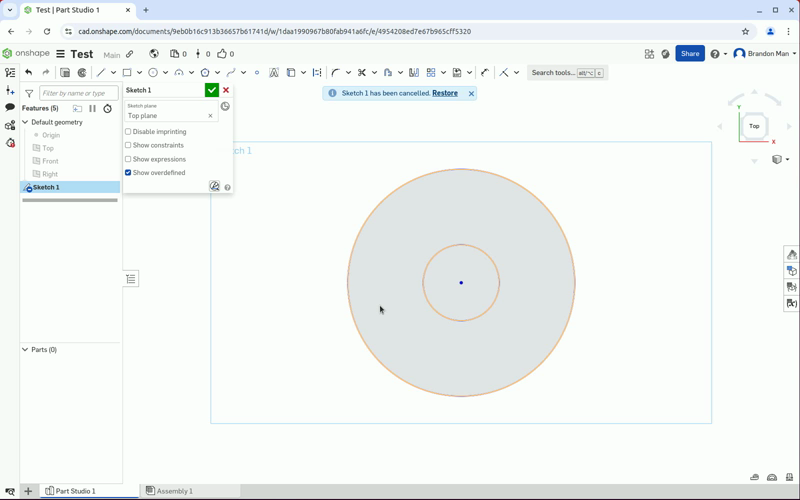
click(380, 305)
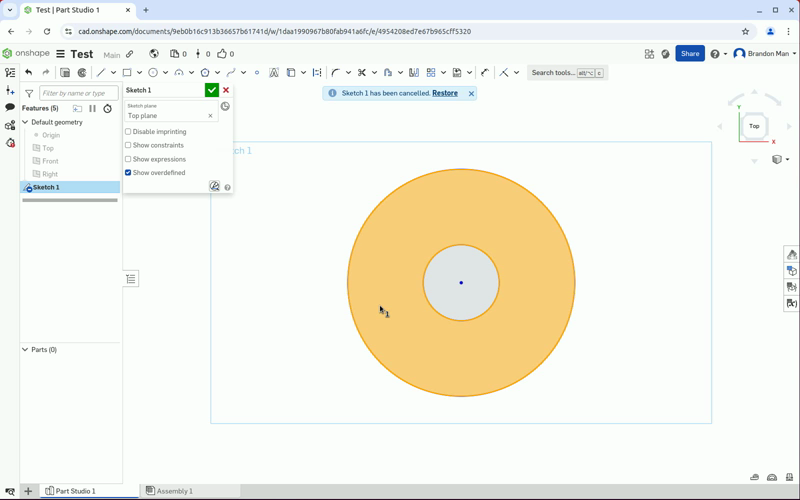
mouse_move(73, 352)
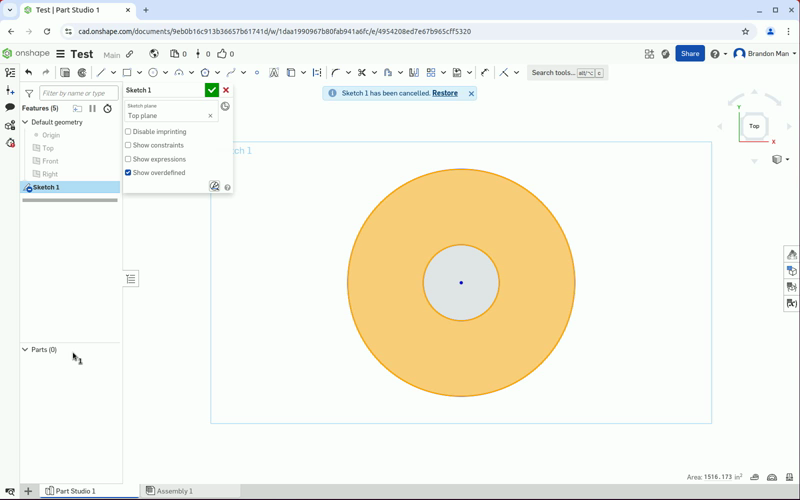
key(shift+y)
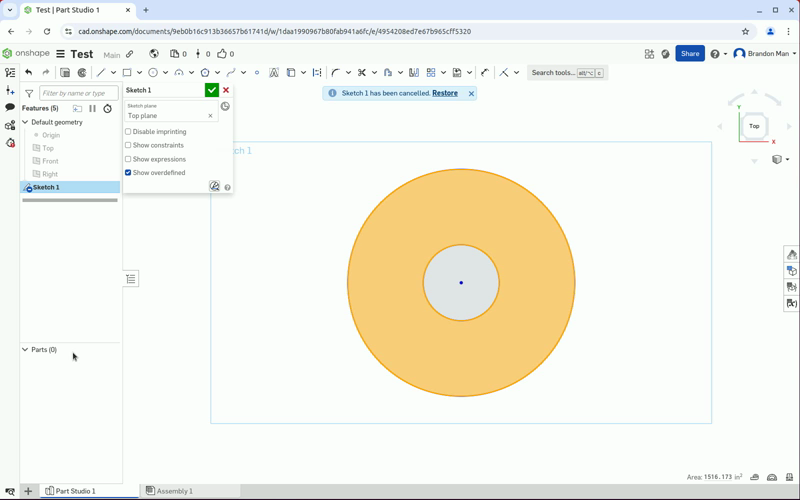
key(shift+e)
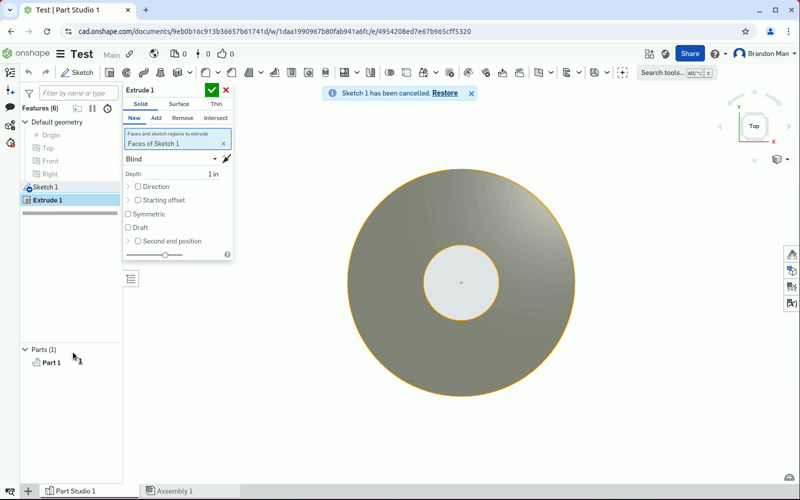
mouse_move(143, 106)
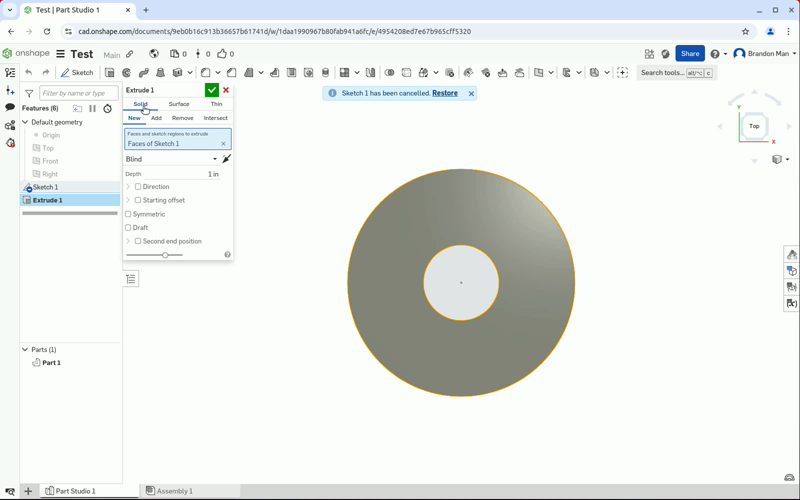
click(143, 106)
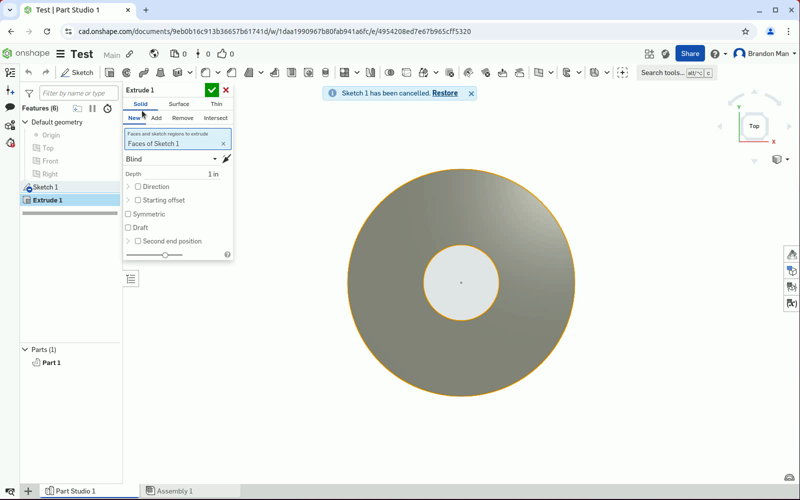
mouse_move(137, 120)
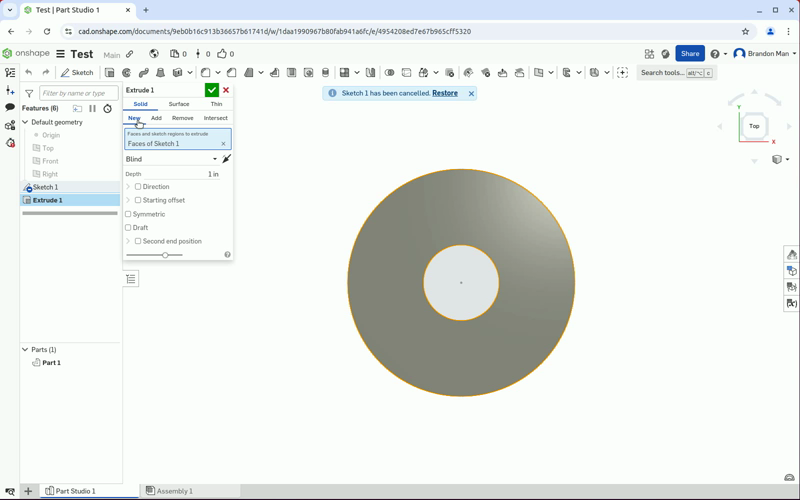
click(137, 120)
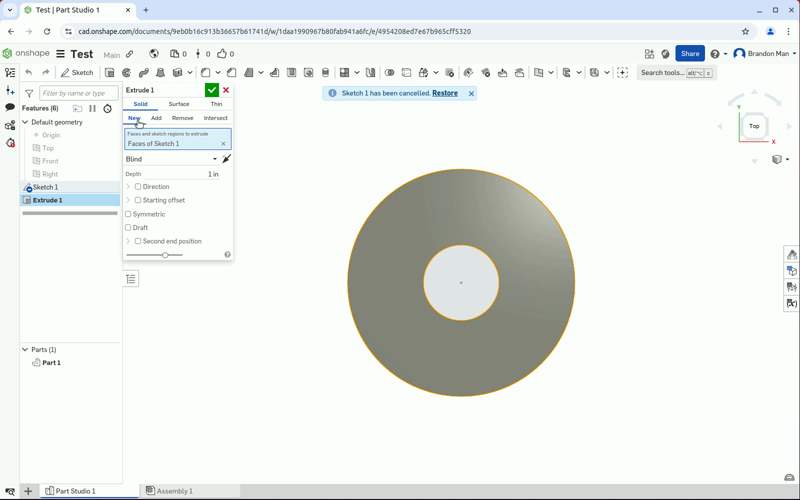
key(tab, 4)
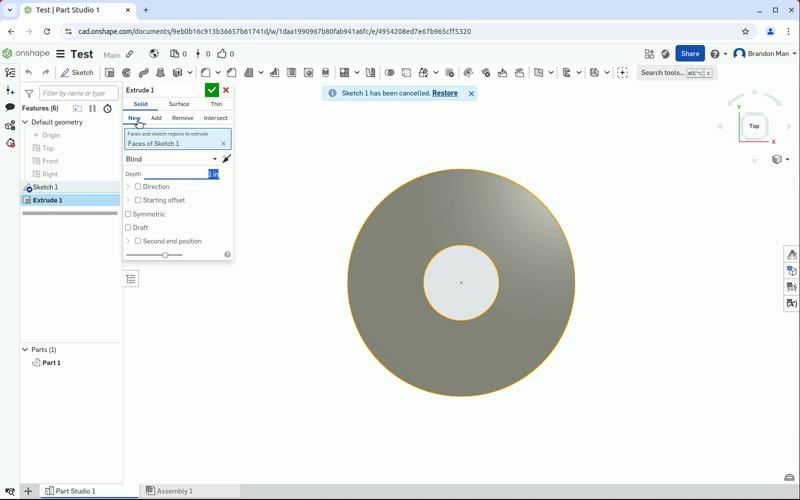
text(3.129)
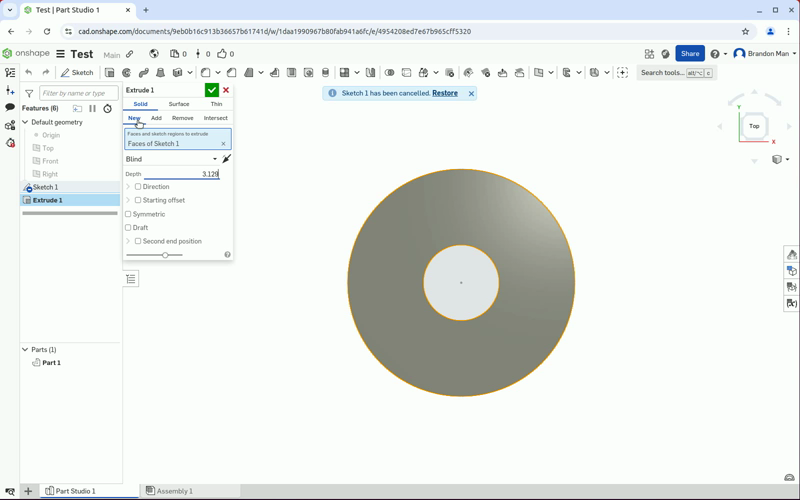
key(enter)
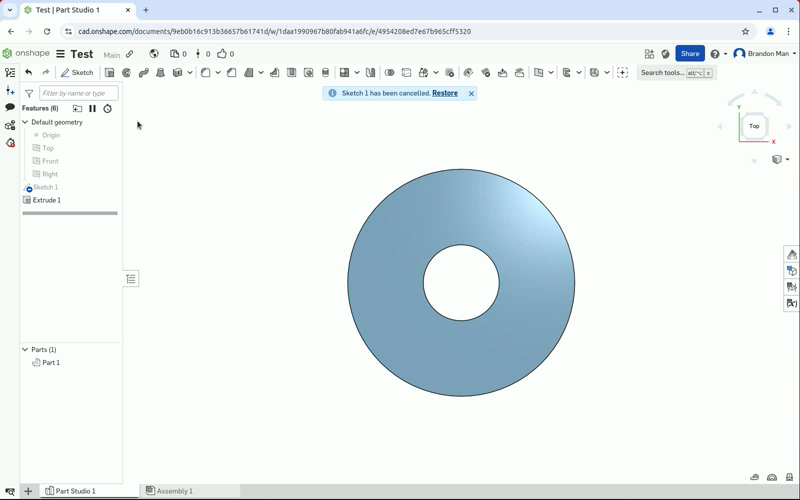
key(shift+h)
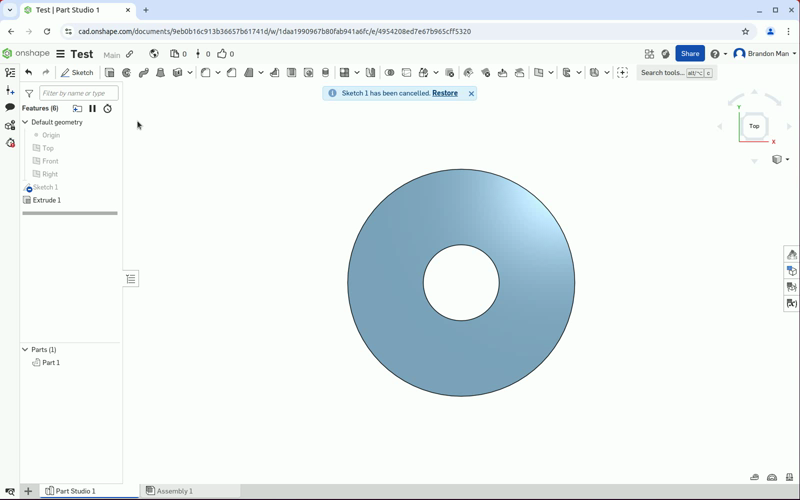
key(shift+h)
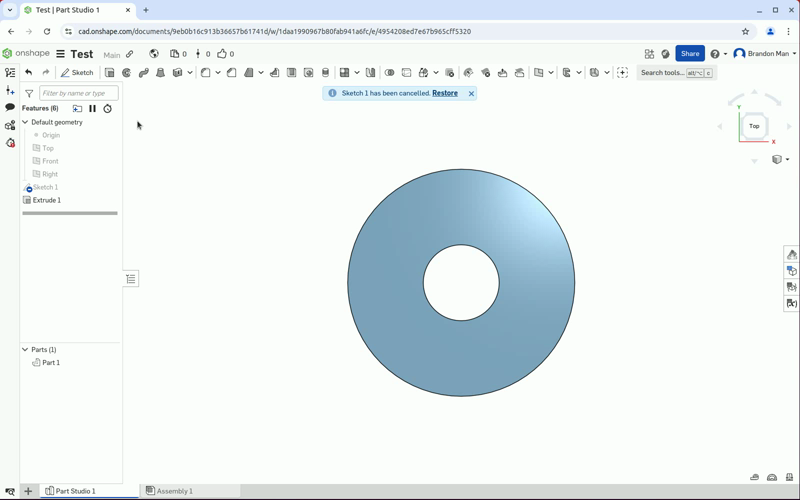
mouse_move(73, 189)
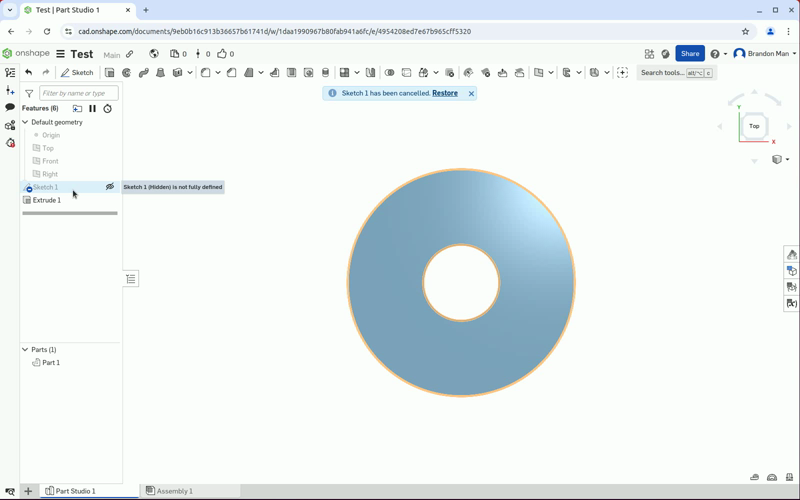
click(73, 189)
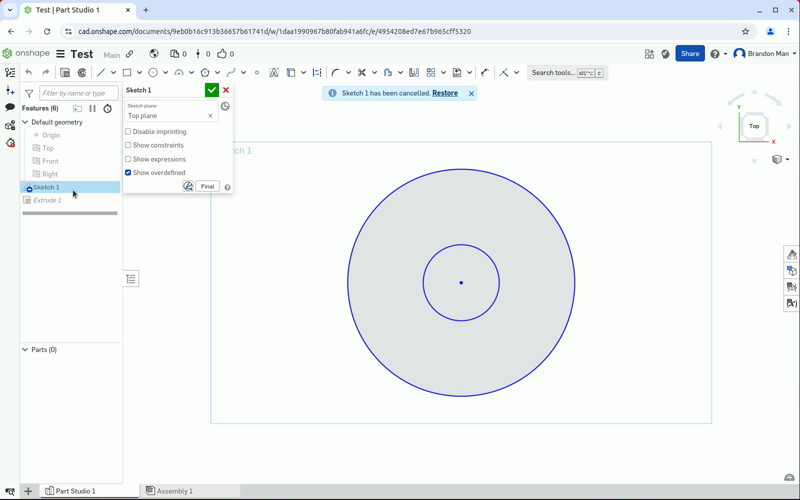
mouse_move(229, 92)
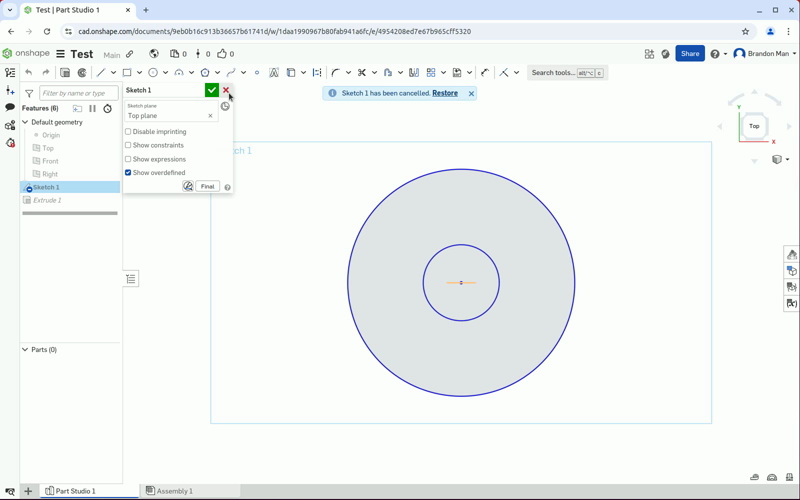
click(229, 92)
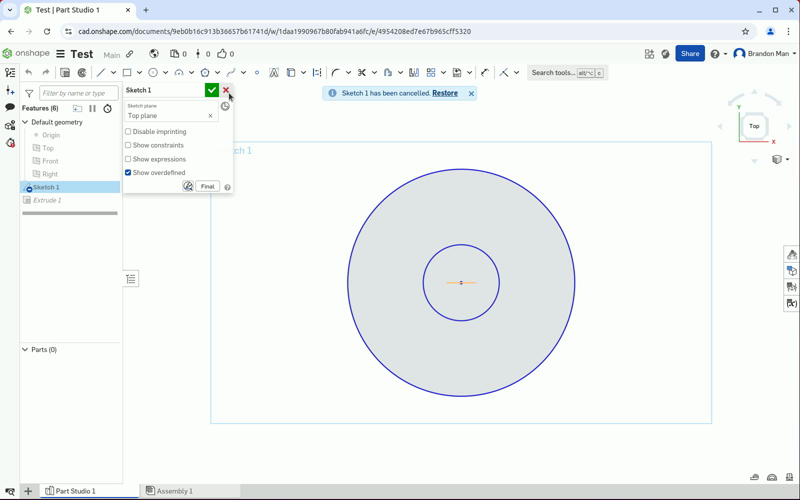
key(shift+s)
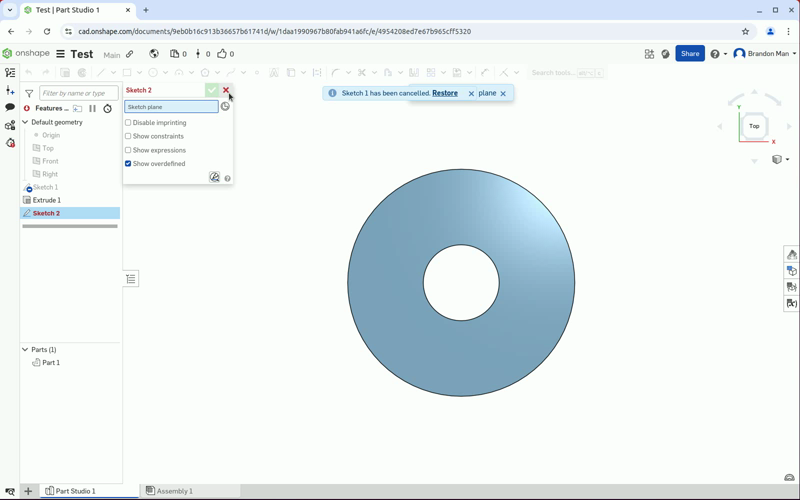
mouse_move(73, 150)
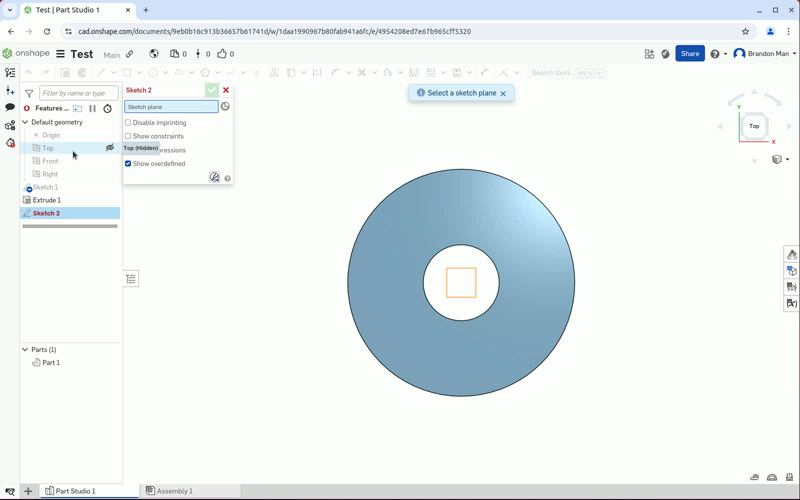
click(73, 150)
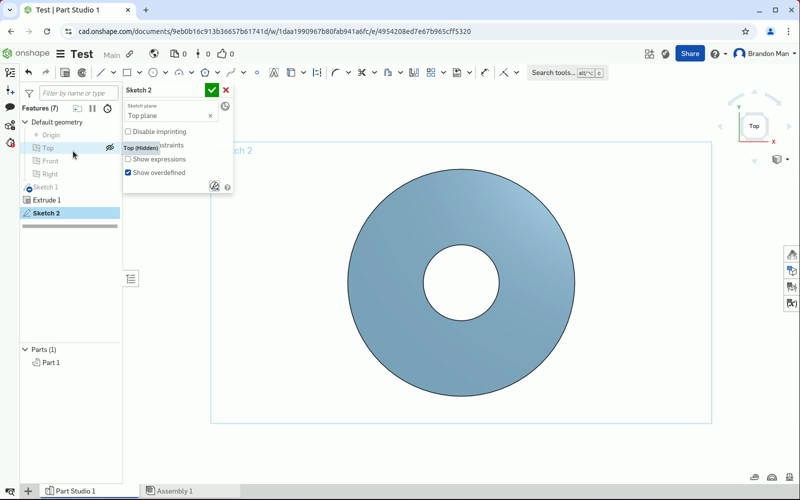
mouse_move(73, 352)
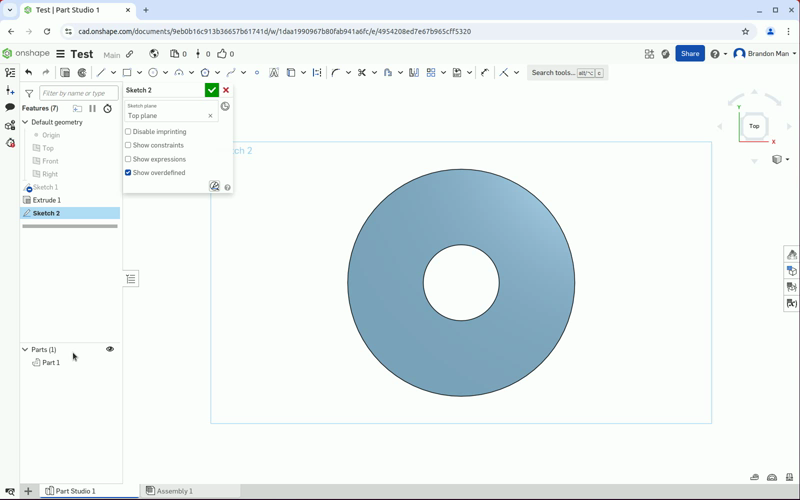
key(y)
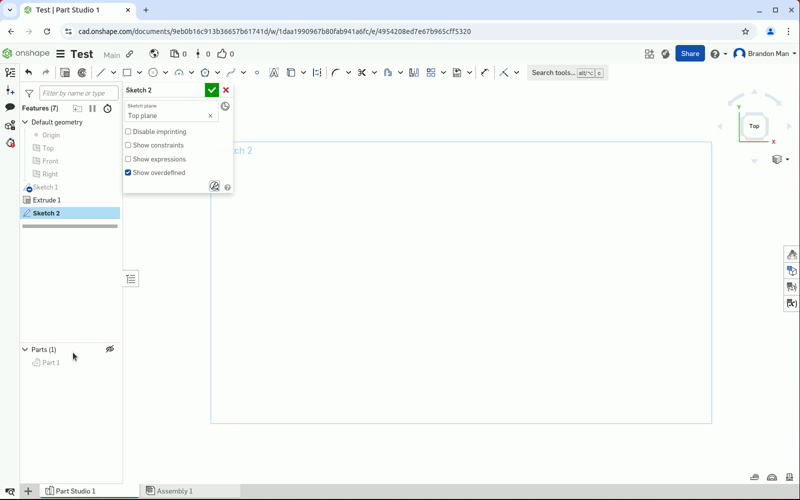
key(c)
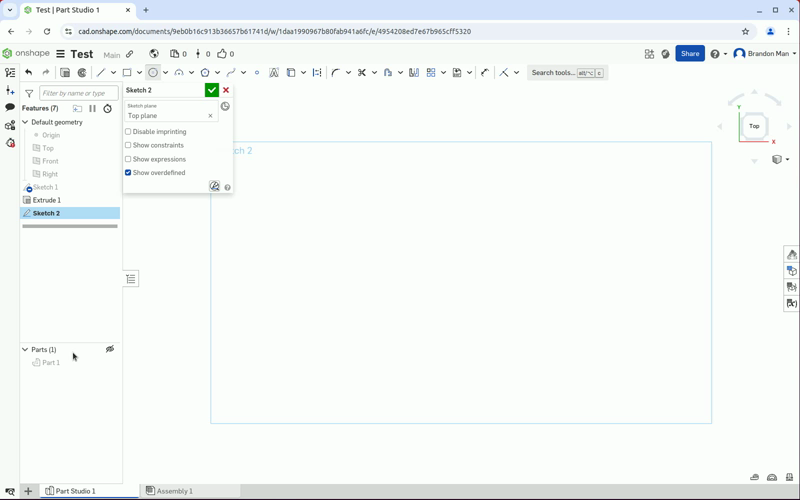
key_down(shift)
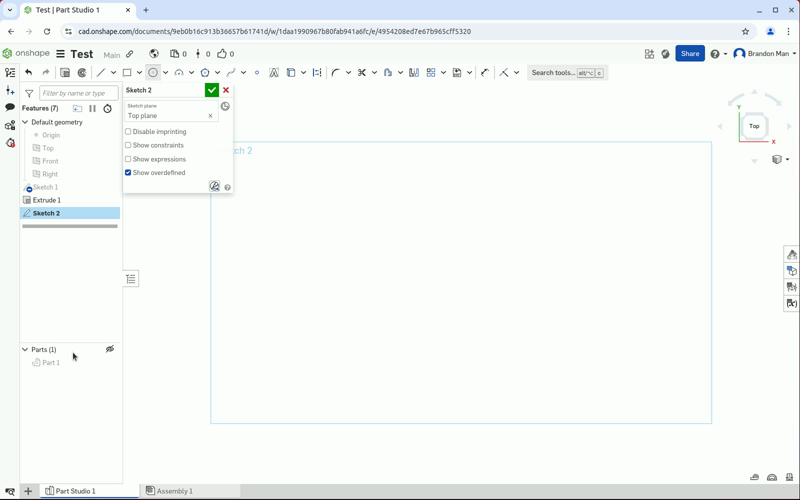
mouse_move(550, 282)
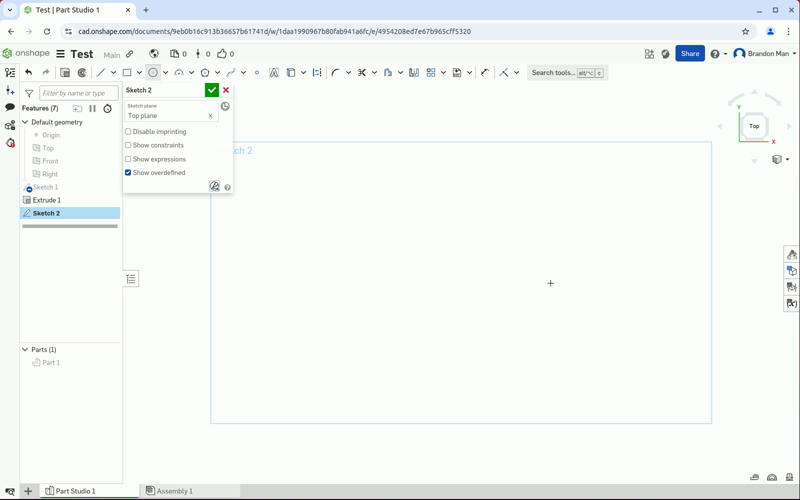
click(550, 282)
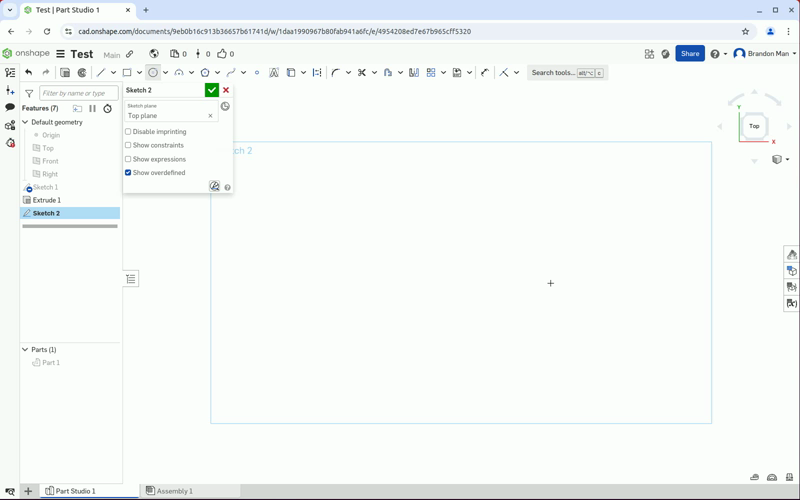
key_up(shift)
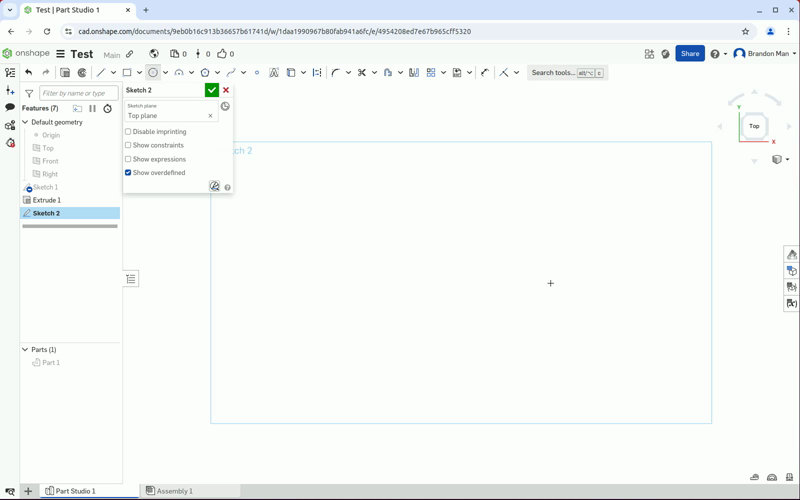
mouse_move(562, 282)
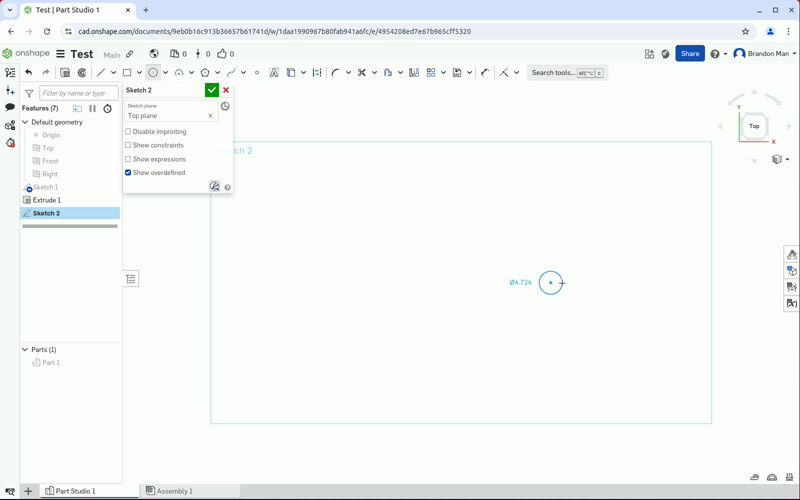
click(562, 282)
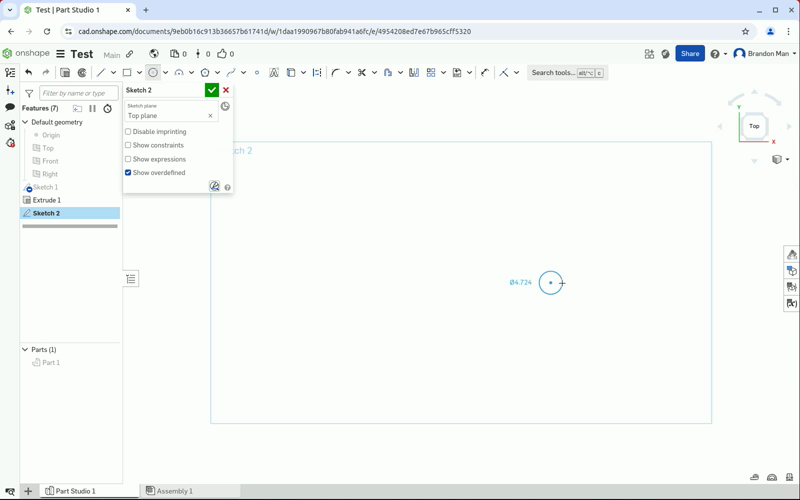
key(esc)
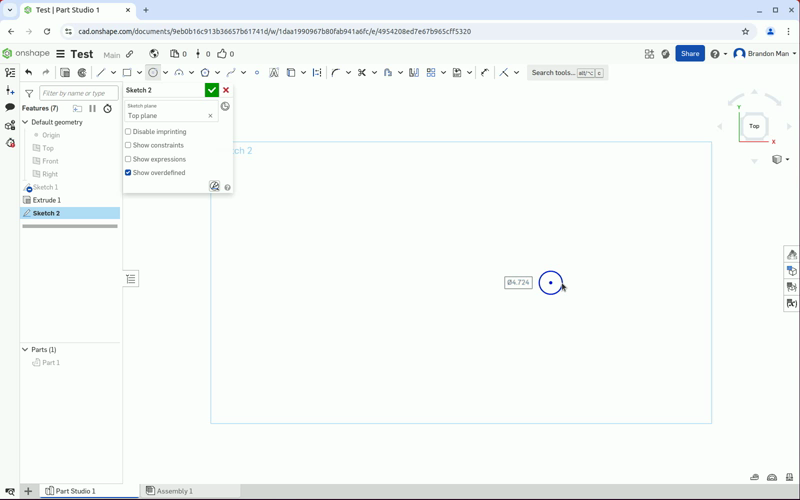
mouse_move(541, 276)
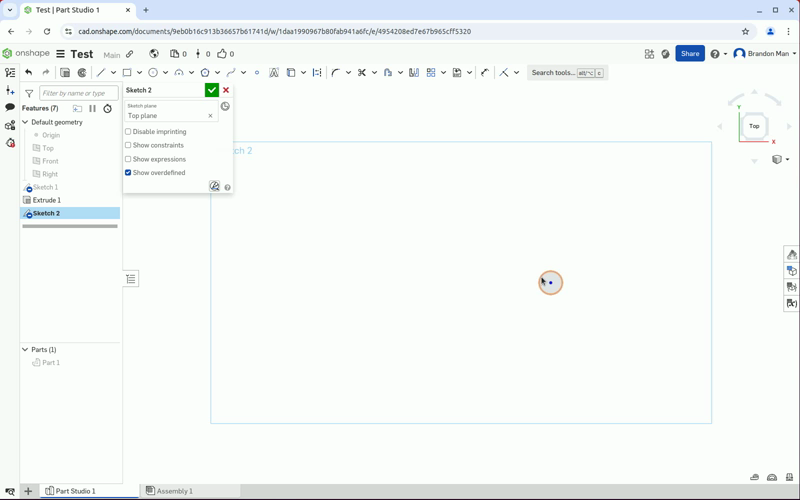
scroll(6)
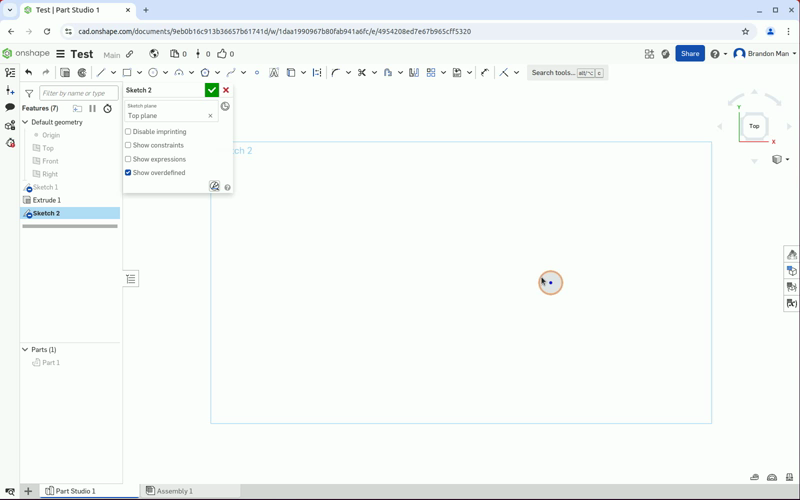
scroll(6)
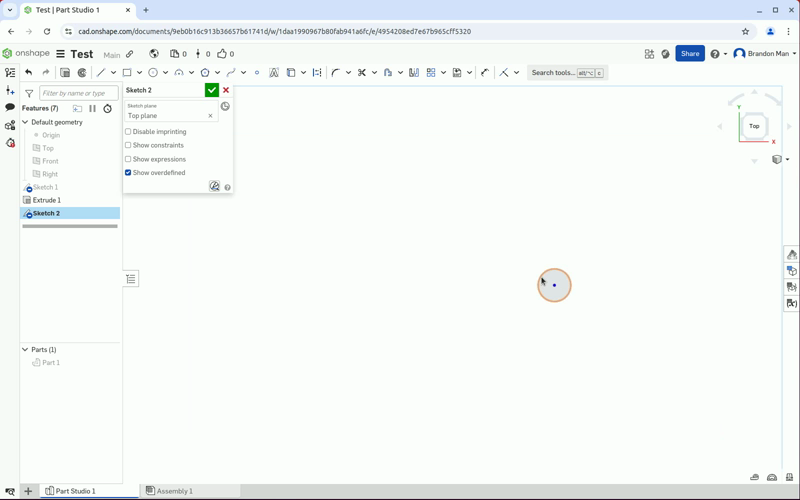
scroll(6)
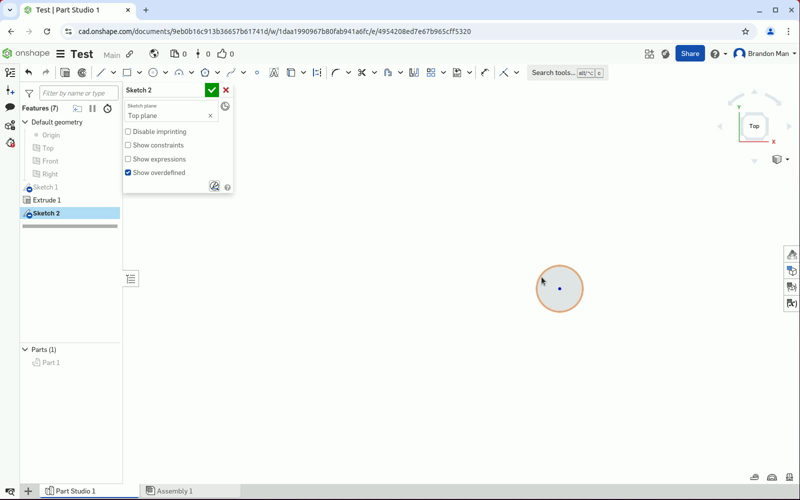
scroll(6)
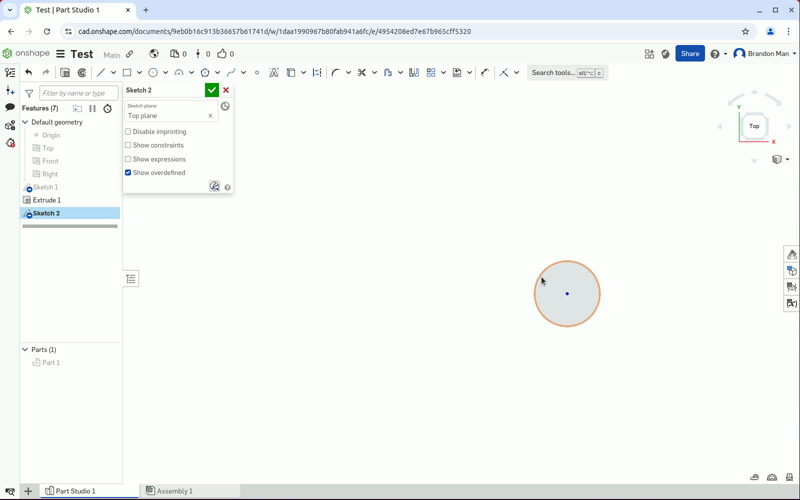
scroll(6)
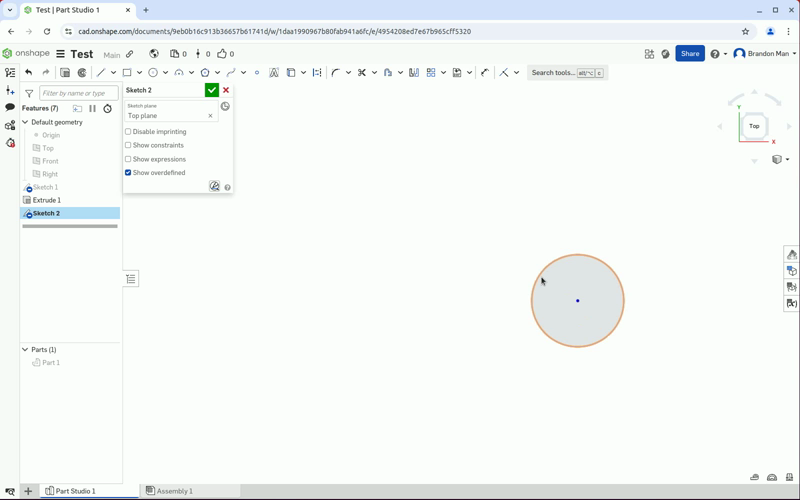
scroll(6)
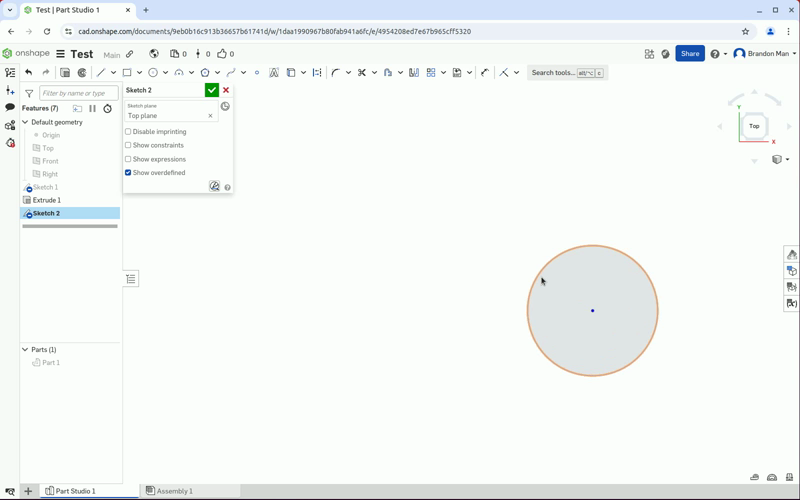
scroll(6)
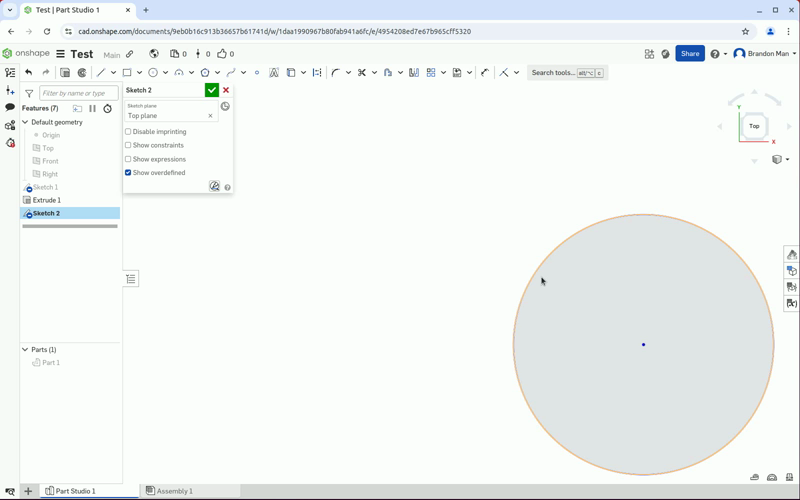
click(541, 276)
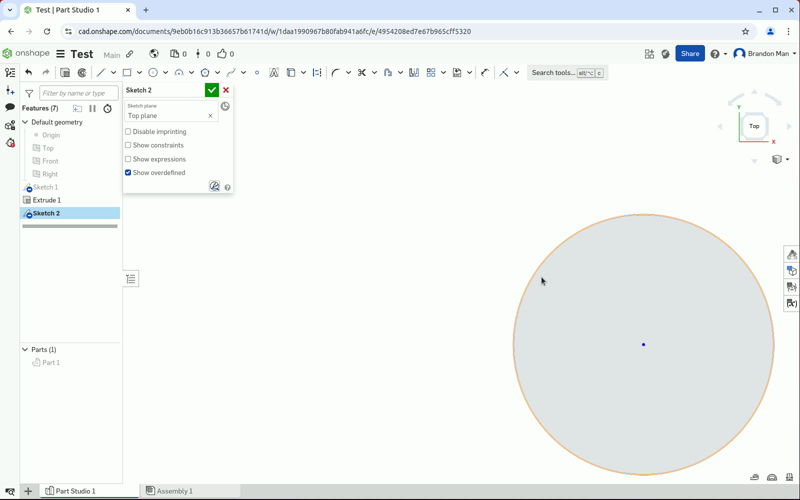
scroll(-6)
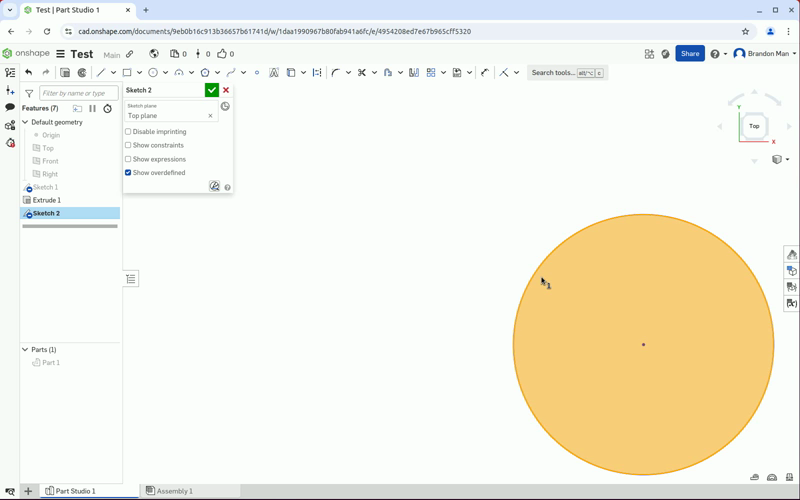
scroll(-6)
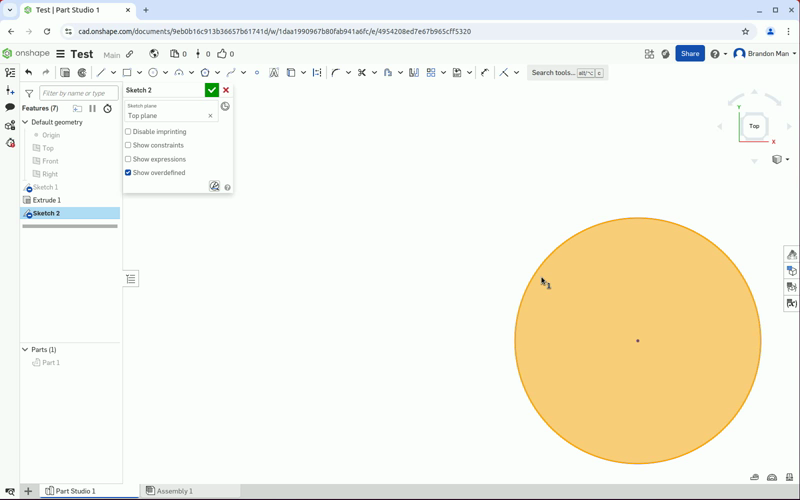
scroll(-6)
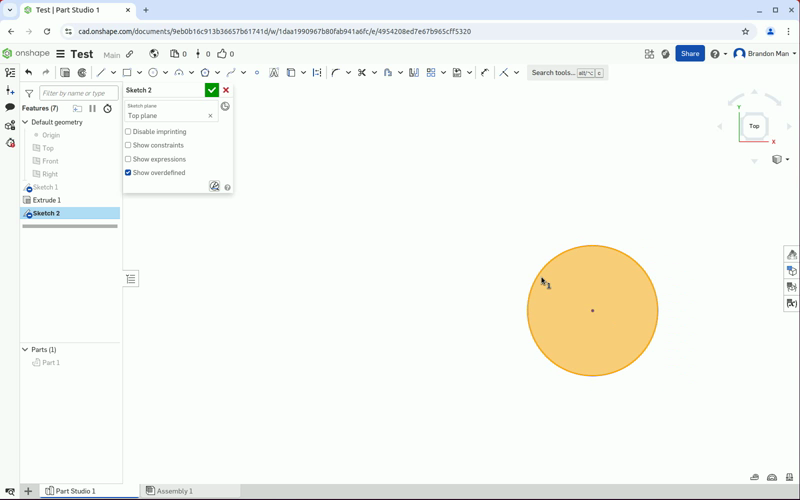
scroll(-6)
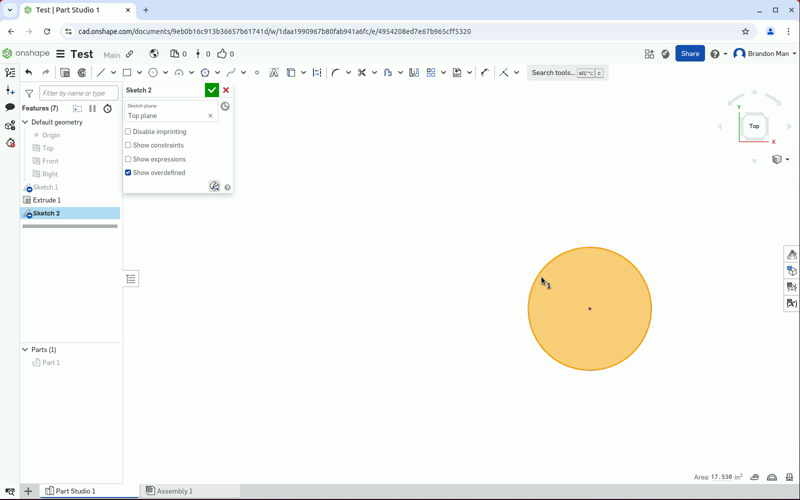
scroll(-6)
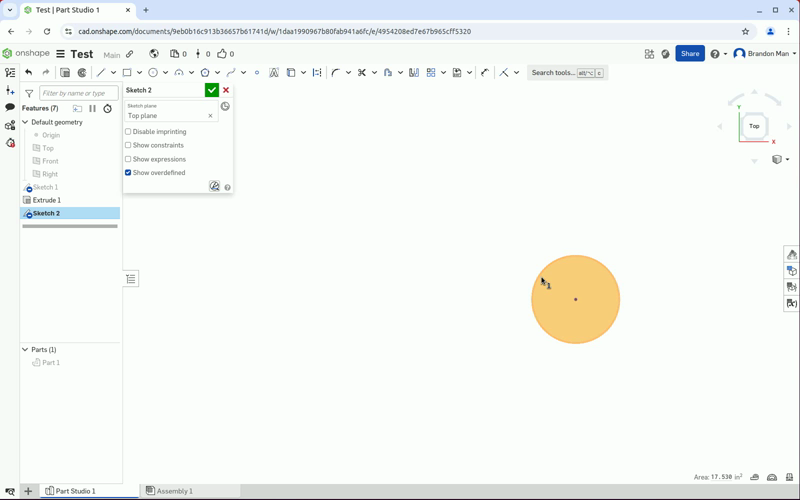
scroll(-6)
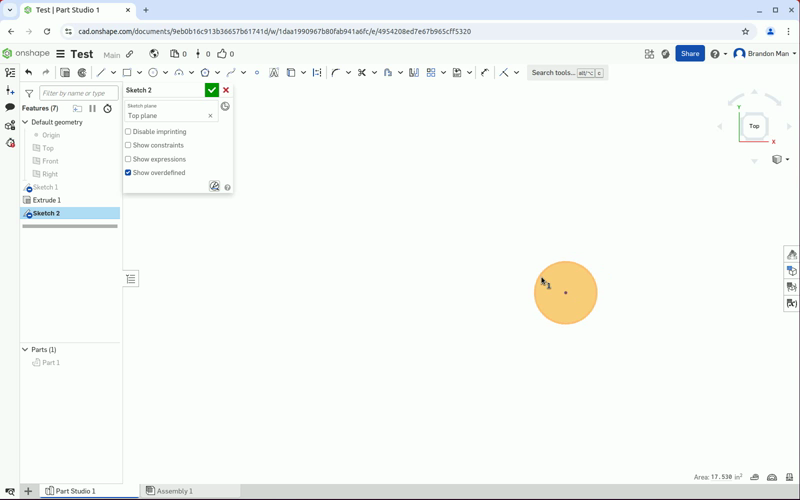
scroll(-6)
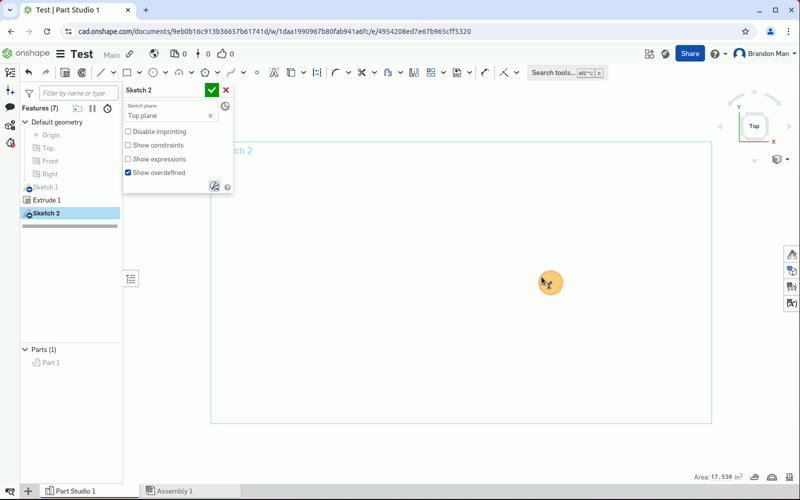
mouse_move(73, 352)
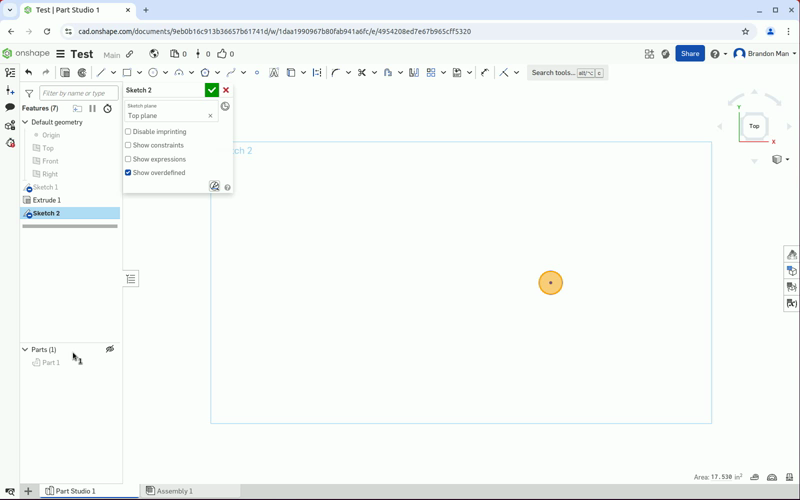
key(shift+y)
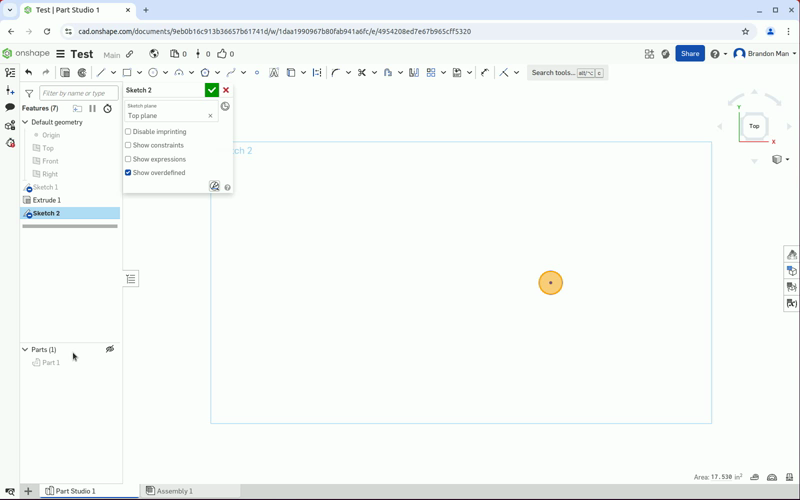
key(shift+e)
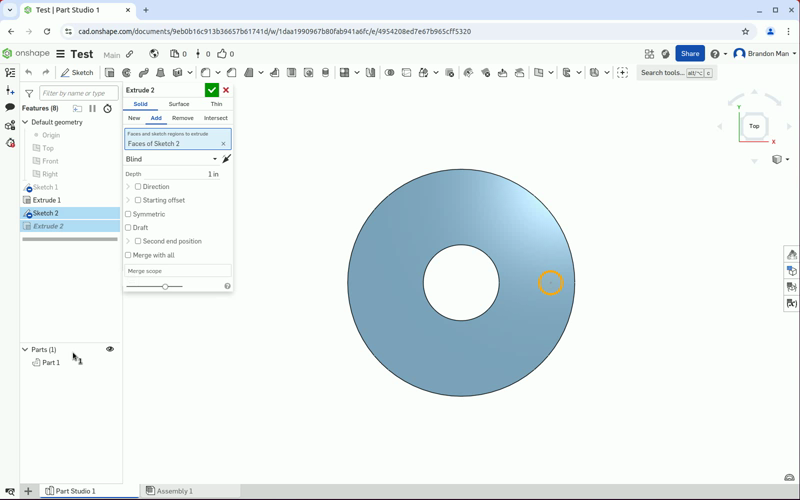
mouse_move(143, 106)
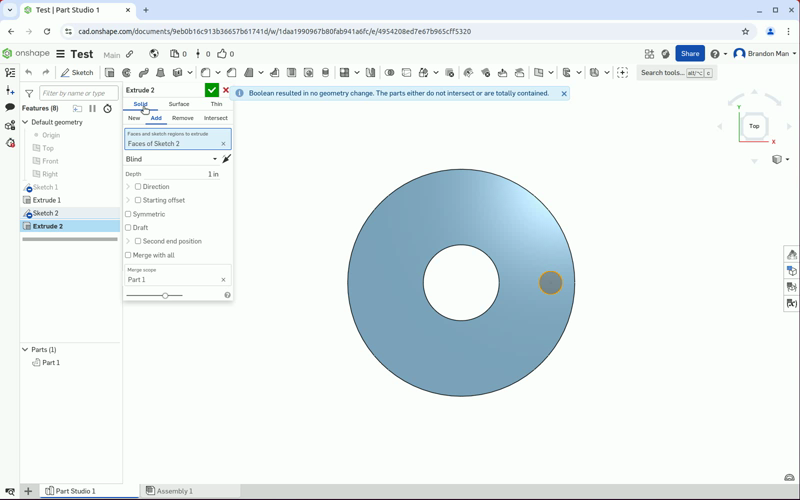
click(143, 106)
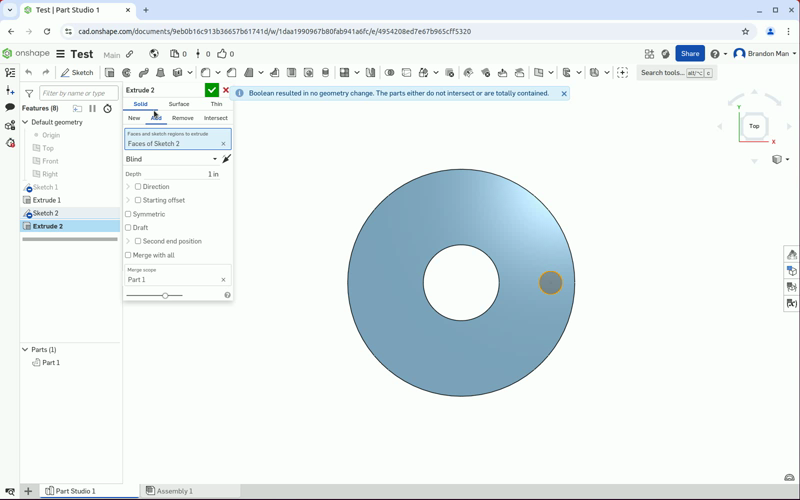
mouse_move(186, 120)
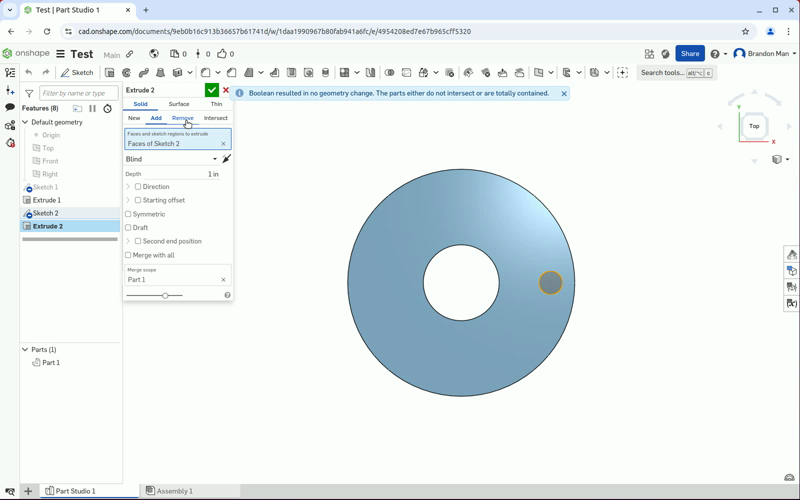
click(186, 120)
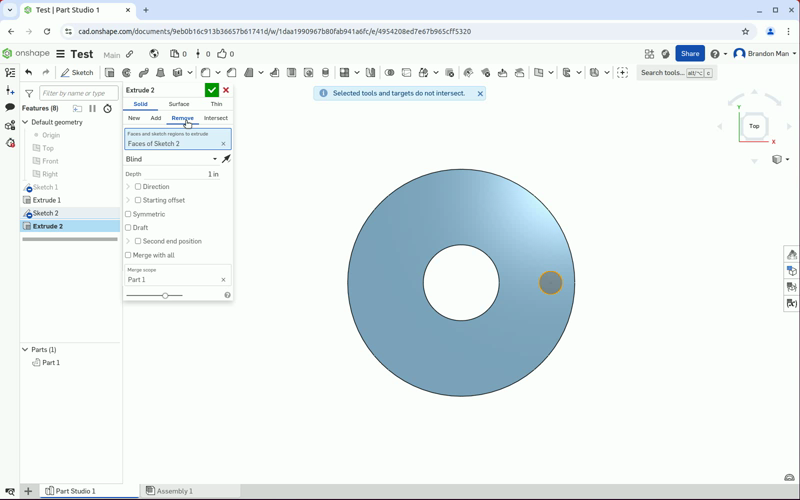
key(tab, 4)
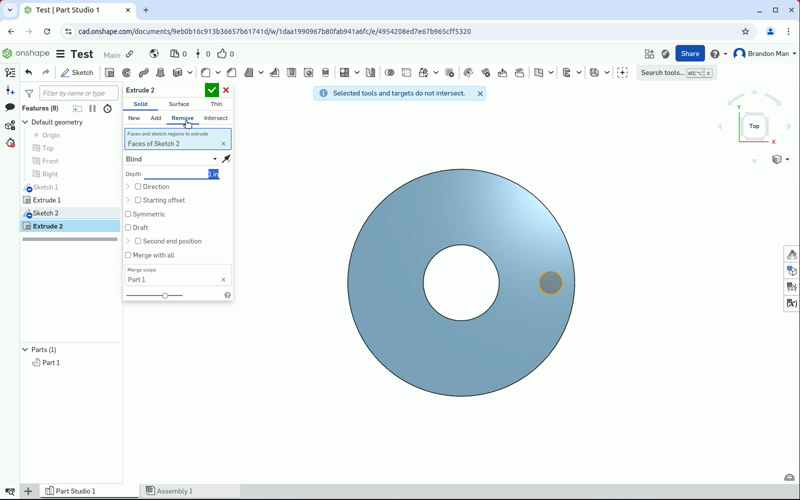
text(-7.703)
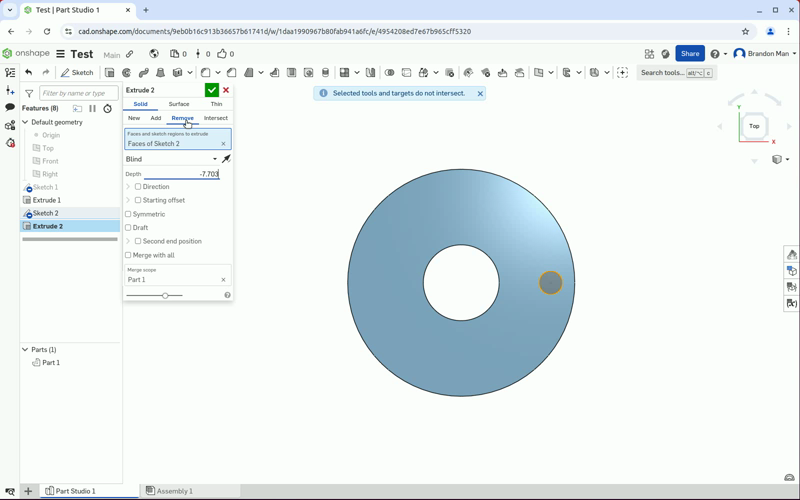
key(tab, 6)
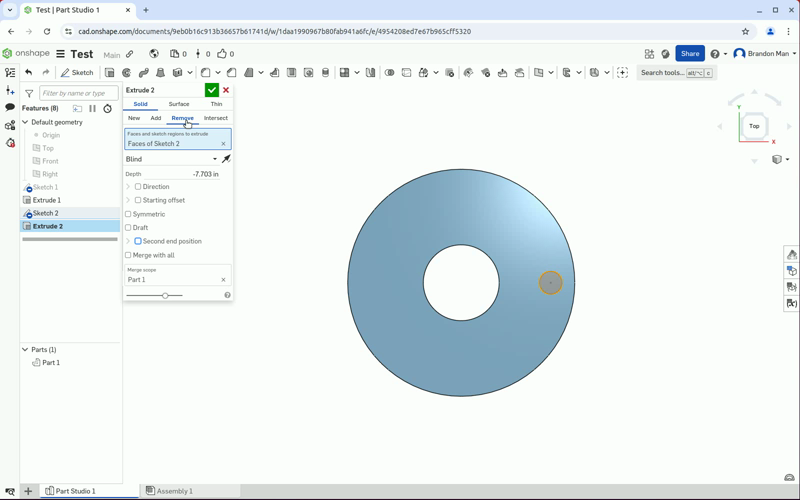
key(space)
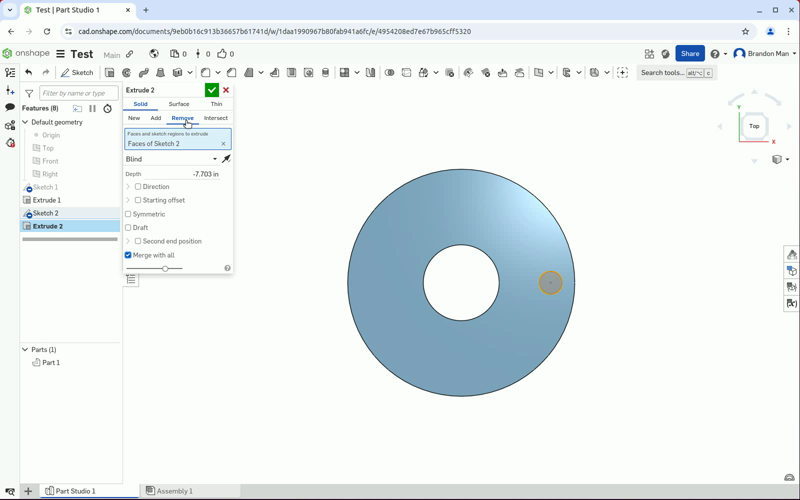
key(enter)
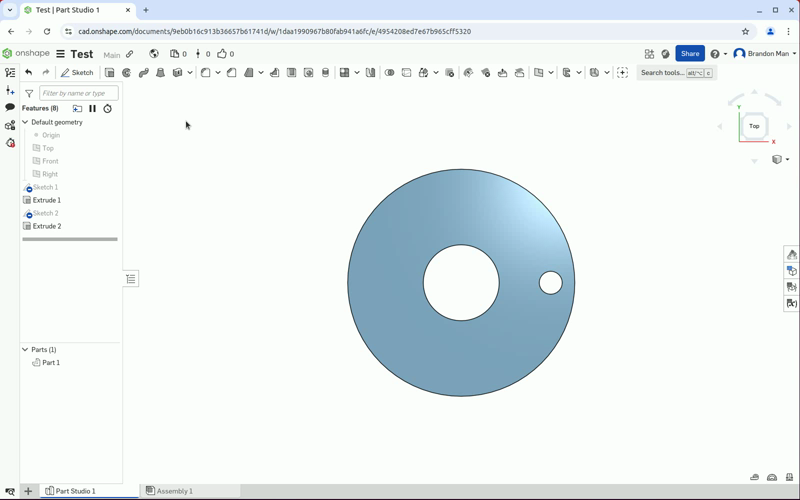
key(shift+h)
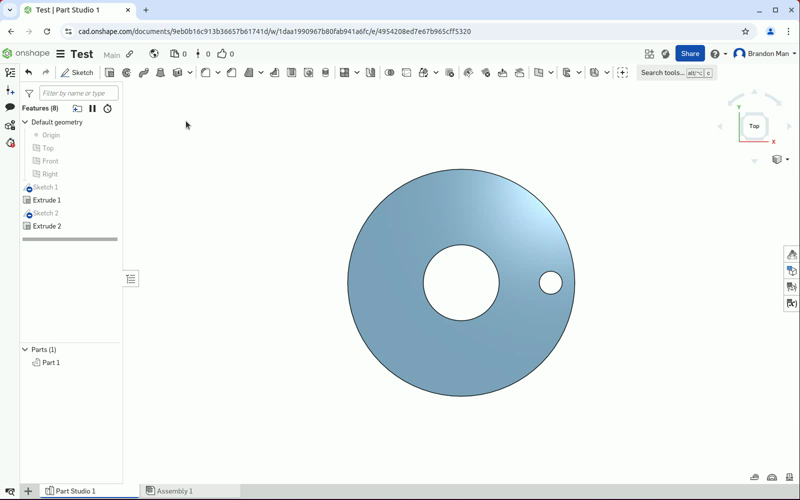
key(shift+h)
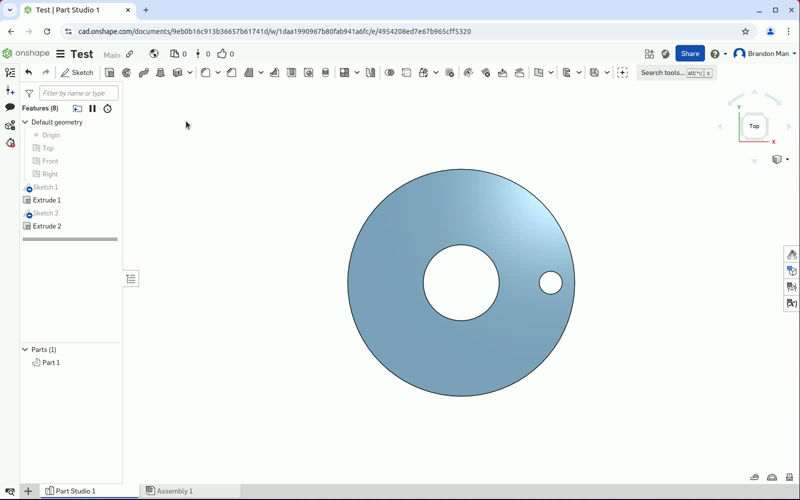
mouse_move(73, 189)
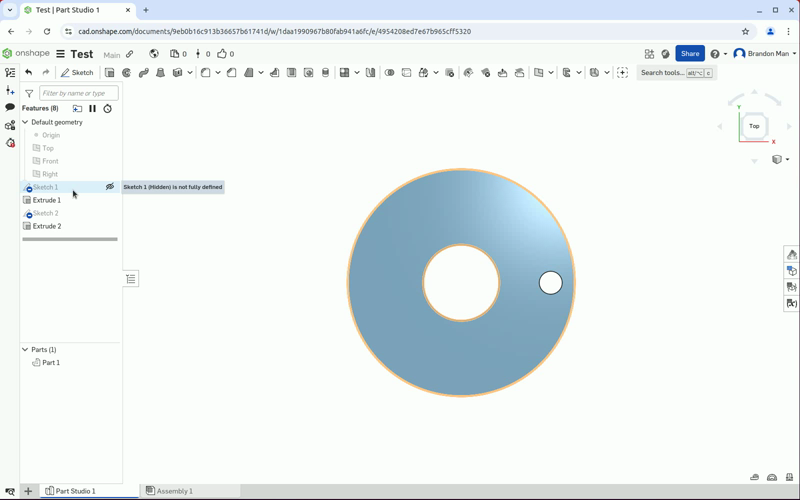
click(73, 189)
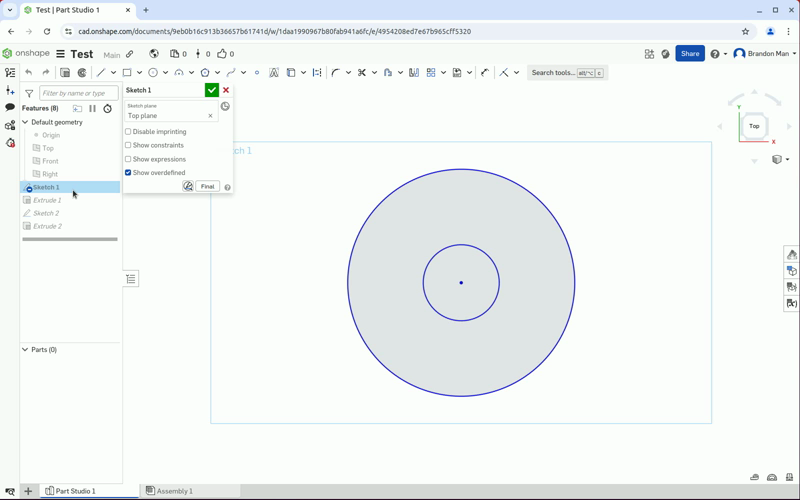
mouse_move(229, 92)
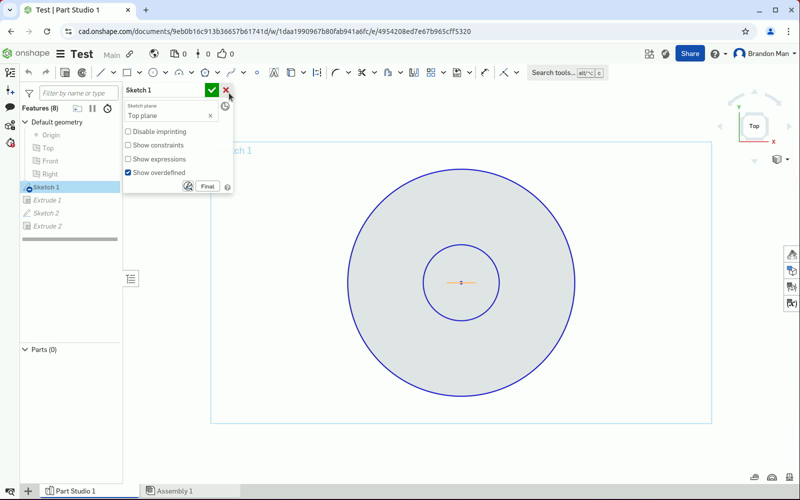
click(229, 92)
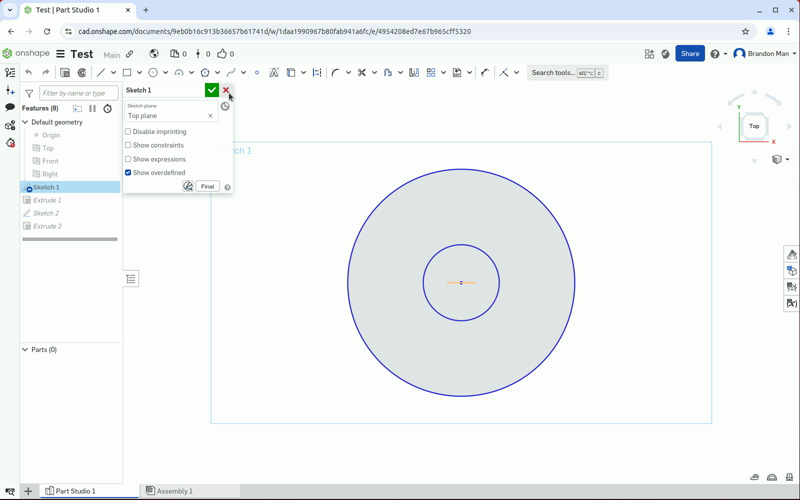
key(shift+s)
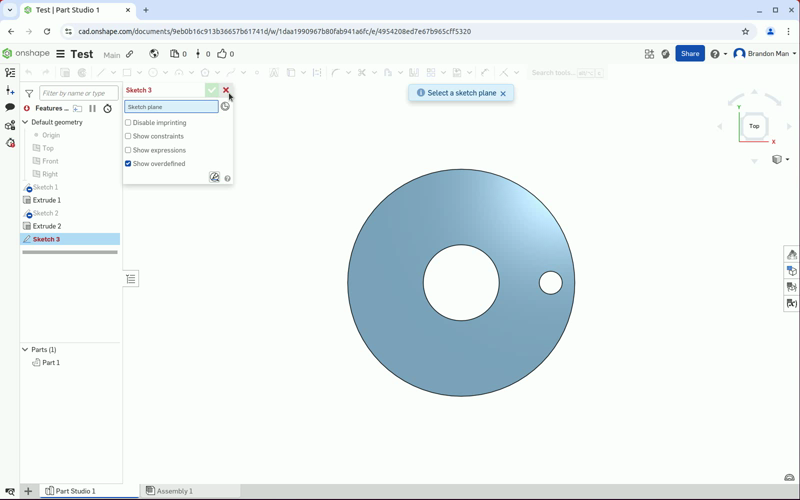
mouse_move(73, 150)
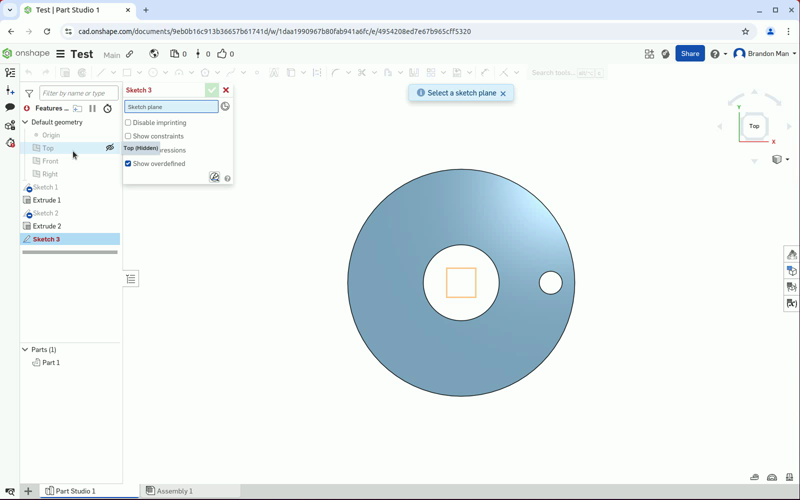
click(73, 150)
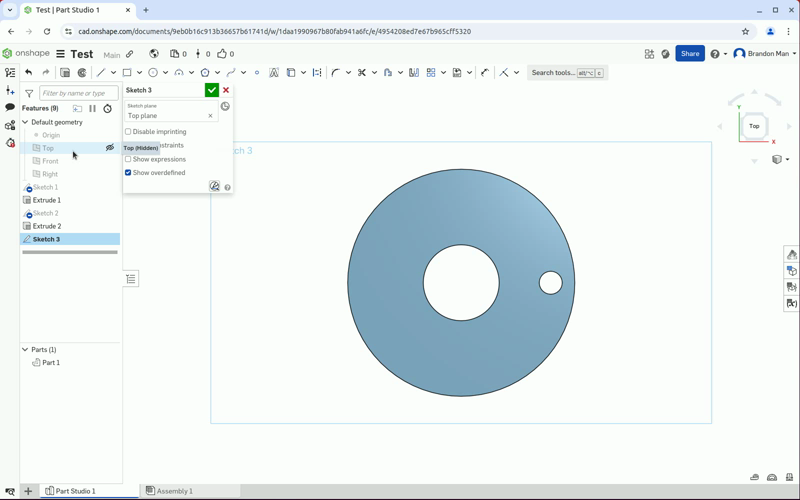
mouse_move(73, 352)
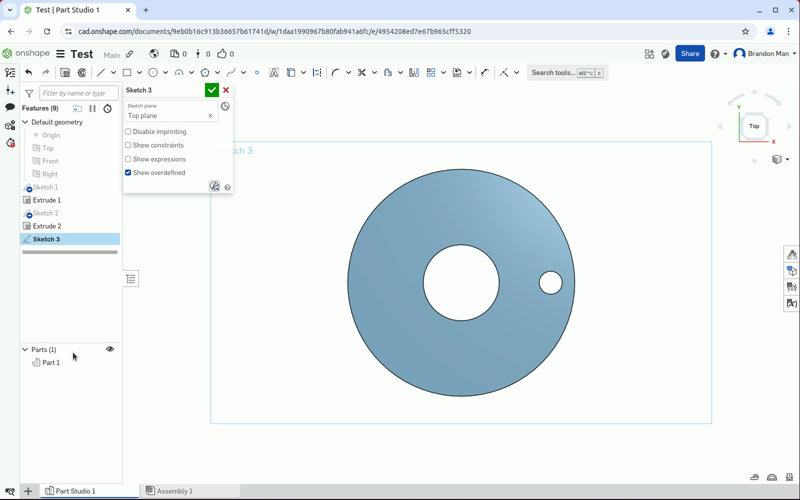
key(y)
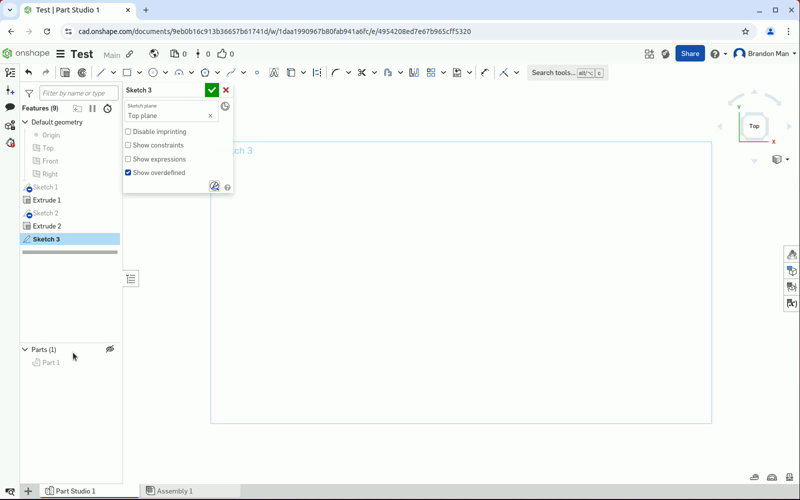
key(c)
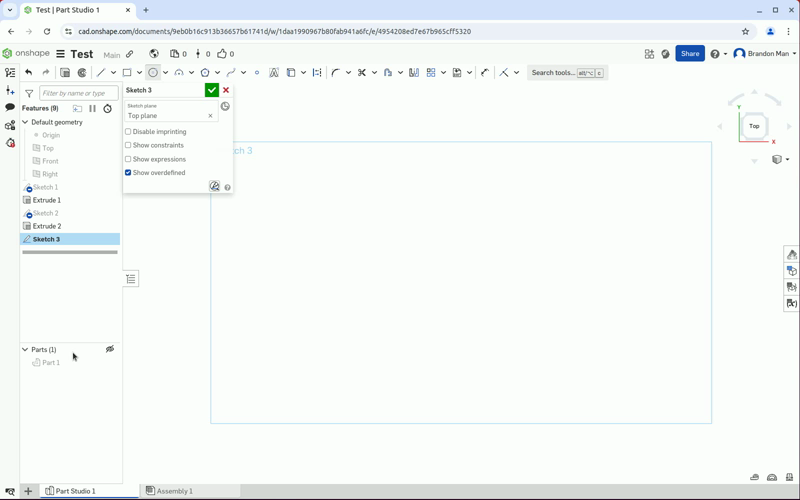
key_down(shift)
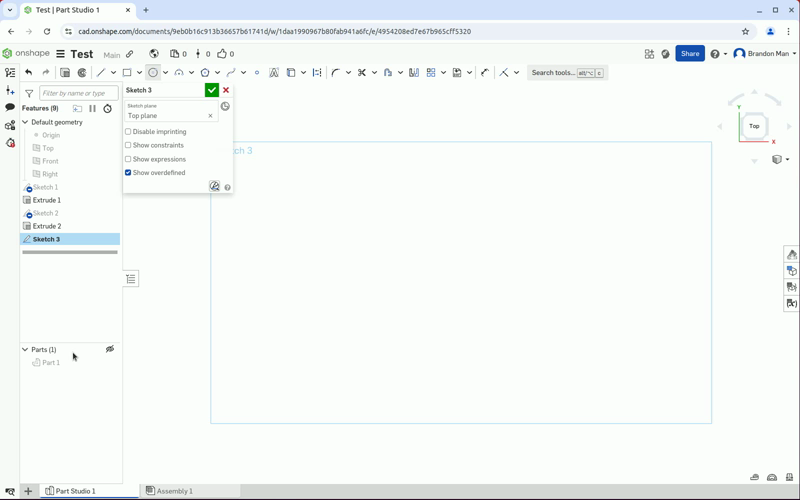
mouse_move(506, 204)
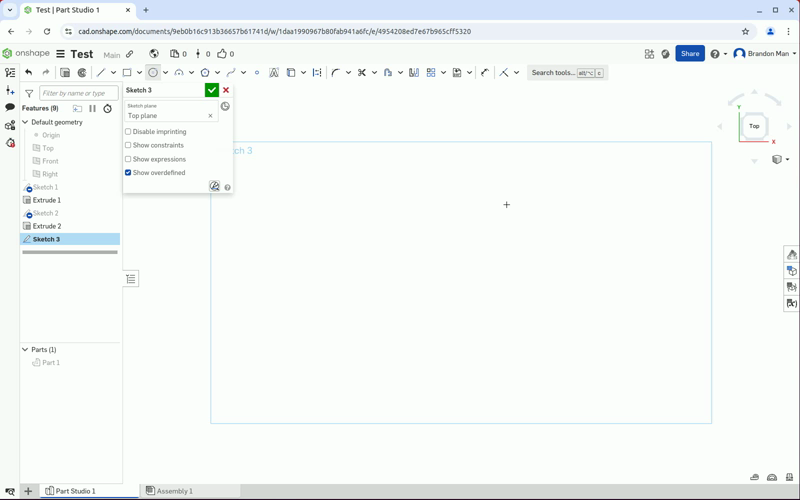
click(506, 204)
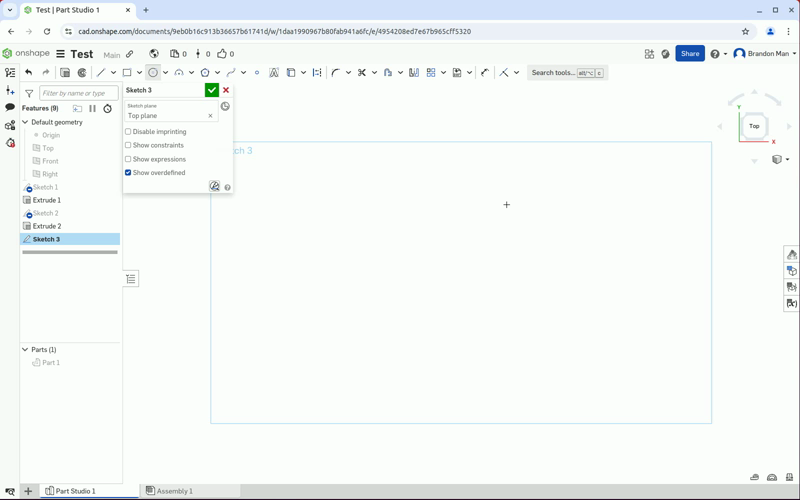
key_up(shift)
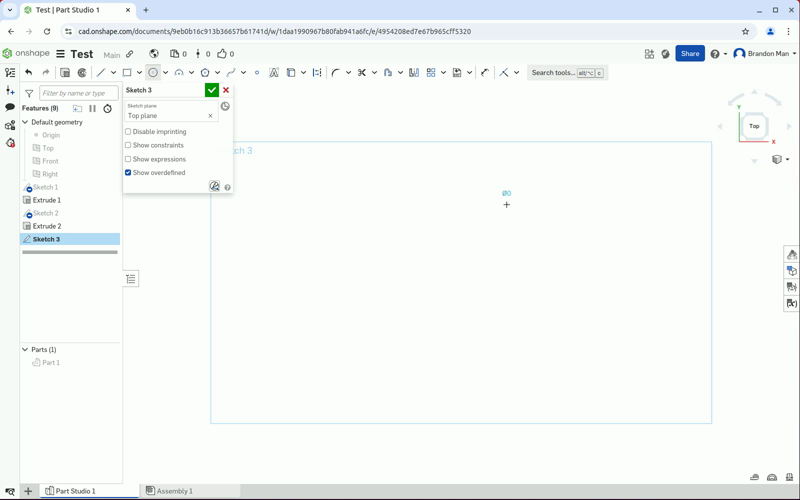
mouse_move(518, 204)
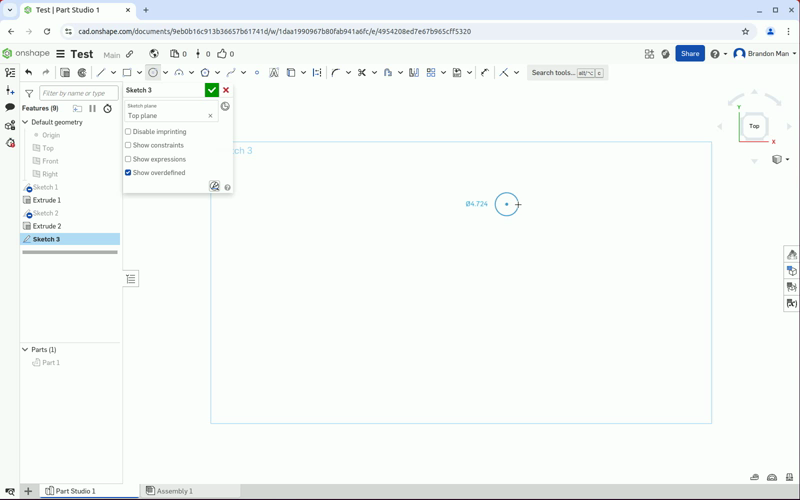
click(518, 204)
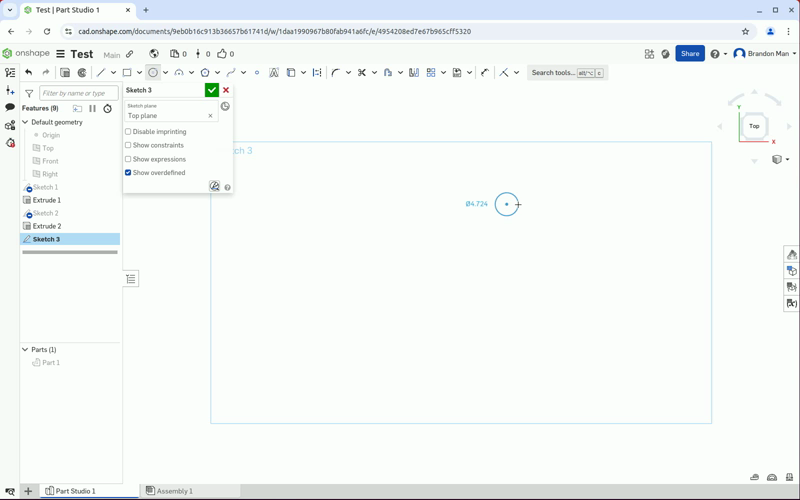
key(esc)
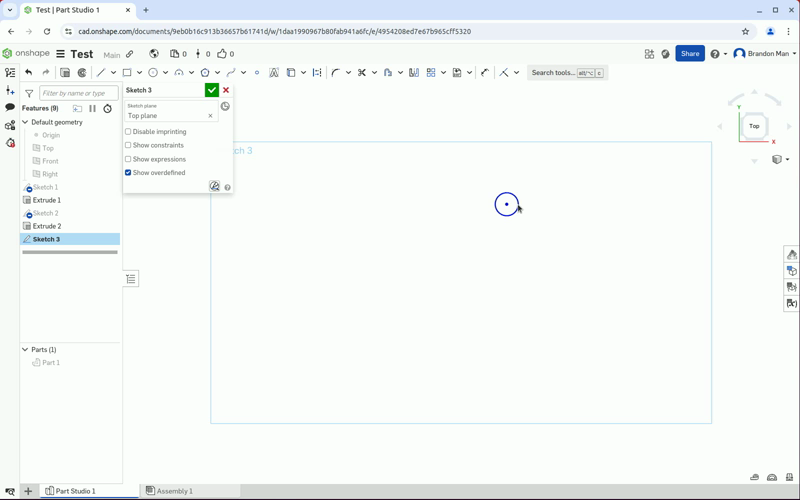
mouse_move(503, 209)
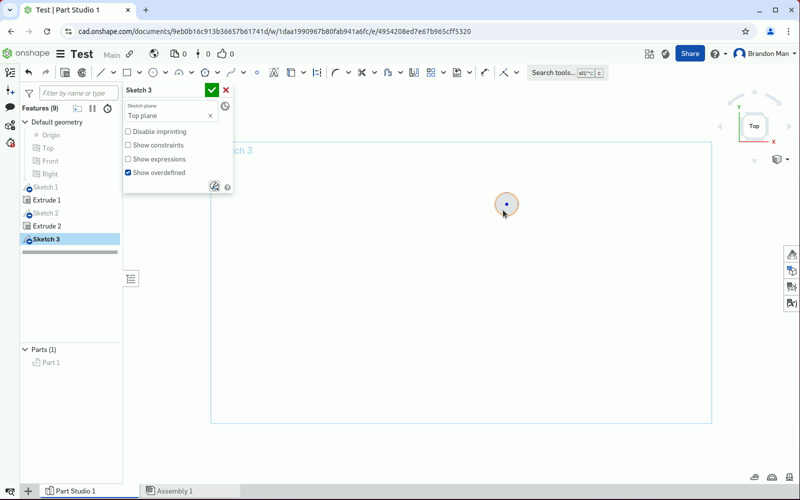
scroll(6)
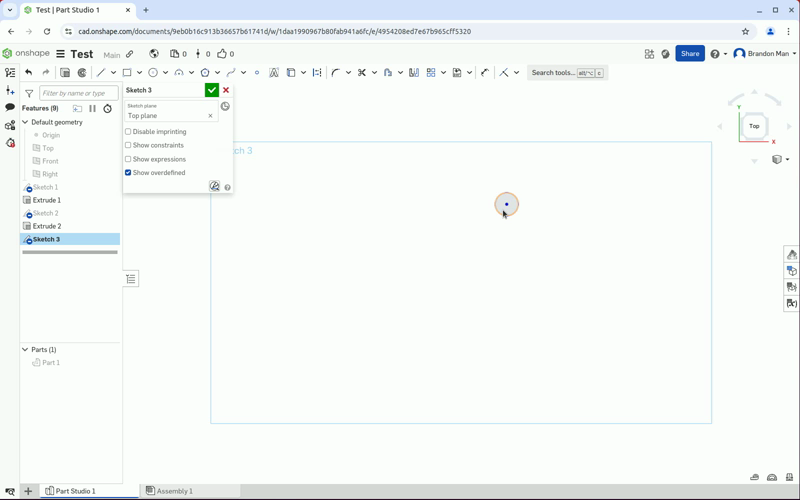
scroll(6)
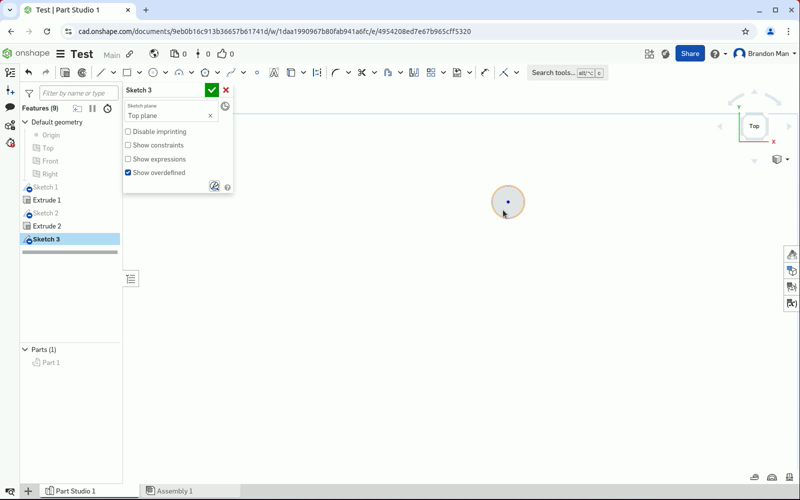
scroll(6)
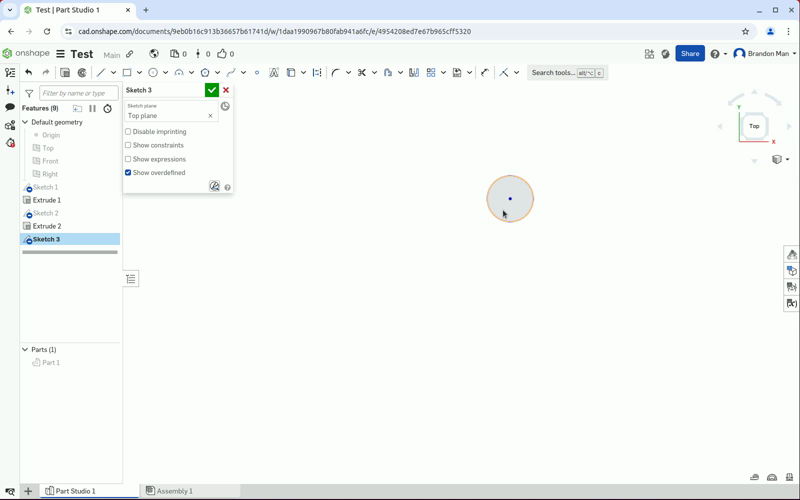
scroll(6)
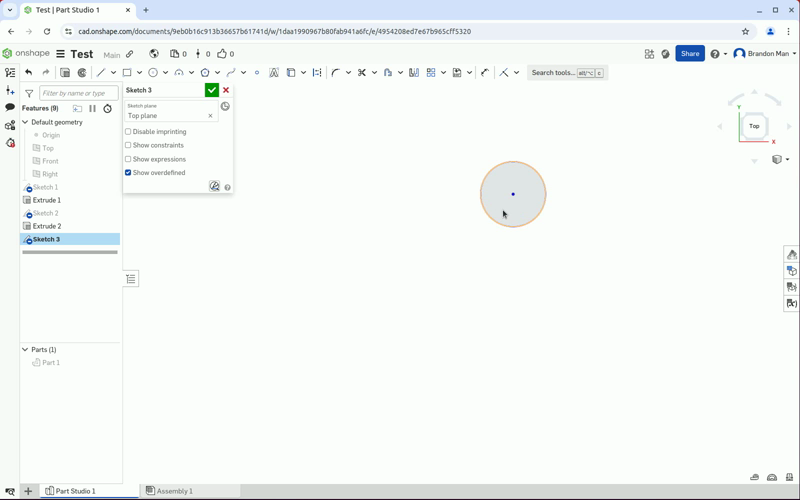
scroll(6)
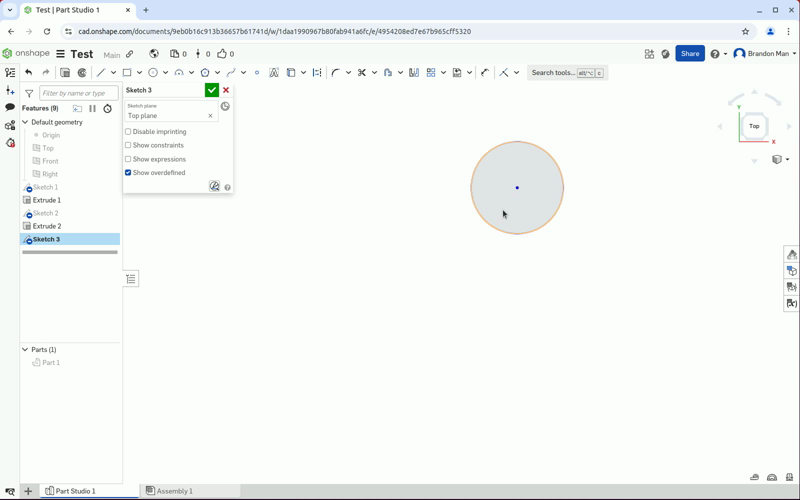
scroll(6)
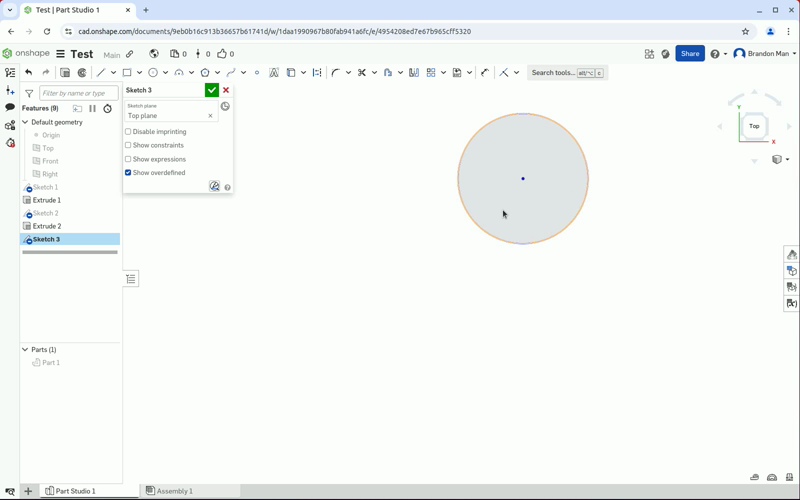
scroll(6)
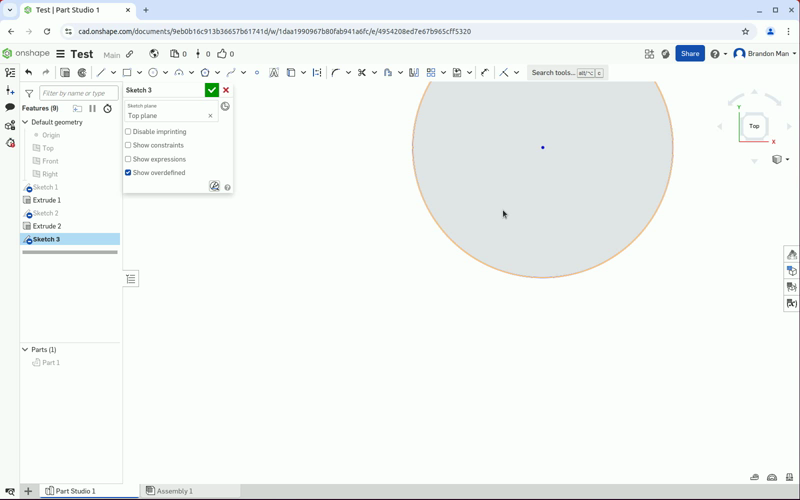
click(503, 209)
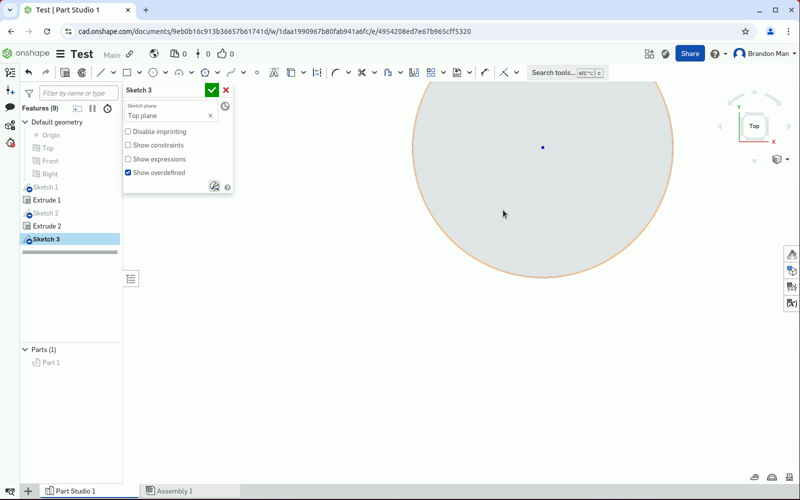
scroll(-6)
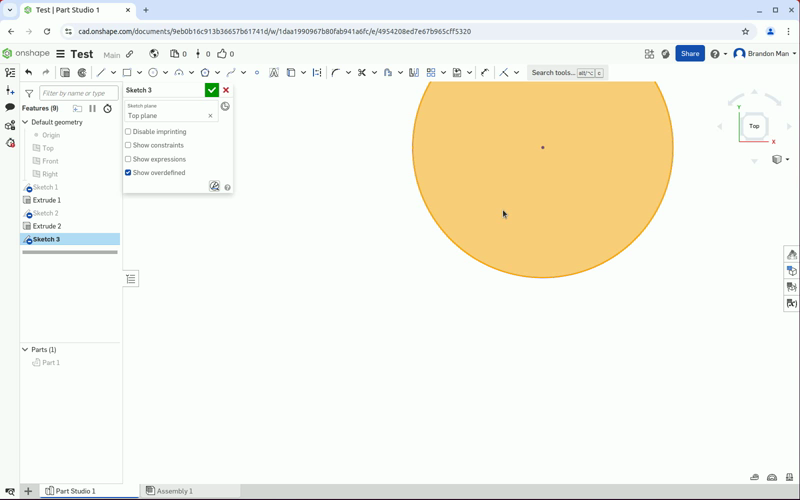
scroll(-6)
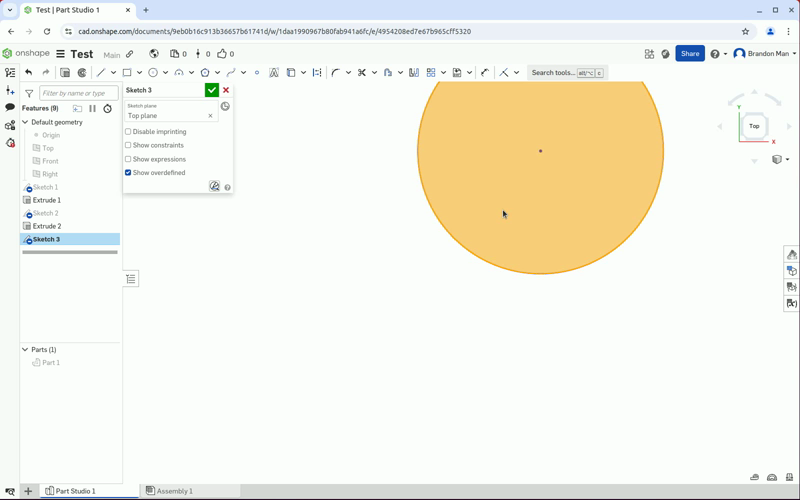
scroll(-6)
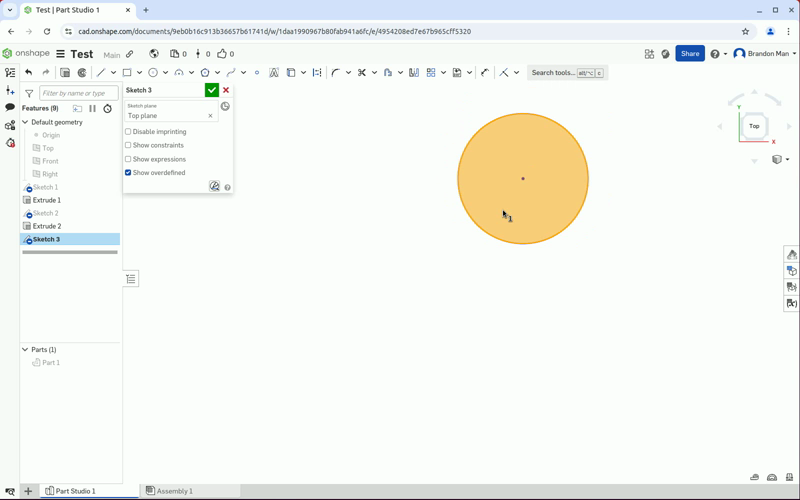
scroll(-6)
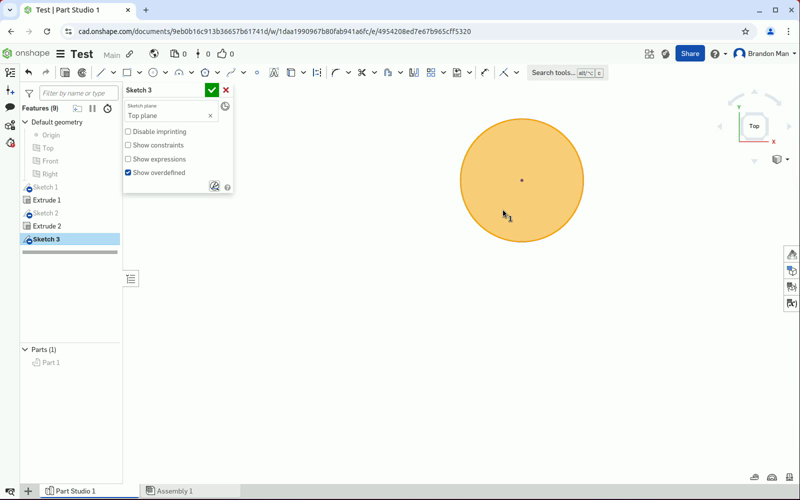
scroll(-6)
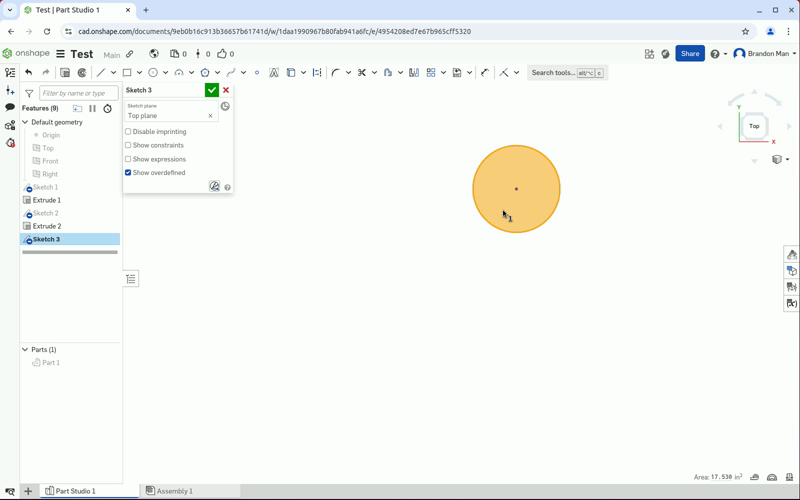
scroll(-6)
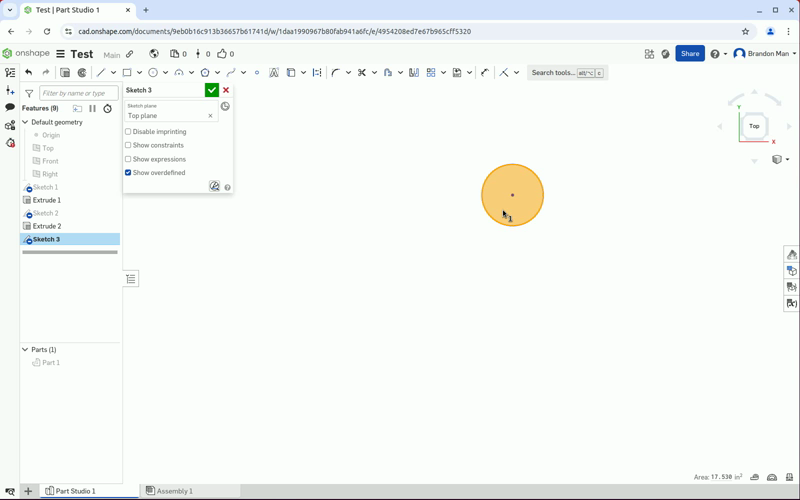
scroll(-6)
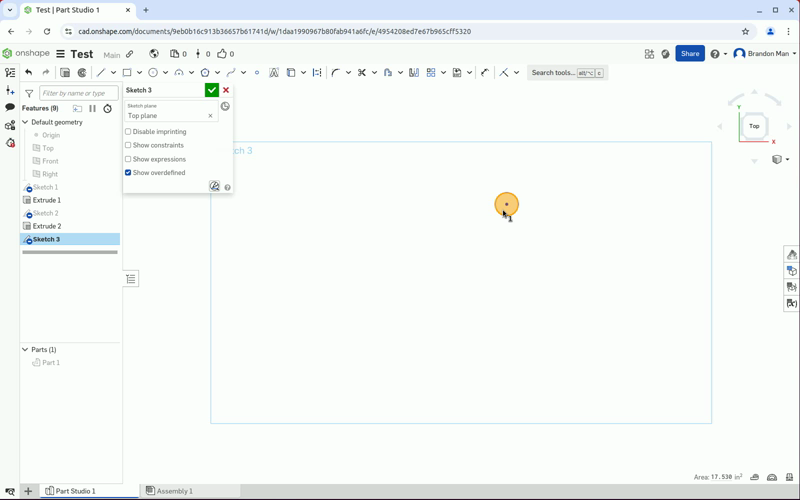
mouse_move(73, 352)
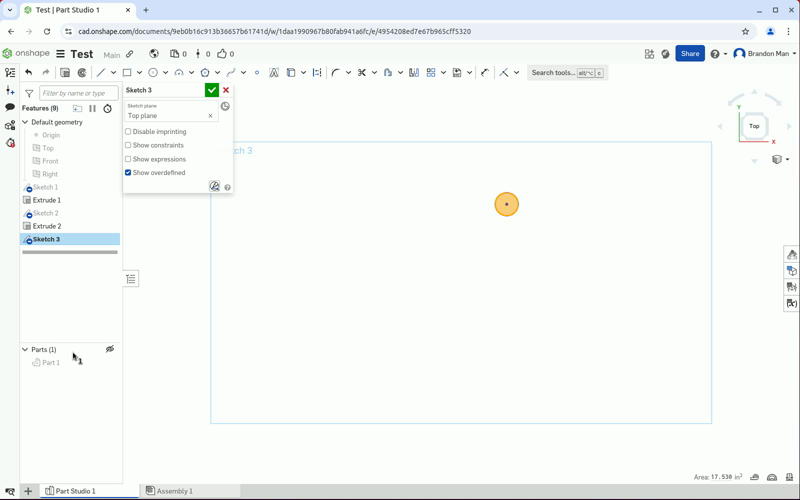
key(shift+y)
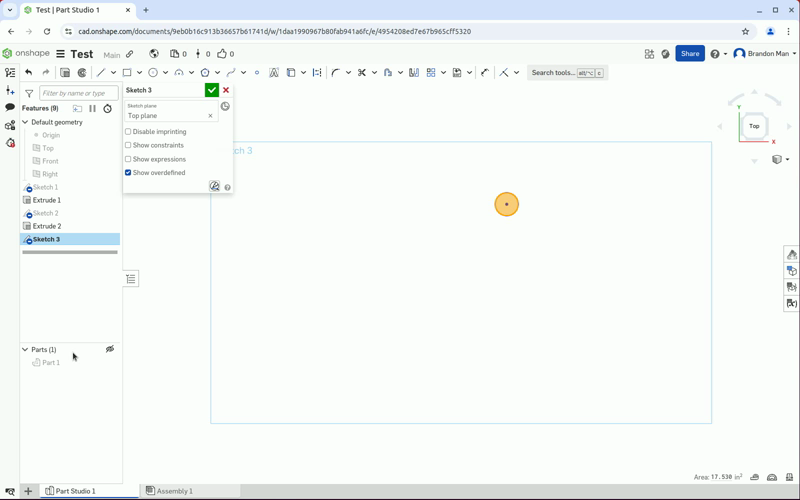
key(shift+e)
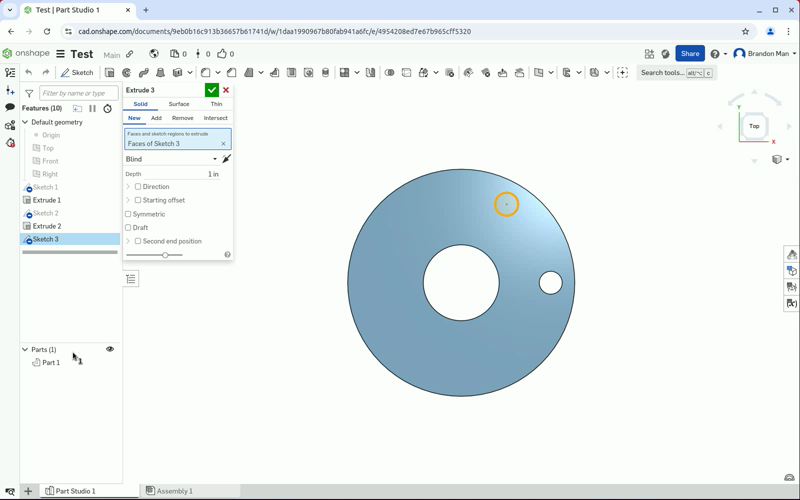
mouse_move(143, 106)
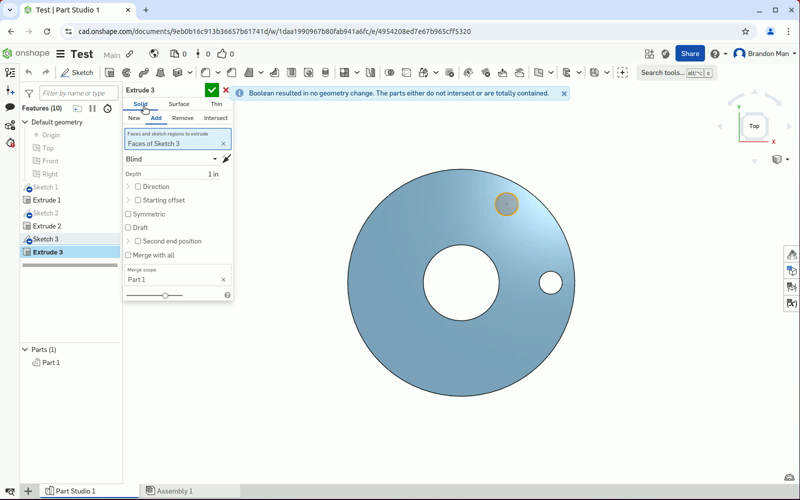
click(143, 106)
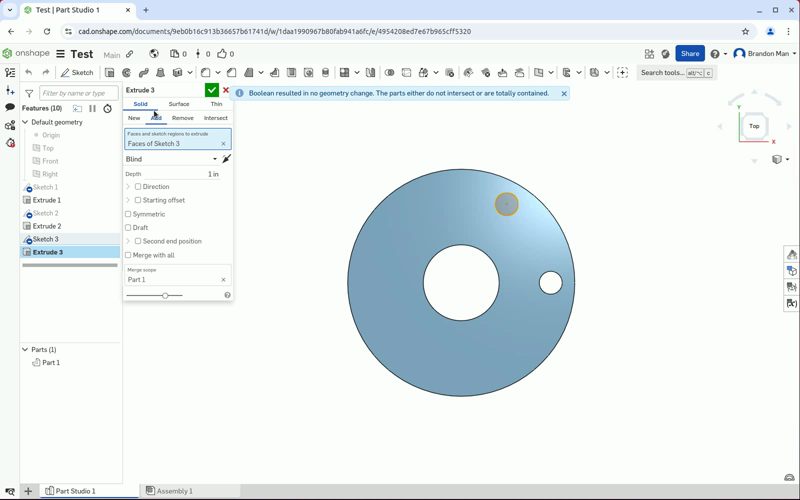
mouse_move(186, 120)
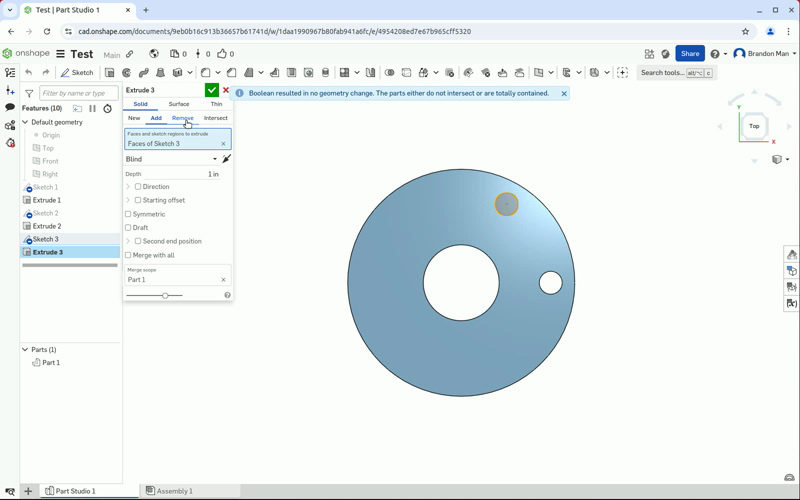
click(186, 120)
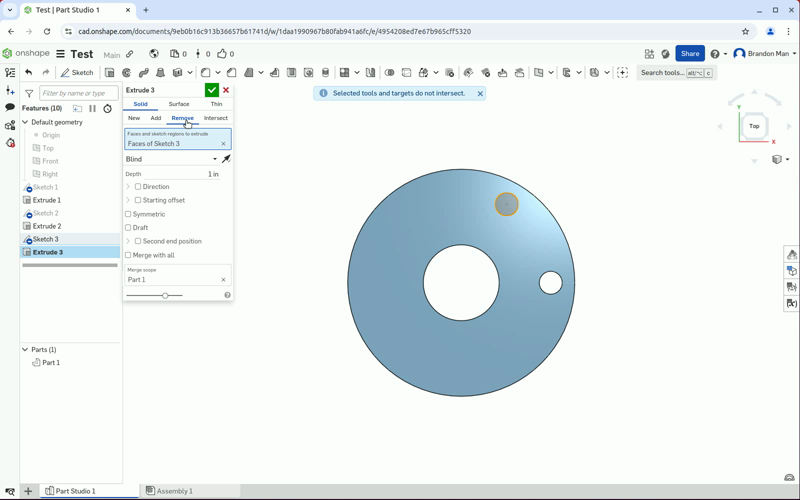
key(tab, 4)
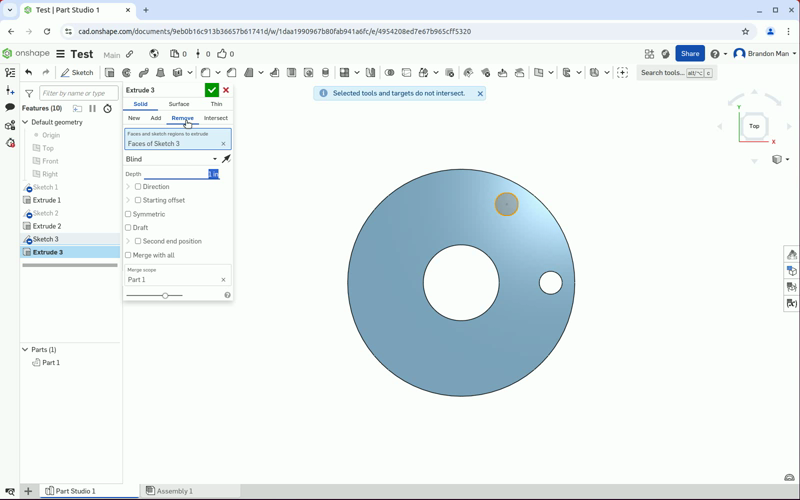
text(-7.703)
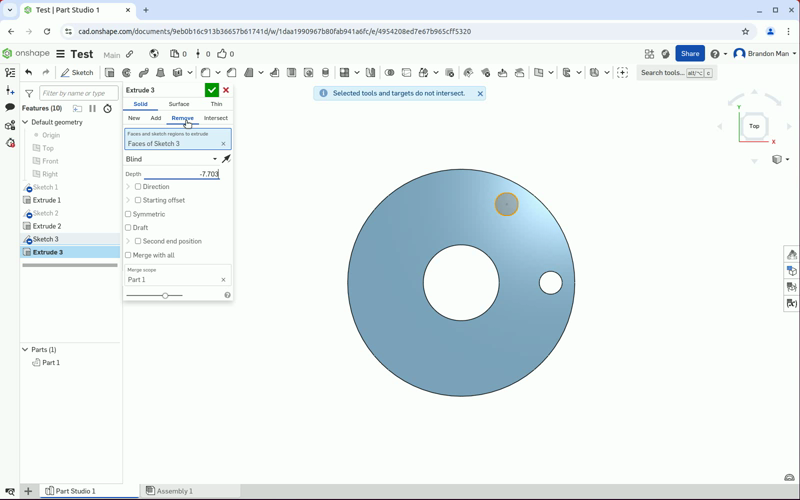
key(tab, 6)
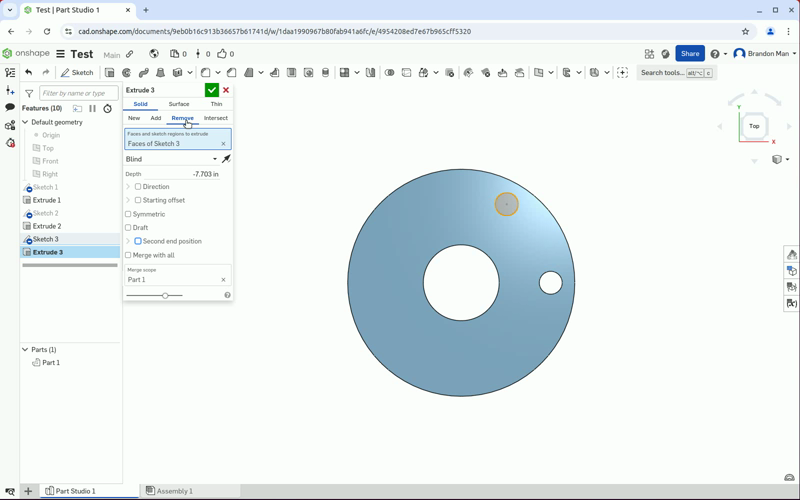
key(space)
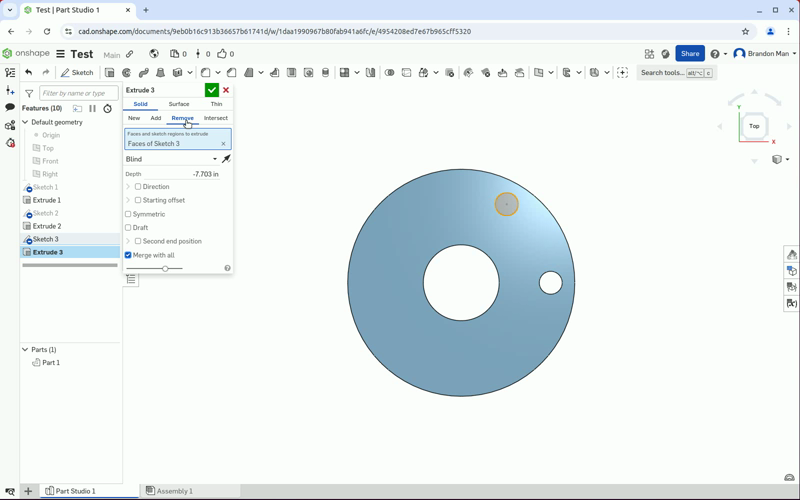
key(enter)
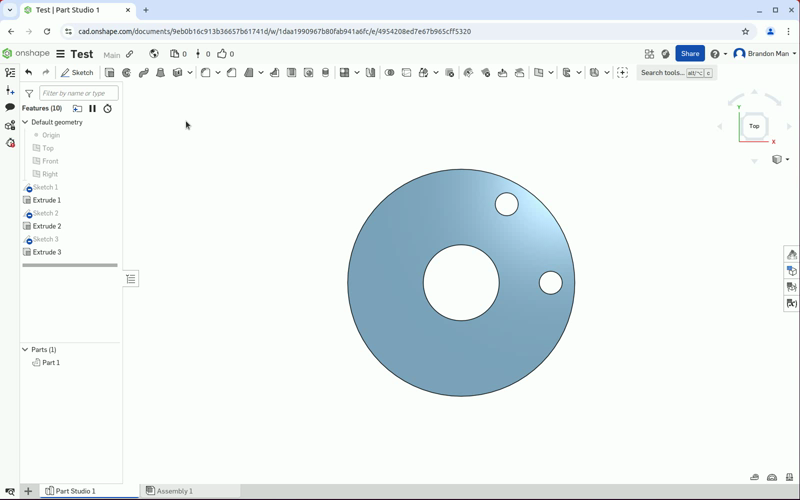
key(shift+h)
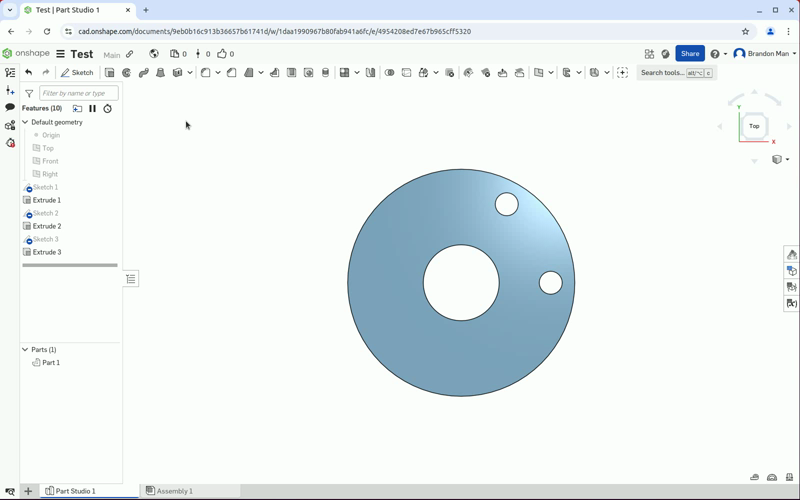
key(shift+h)
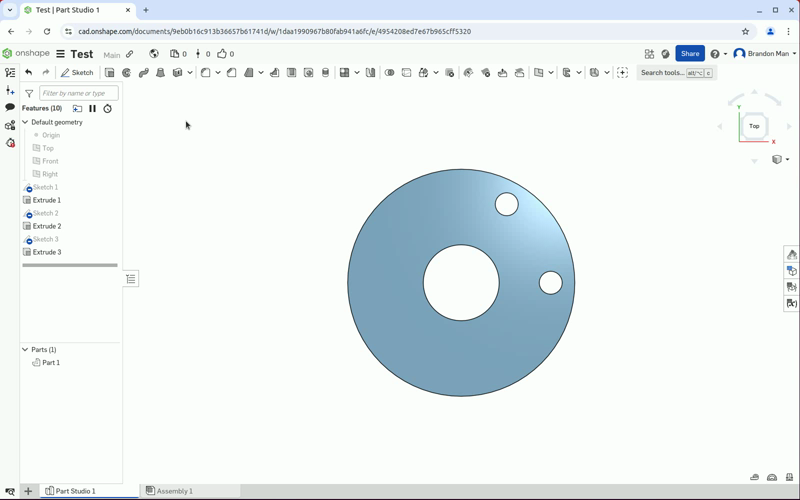
mouse_move(73, 189)
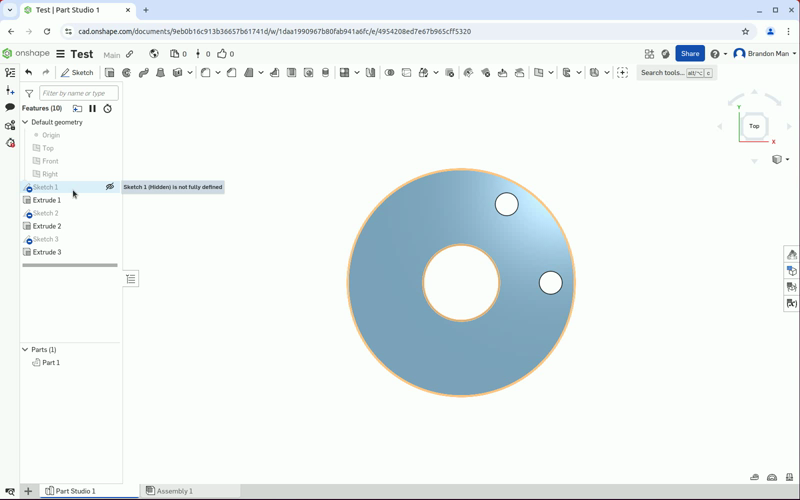
click(73, 189)
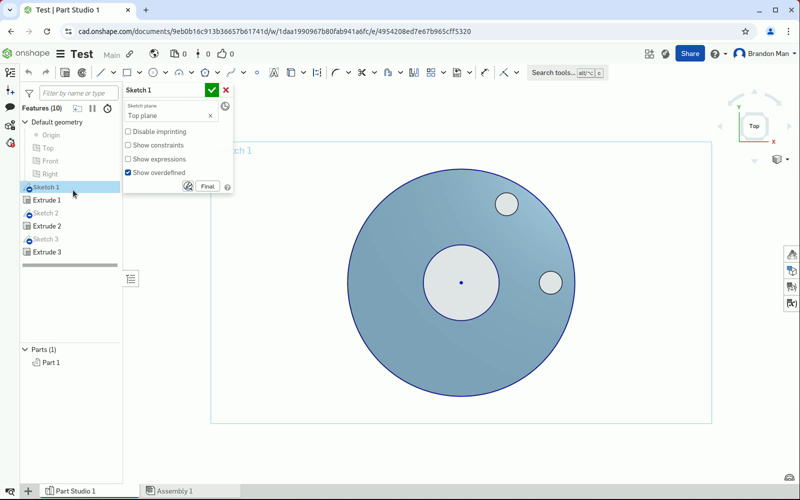
mouse_move(229, 92)
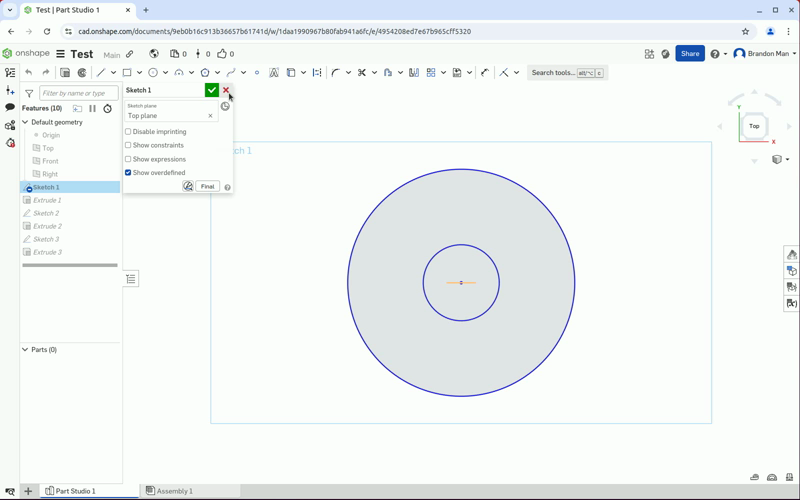
click(229, 92)
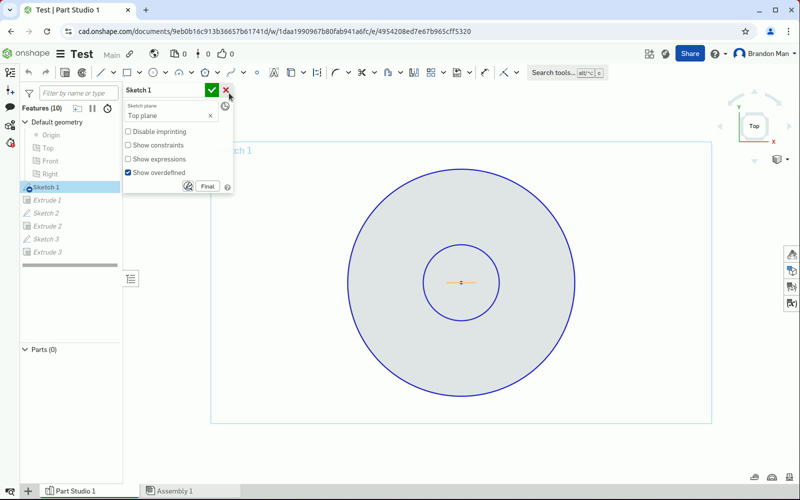
key(shift+s)
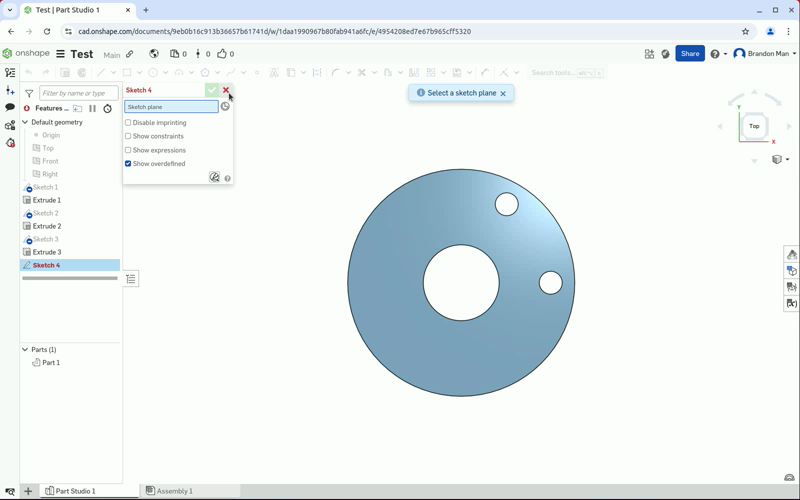
mouse_move(73, 150)
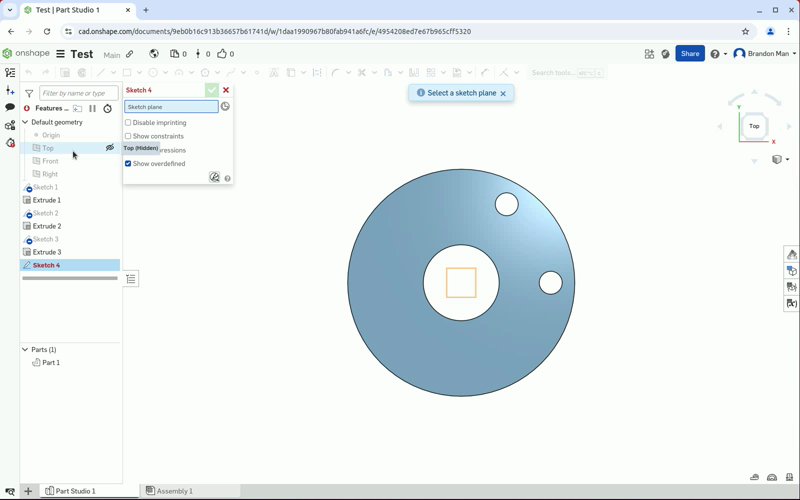
click(73, 150)
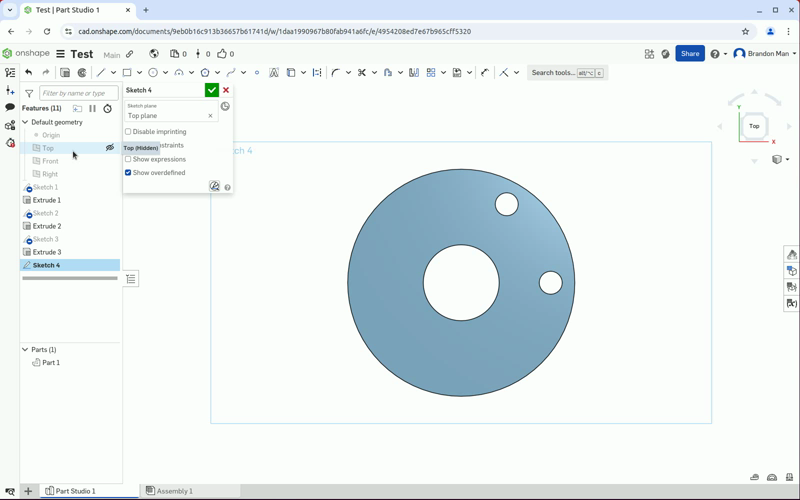
mouse_move(73, 352)
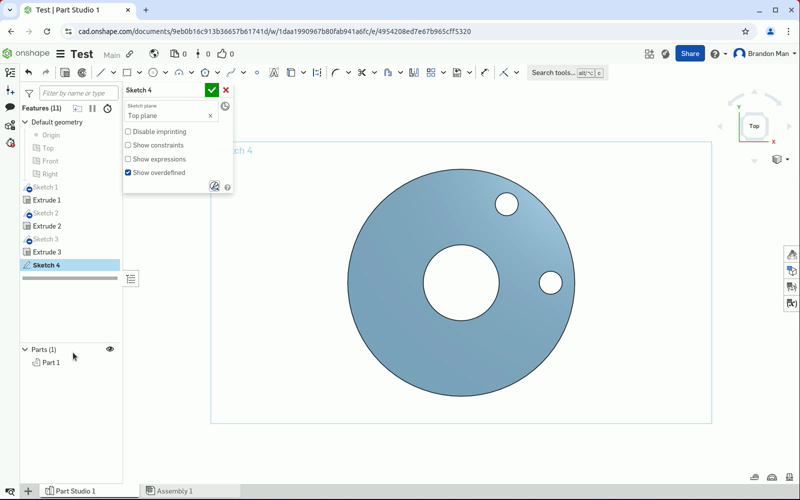
key(y)
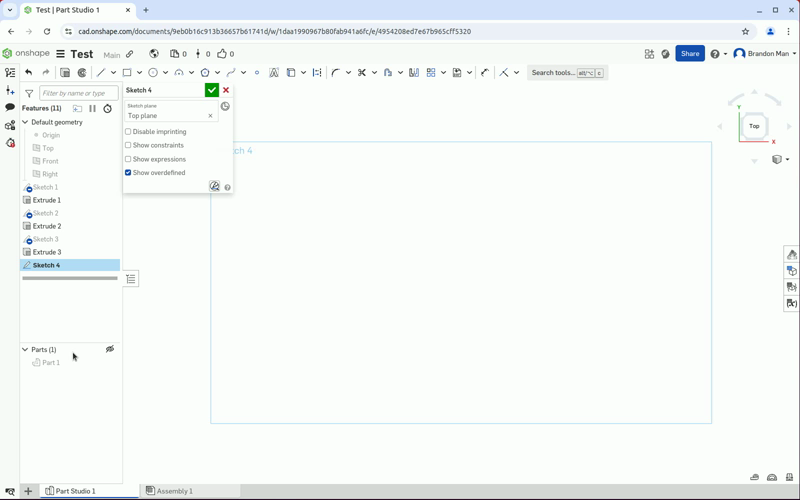
key(c)
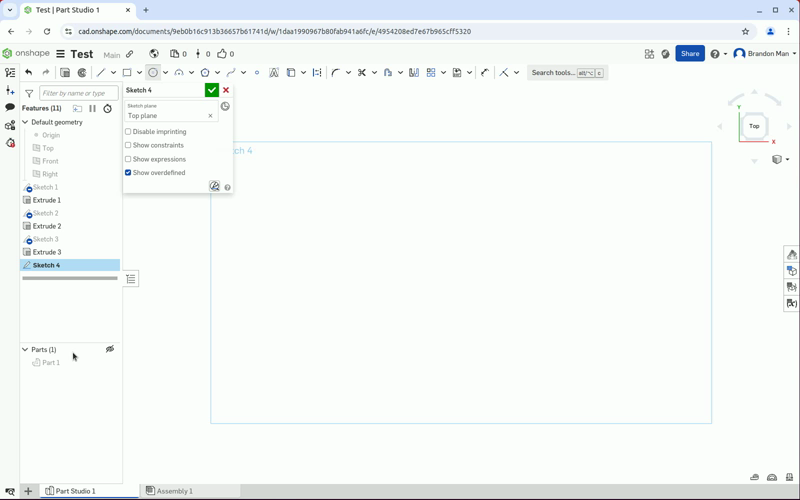
key_down(shift)
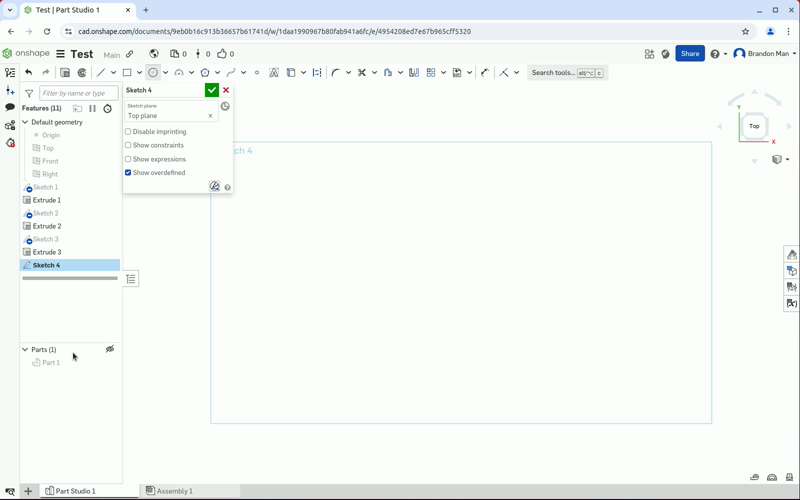
mouse_move(416, 204)
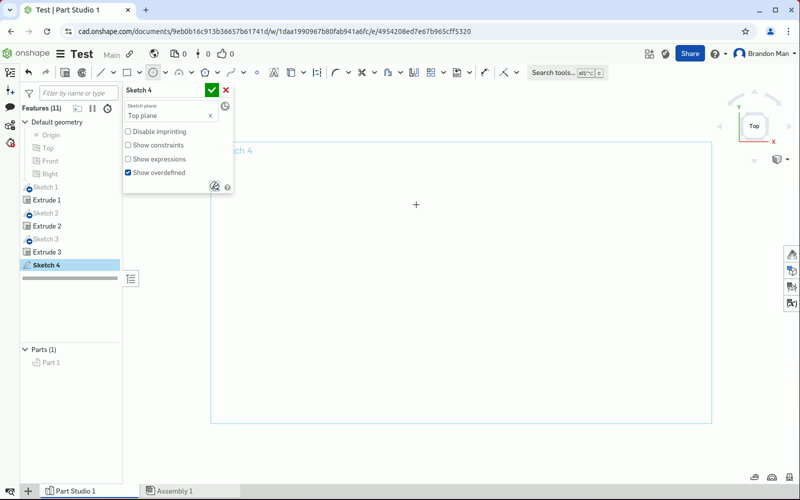
click(416, 204)
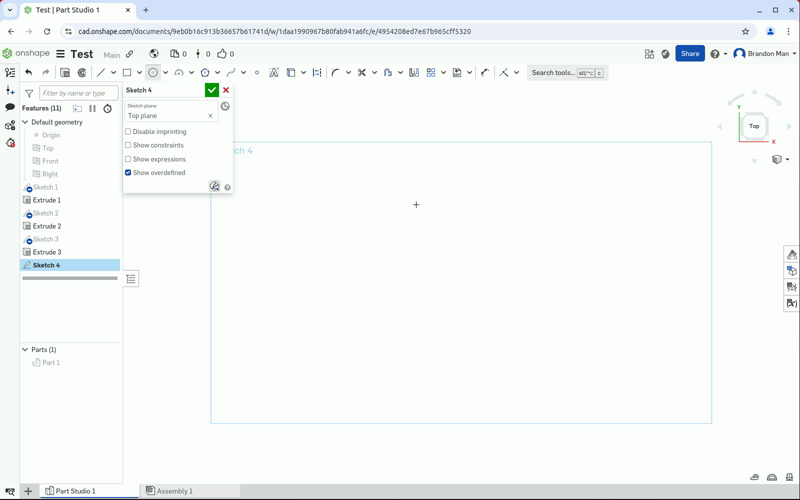
key_up(shift)
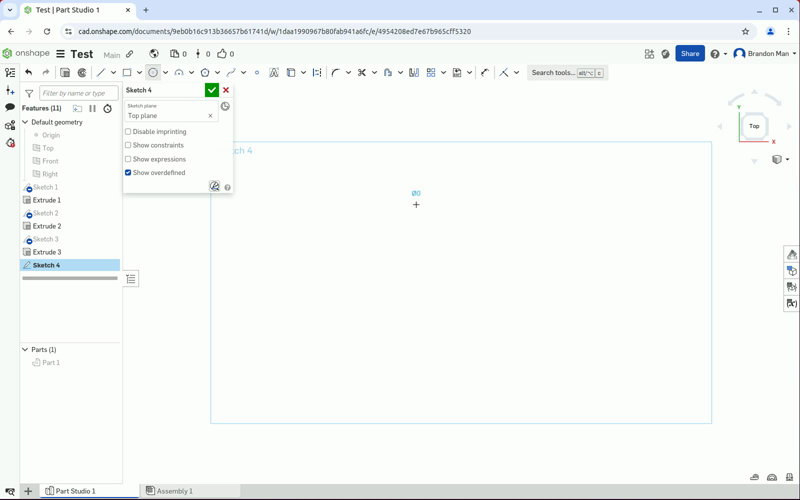
mouse_move(428, 204)
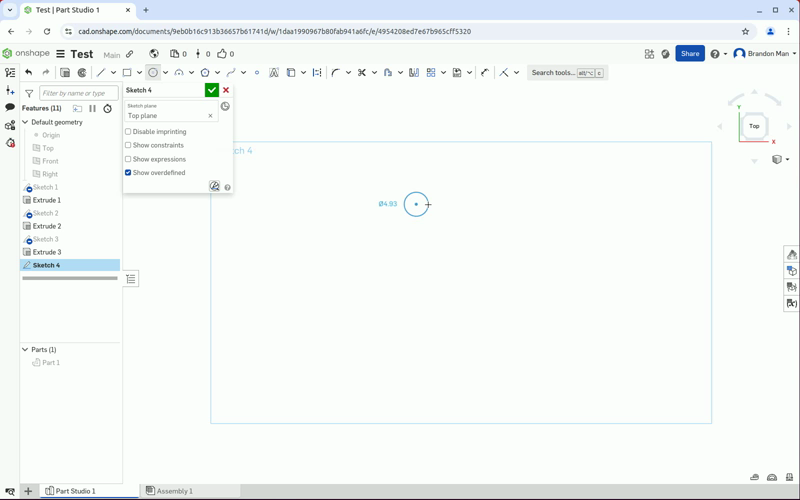
click(428, 204)
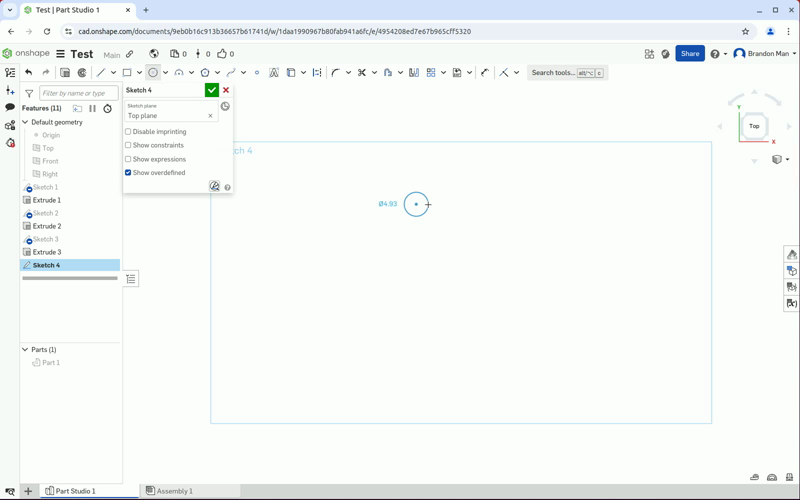
key(esc)
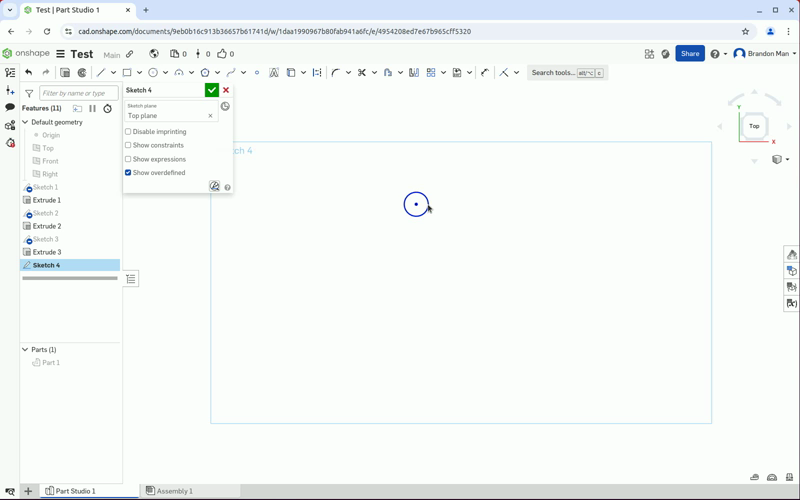
mouse_move(418, 201)
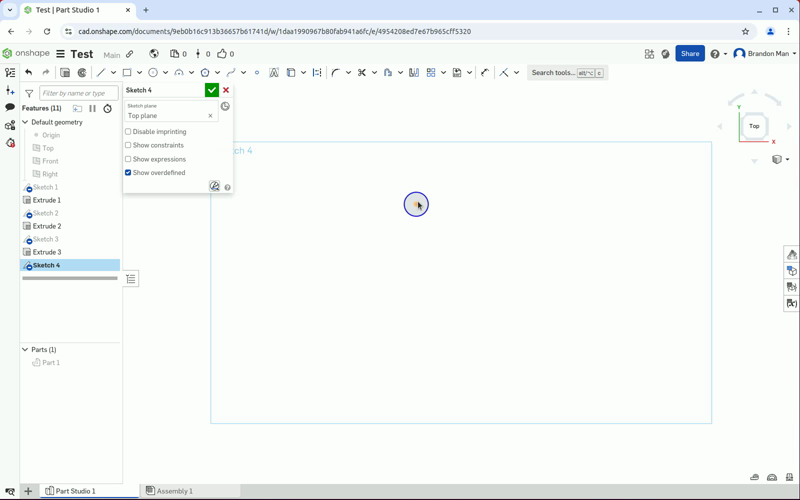
scroll(6)
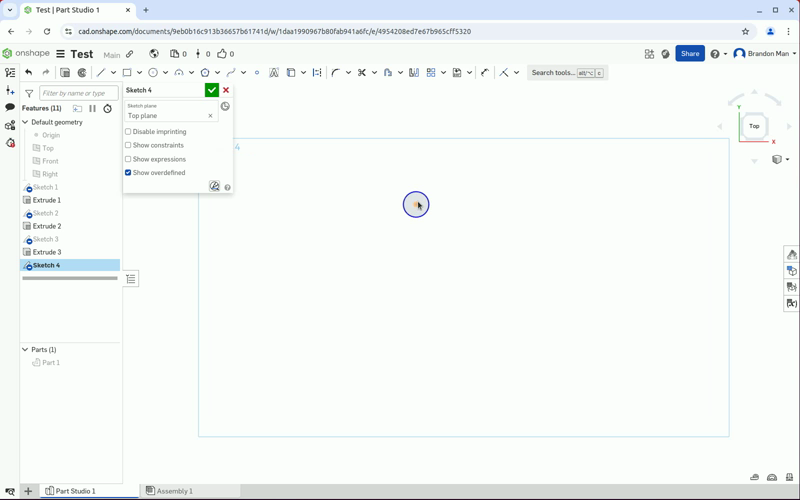
scroll(6)
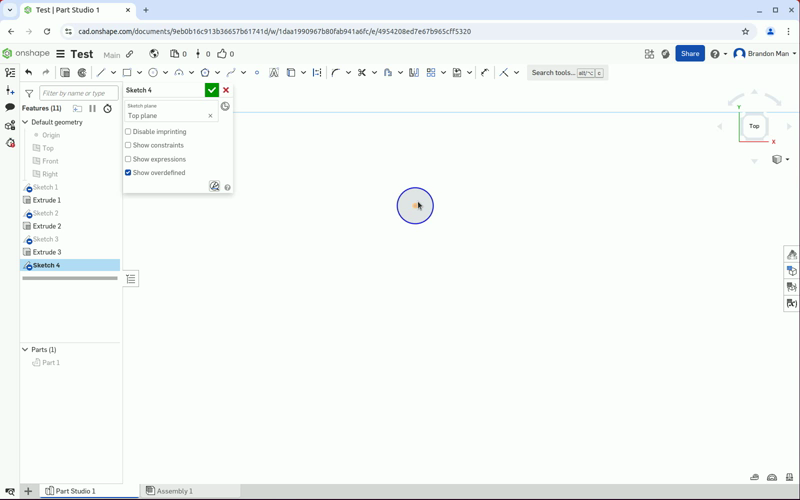
scroll(6)
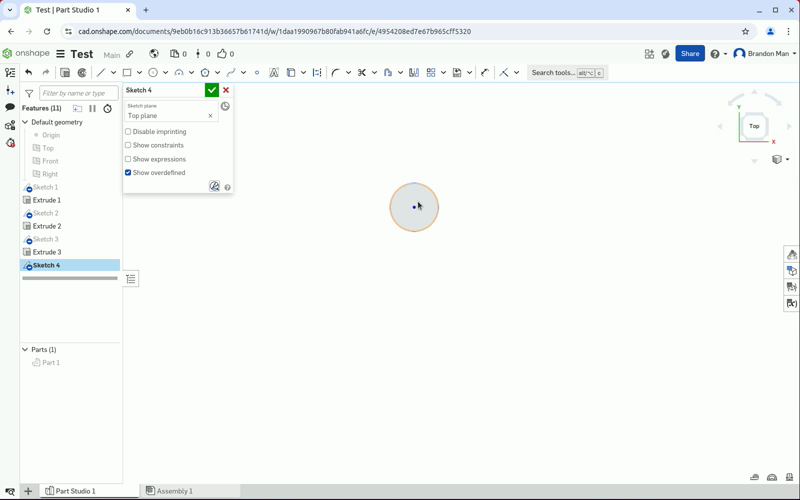
scroll(6)
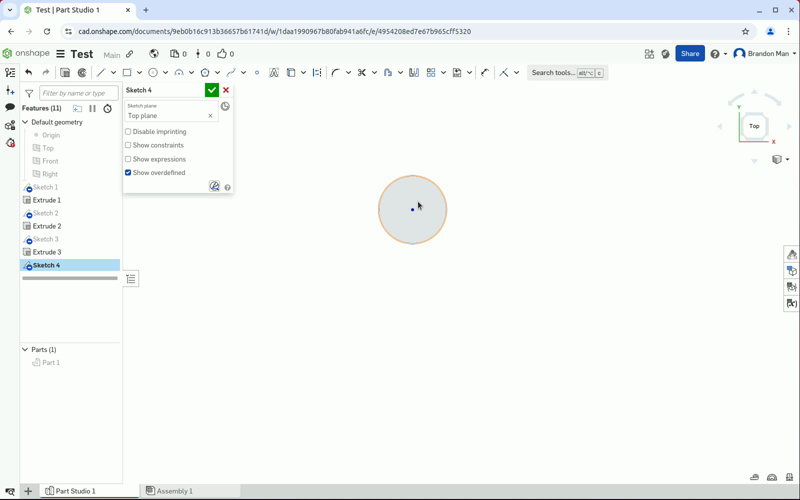
scroll(6)
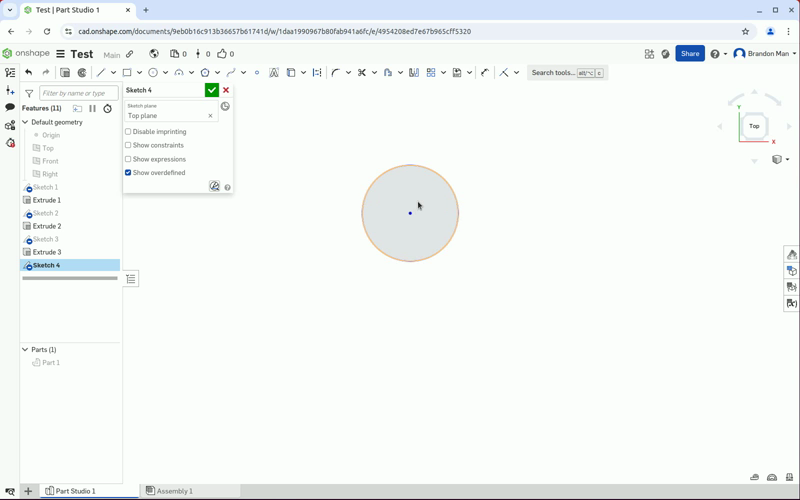
scroll(6)
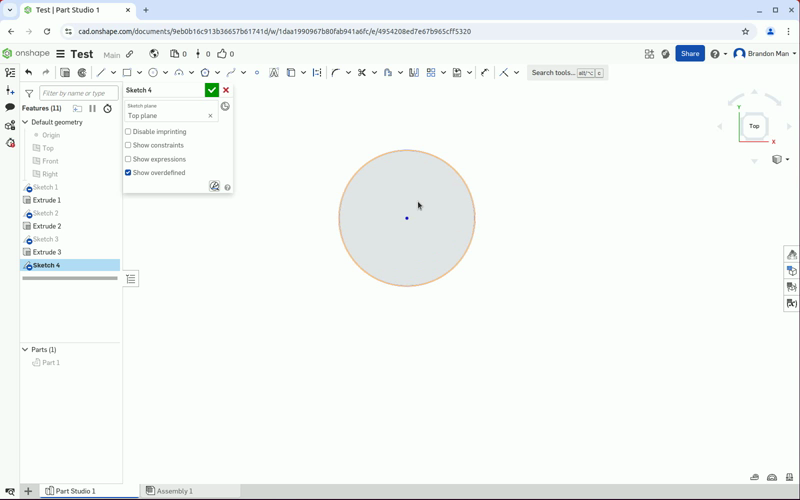
scroll(6)
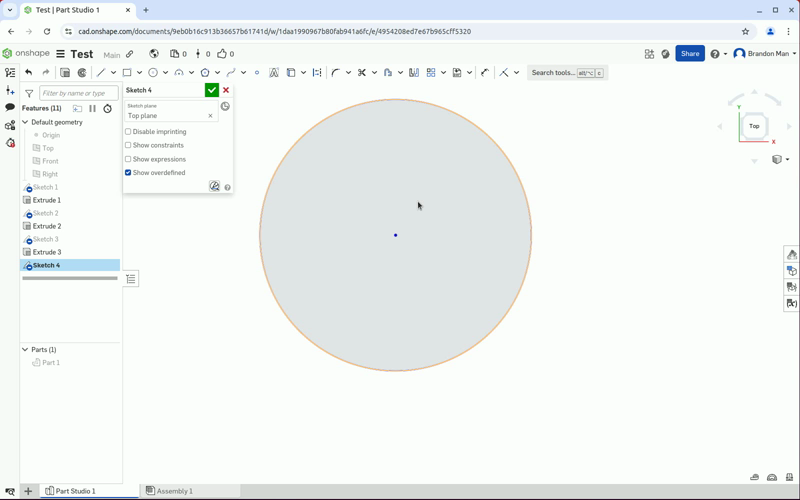
click(418, 201)
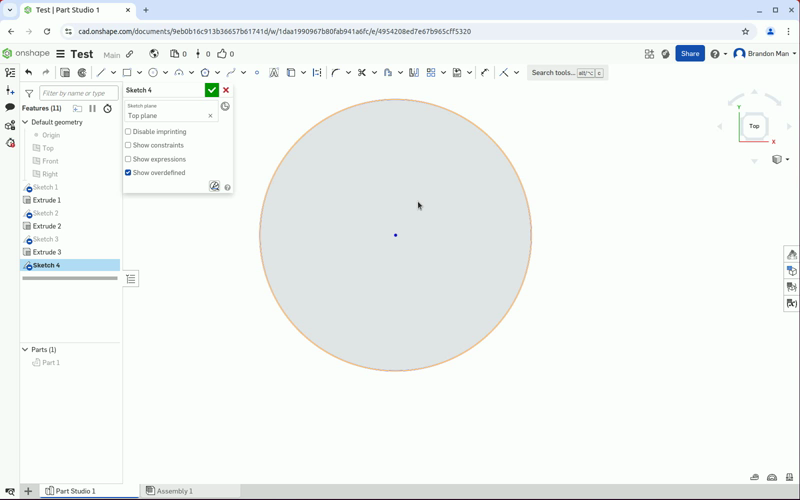
scroll(-6)
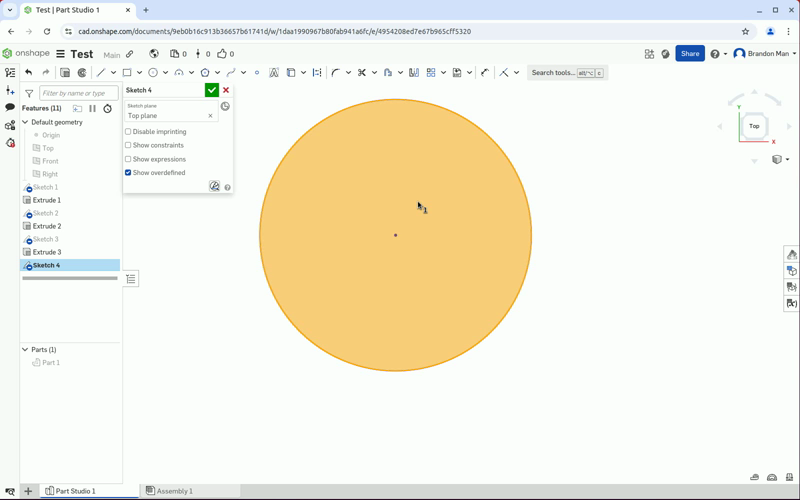
scroll(-6)
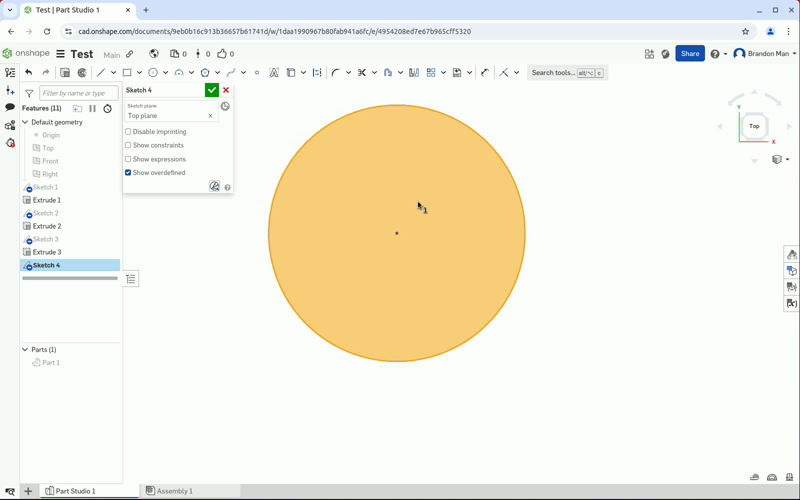
scroll(-6)
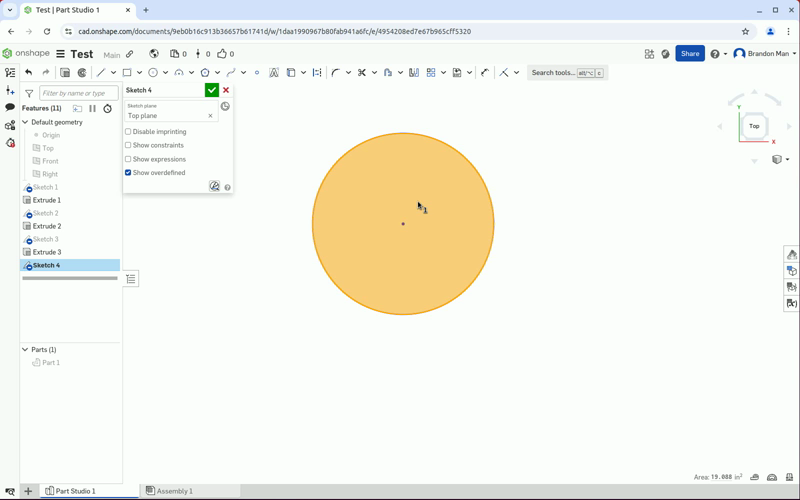
scroll(-6)
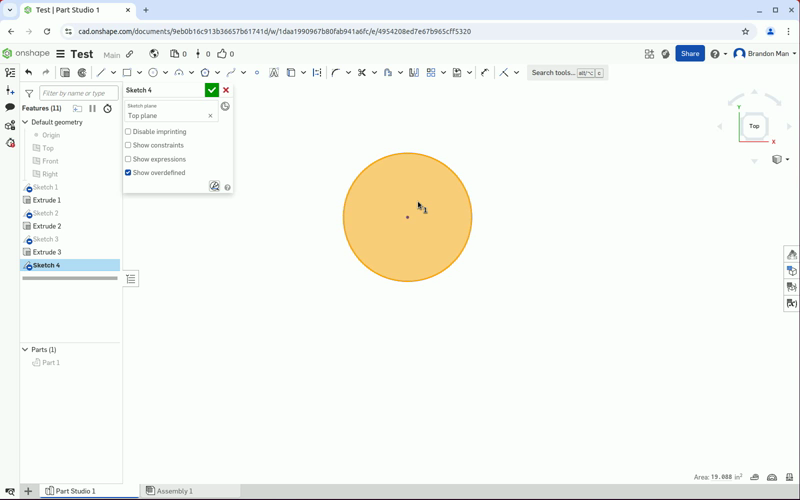
scroll(-6)
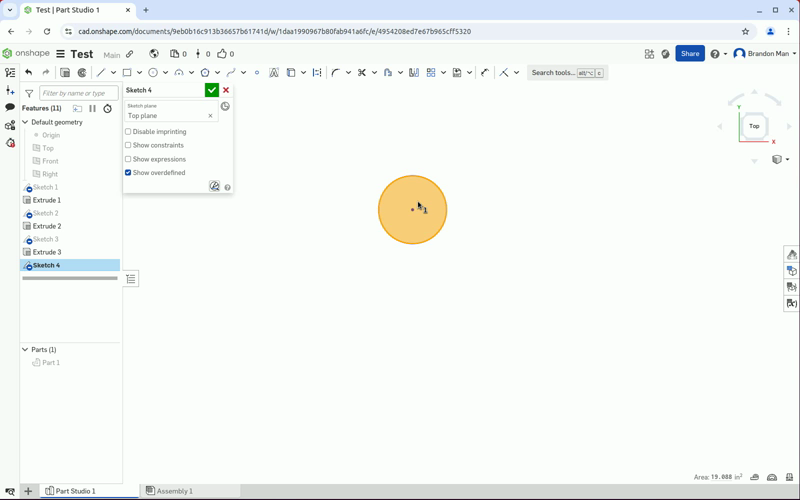
scroll(-6)
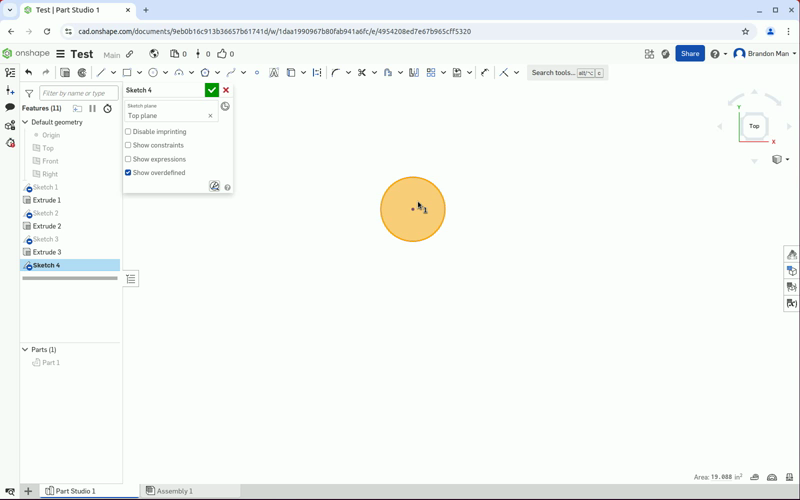
scroll(-6)
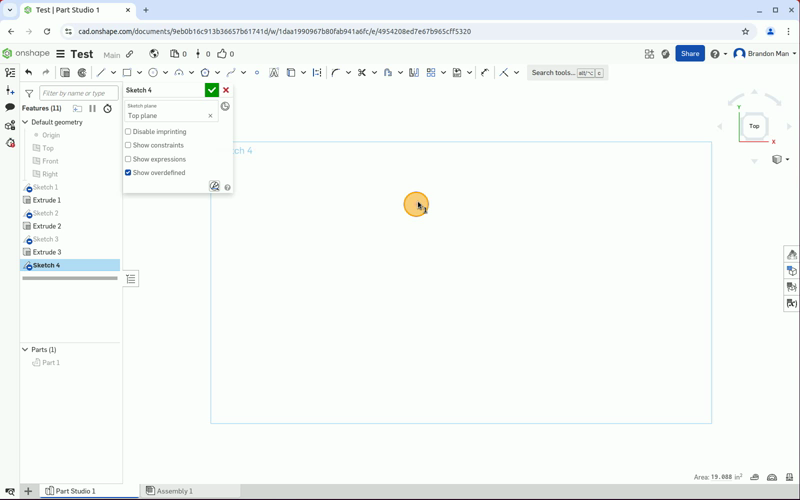
mouse_move(73, 352)
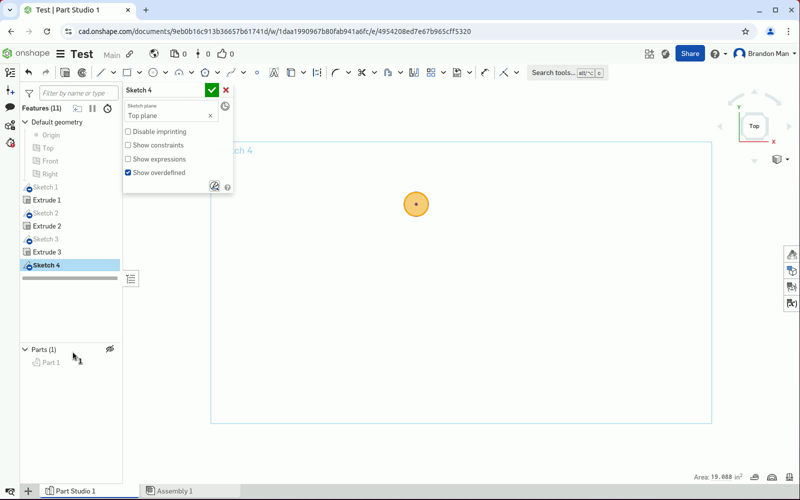
key(shift+y)
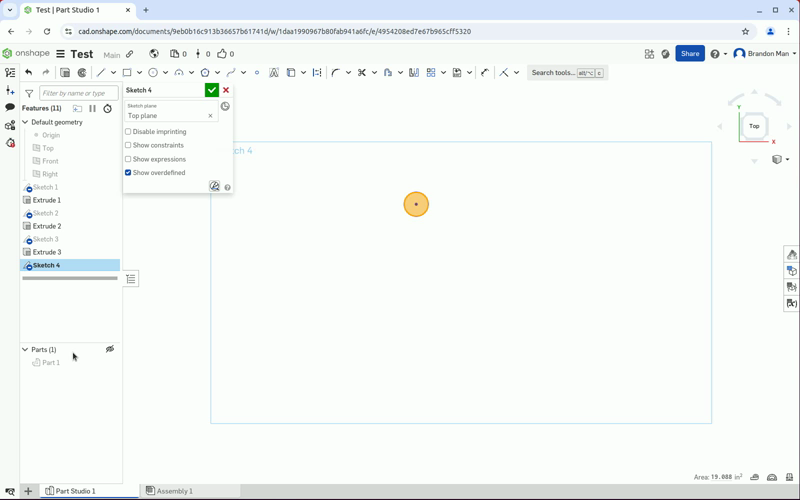
key(shift+e)
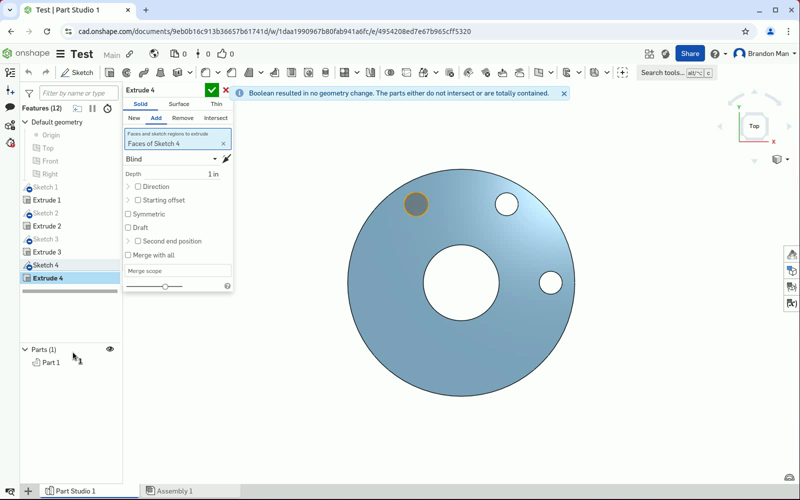
mouse_move(143, 106)
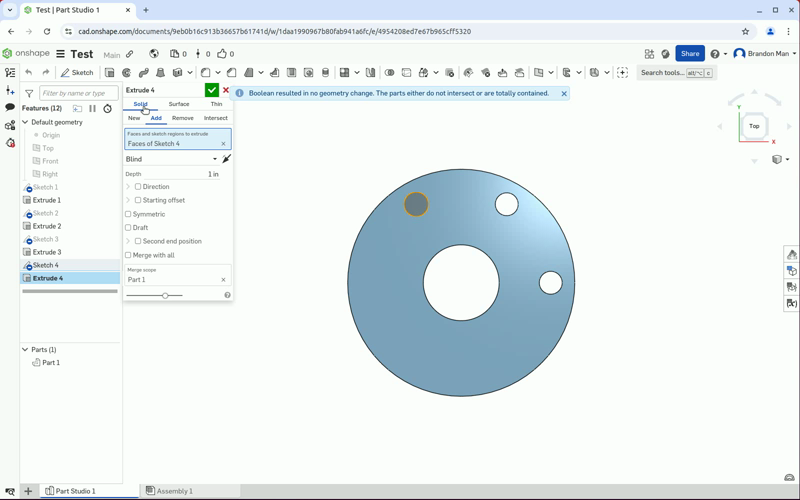
click(143, 106)
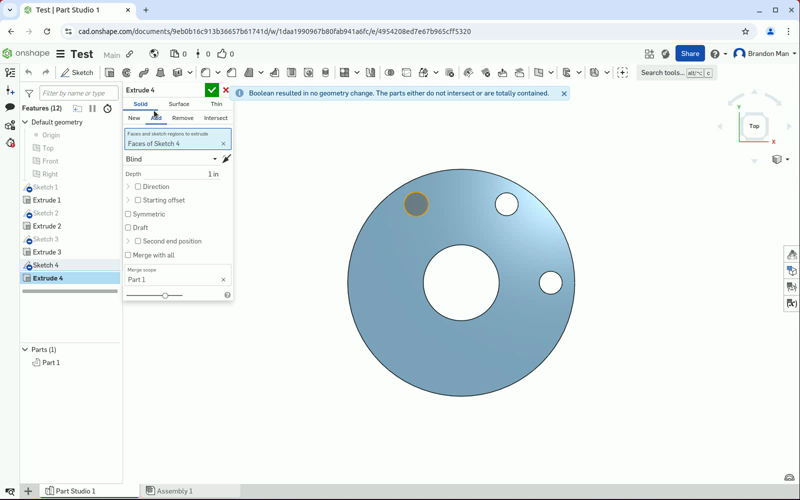
mouse_move(186, 120)
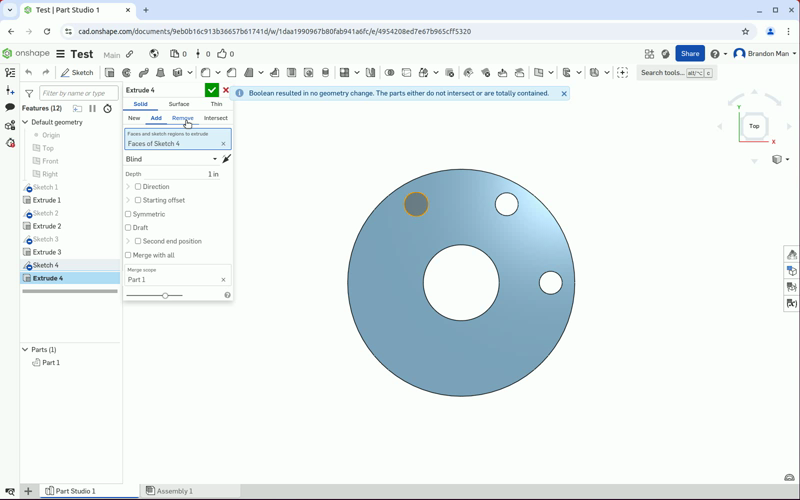
click(186, 120)
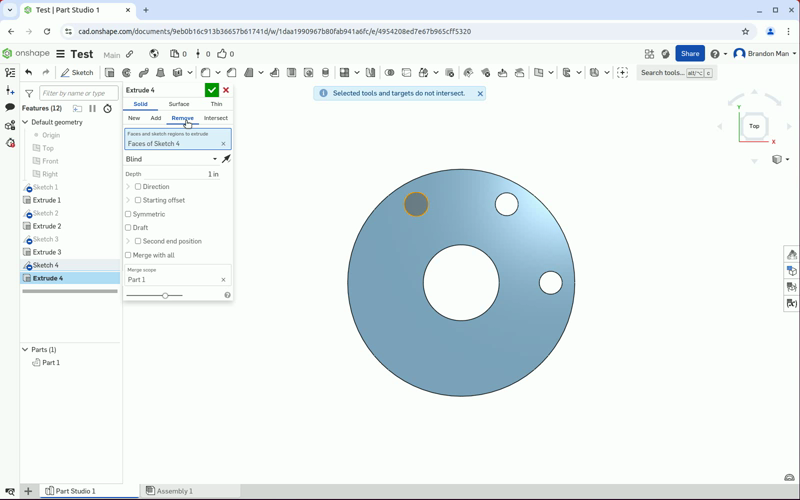
key(tab, 4)
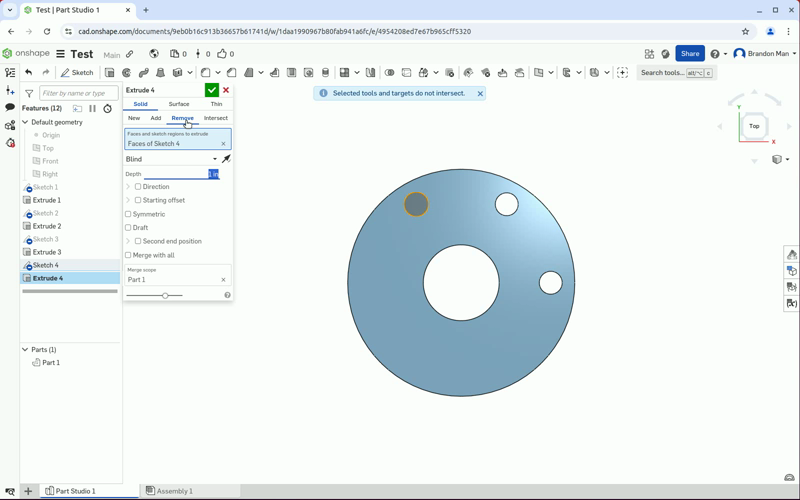
text(-7.703)
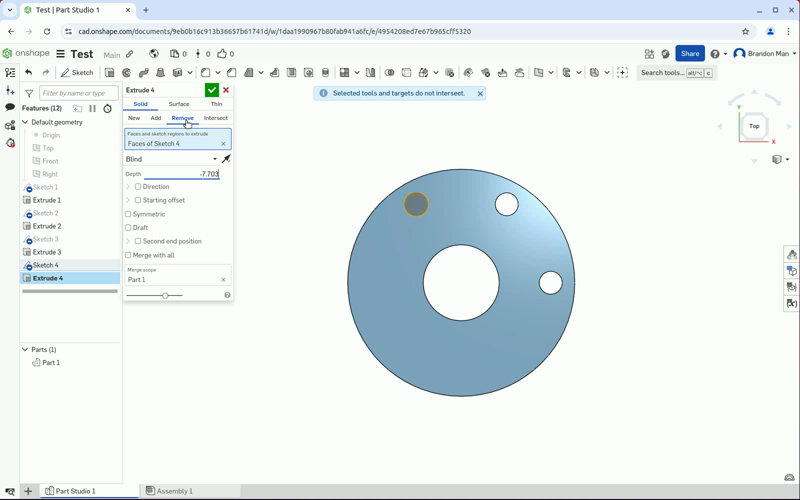
key(tab, 6)
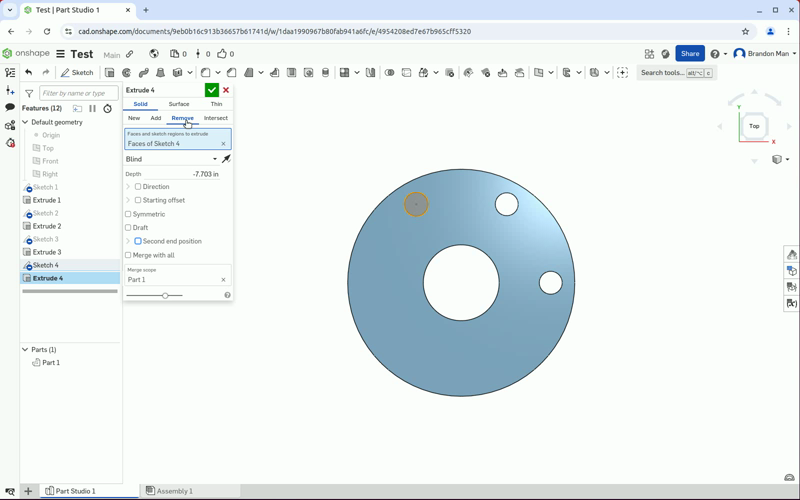
key(space)
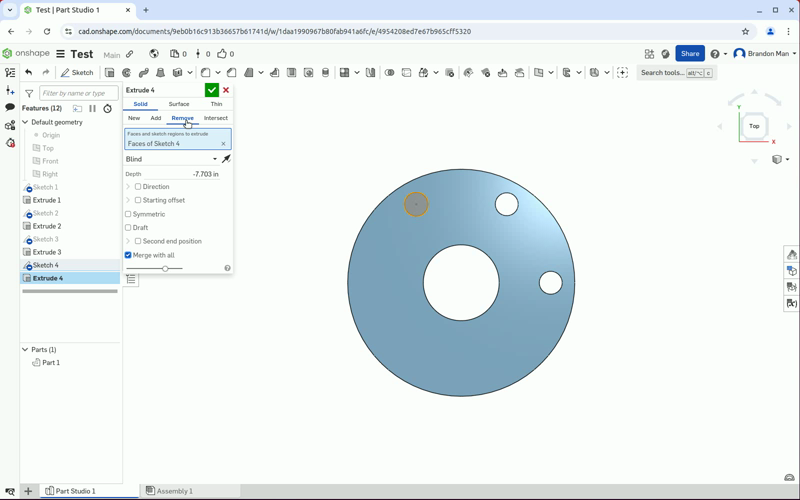
key(enter)
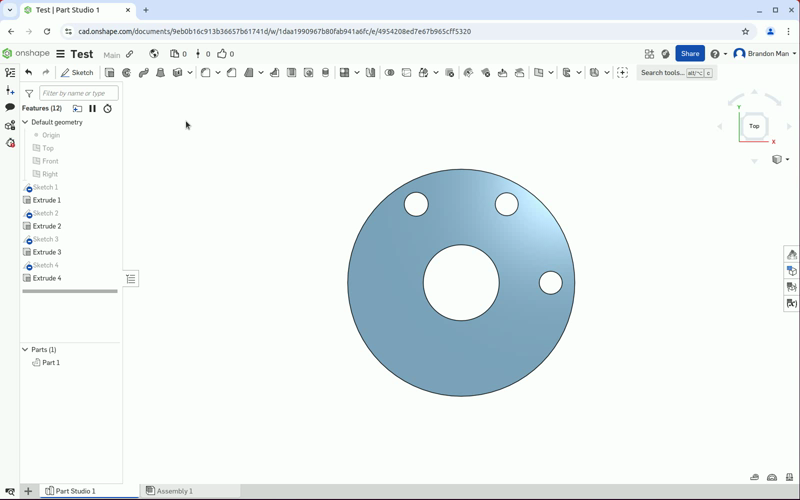
key(shift+h)
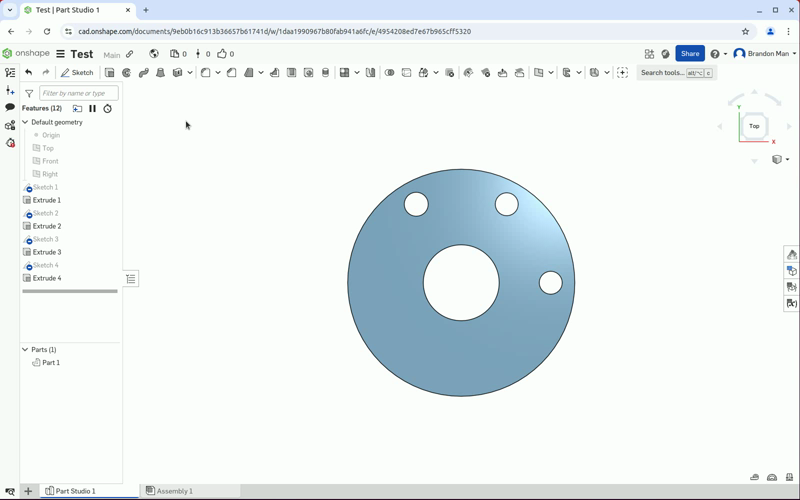
key(shift+h)
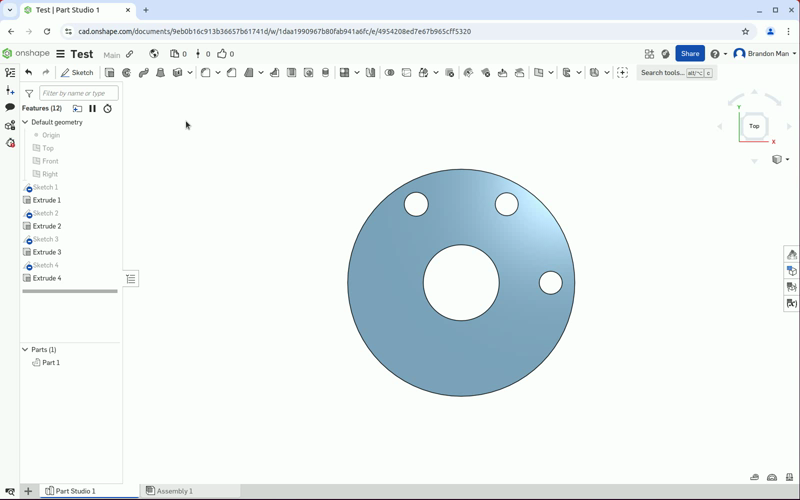
mouse_move(73, 189)
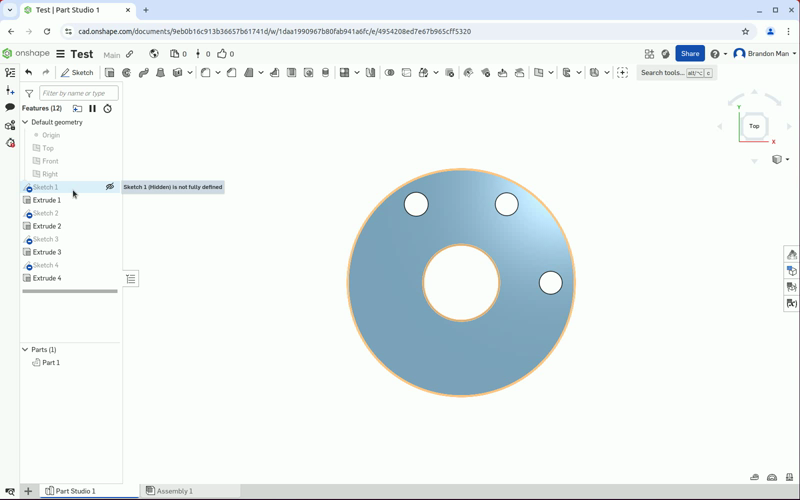
click(73, 189)
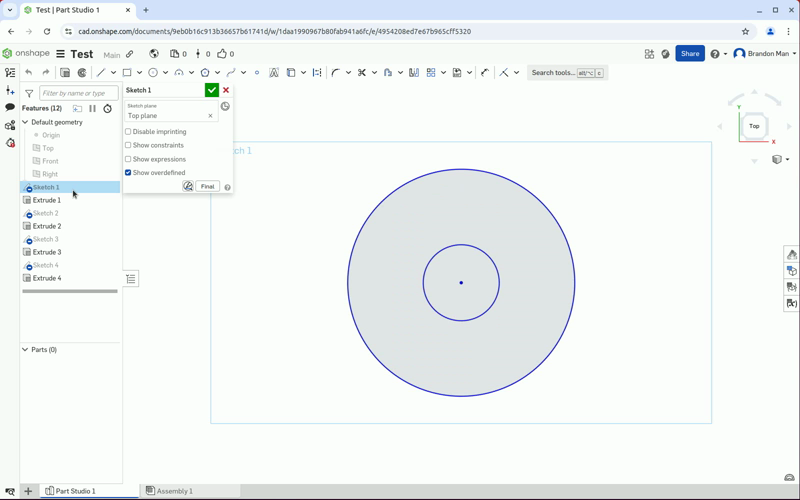
mouse_move(229, 92)
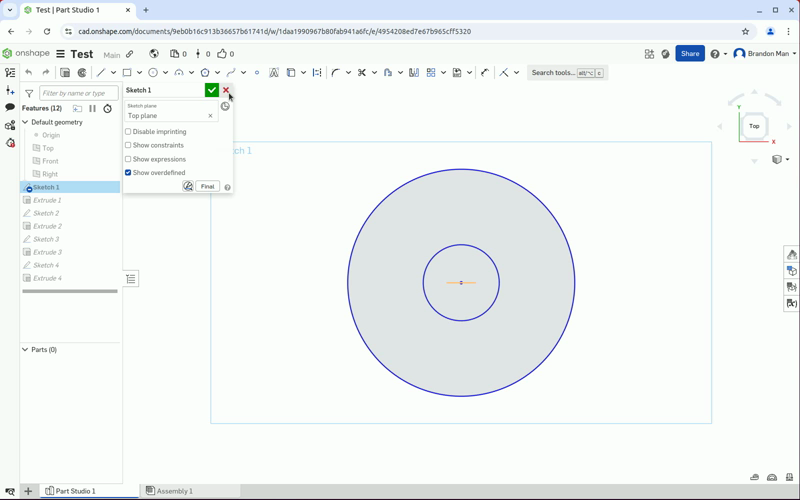
click(229, 92)
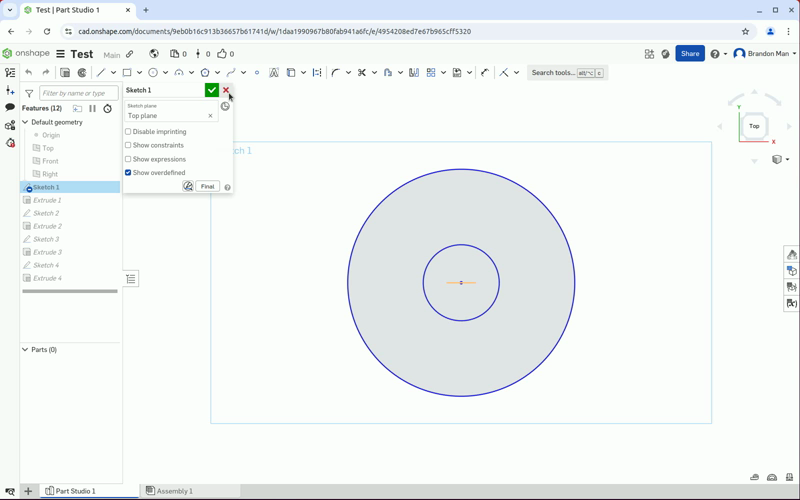
key(shift+s)
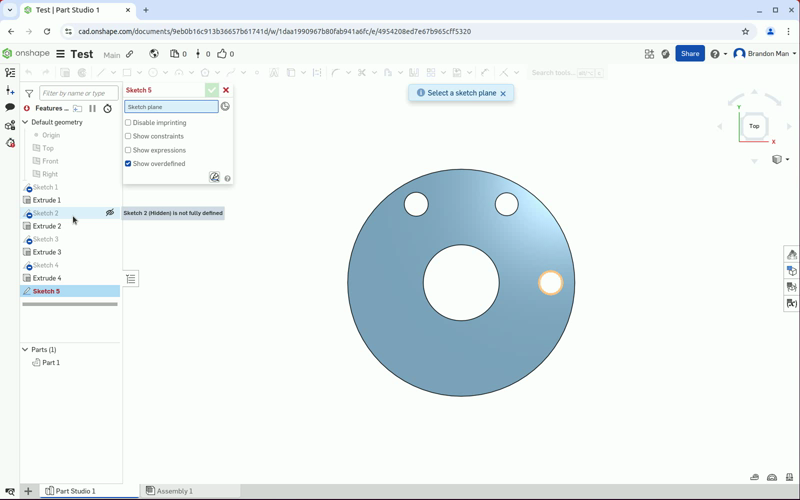
scroll(3)
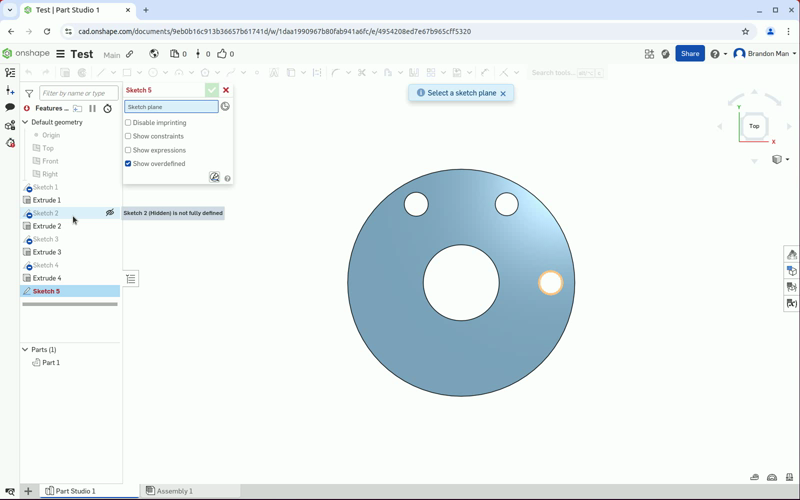
mouse_move(73, 150)
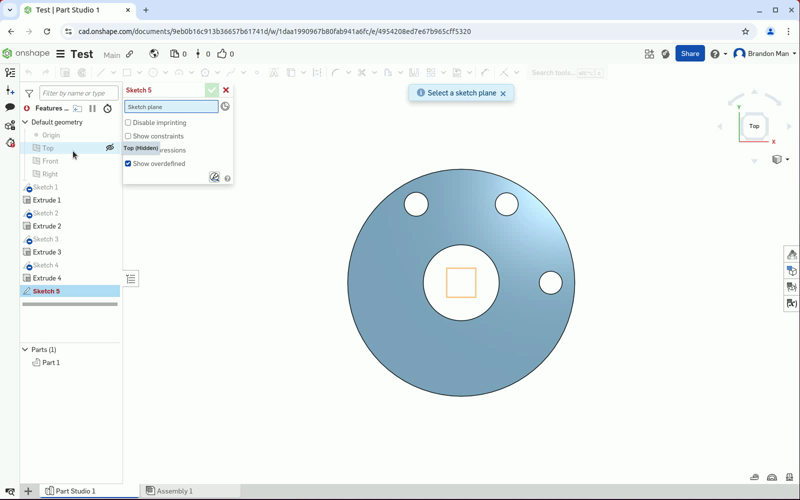
click(73, 150)
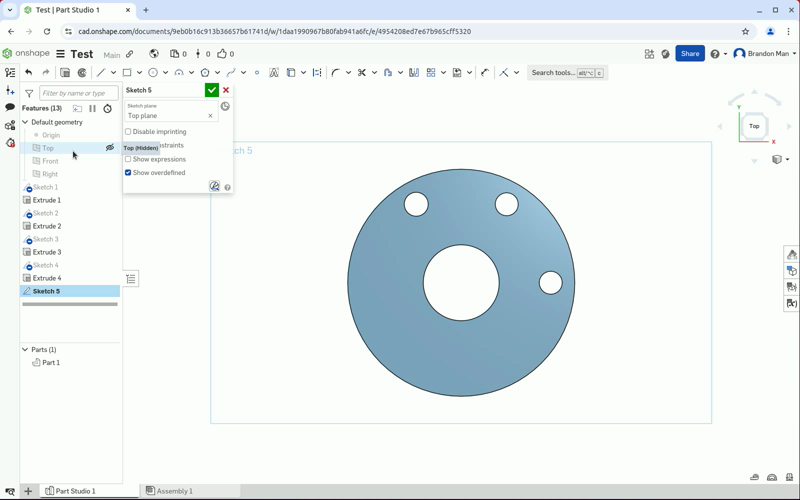
mouse_move(73, 352)
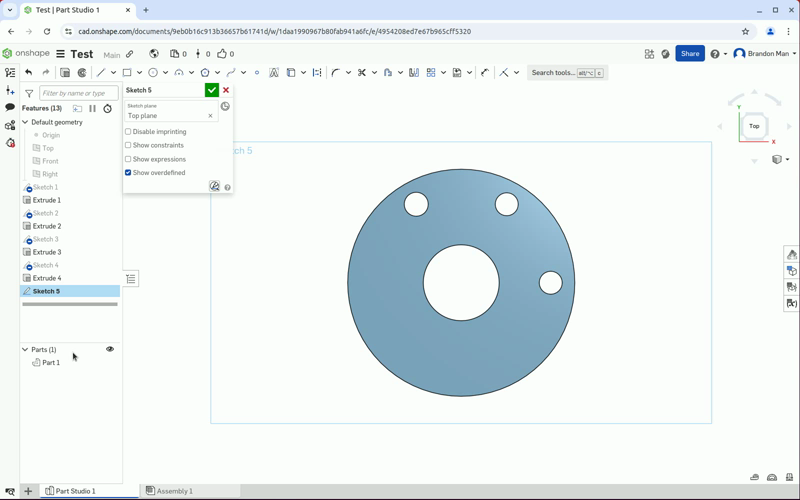
key(y)
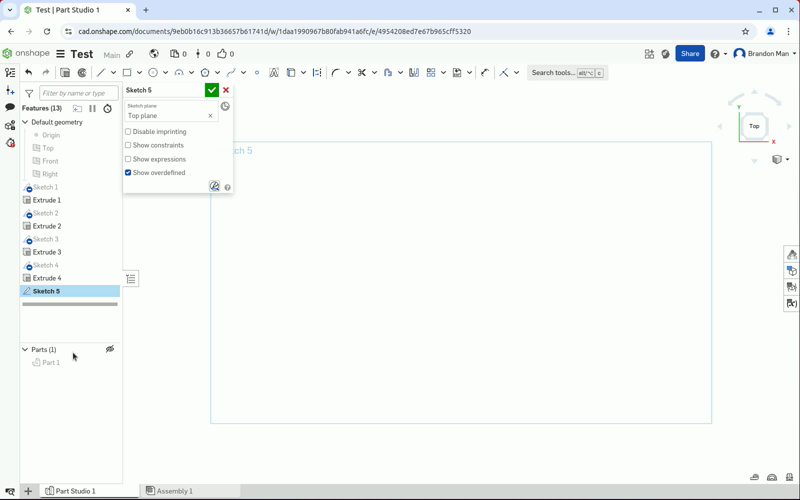
key(c)
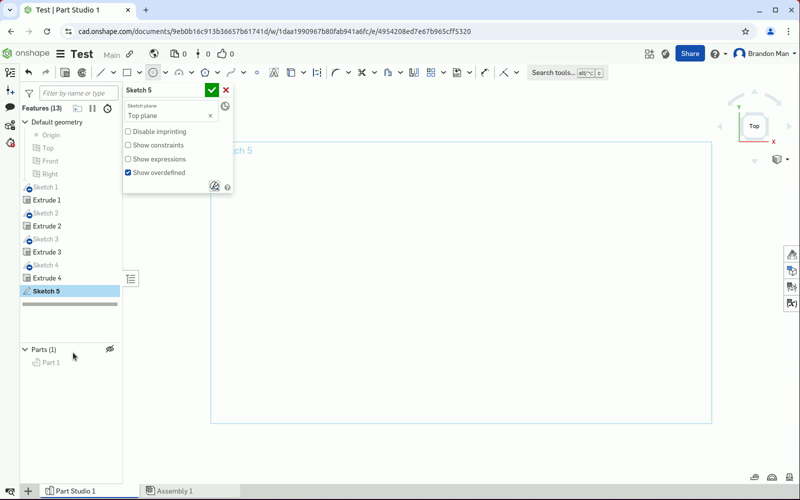
key_down(shift)
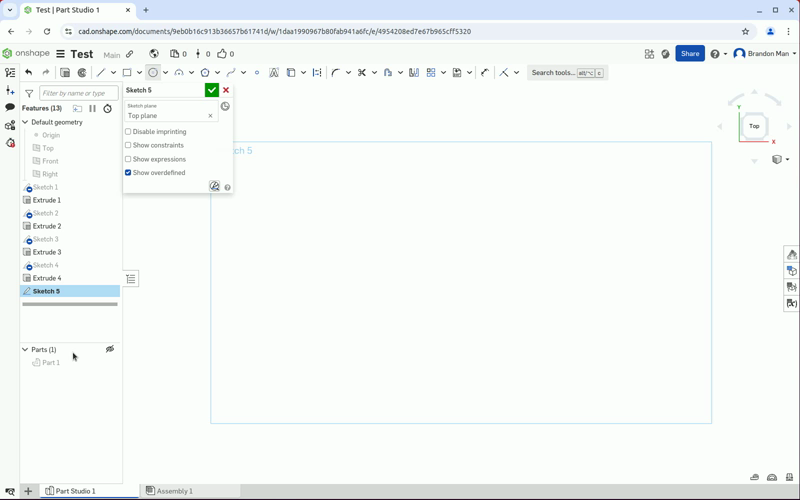
mouse_move(371, 282)
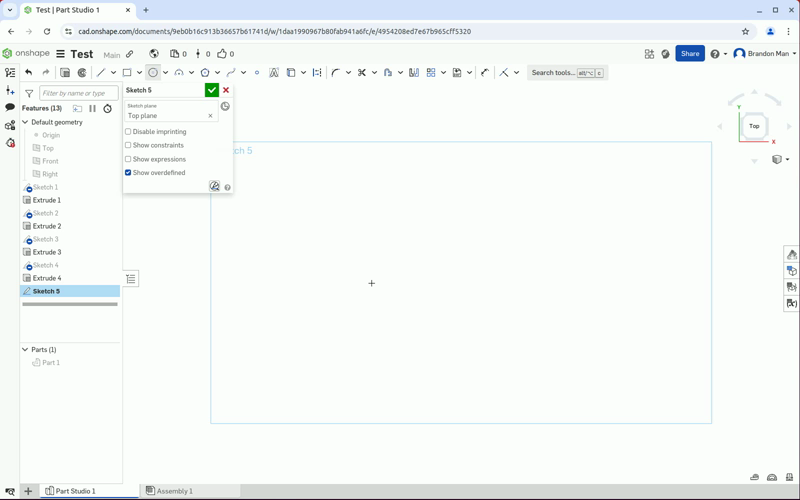
click(371, 282)
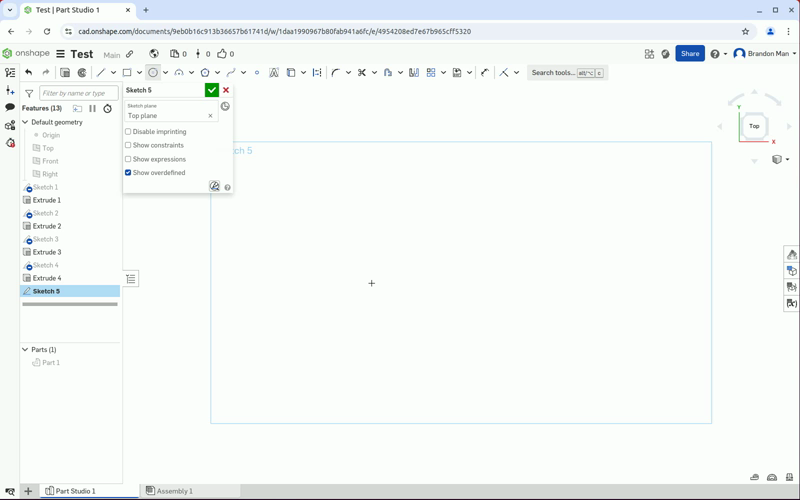
key_up(shift)
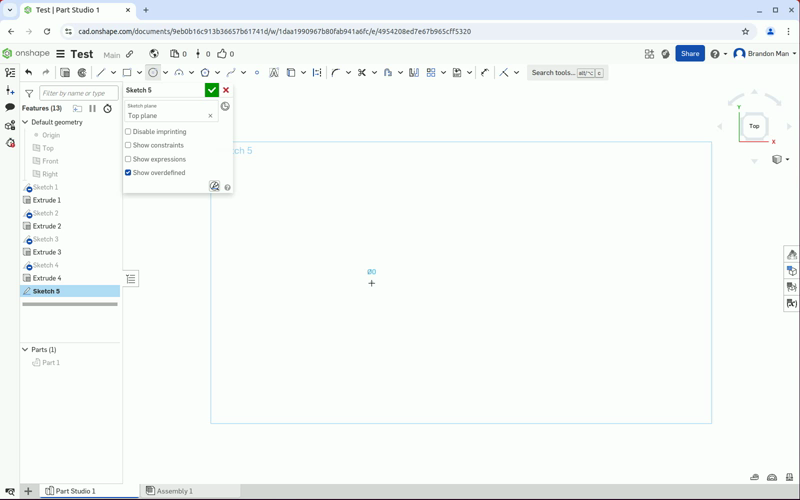
mouse_move(383, 282)
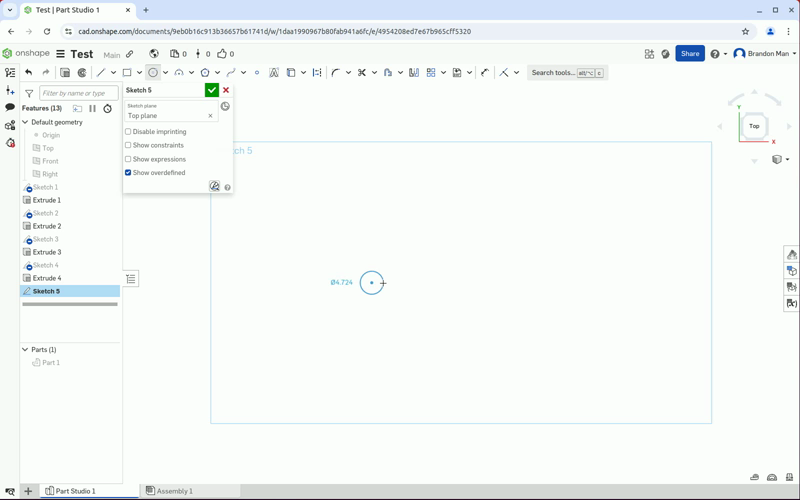
click(383, 282)
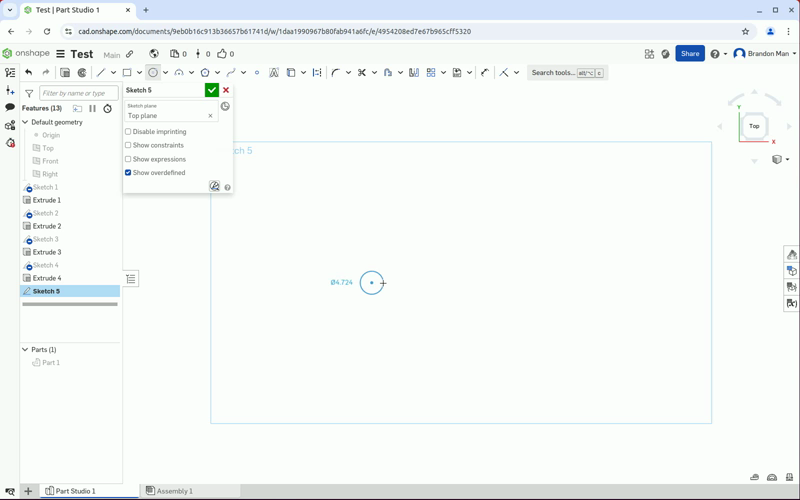
key(esc)
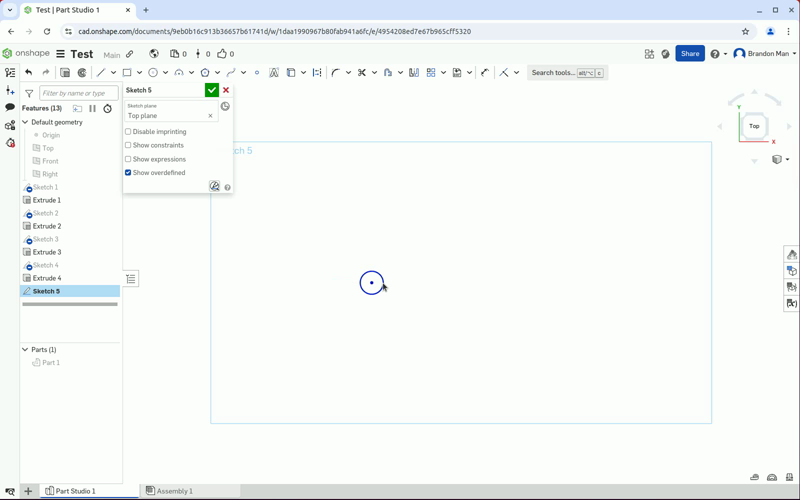
mouse_move(370, 283)
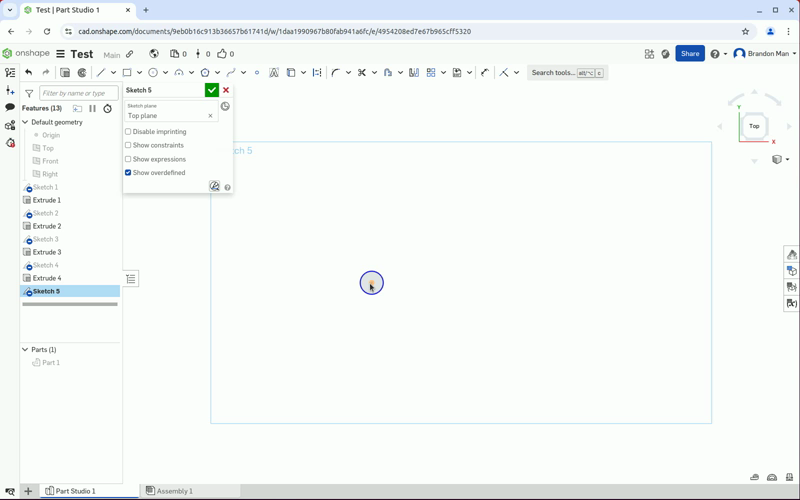
scroll(6)
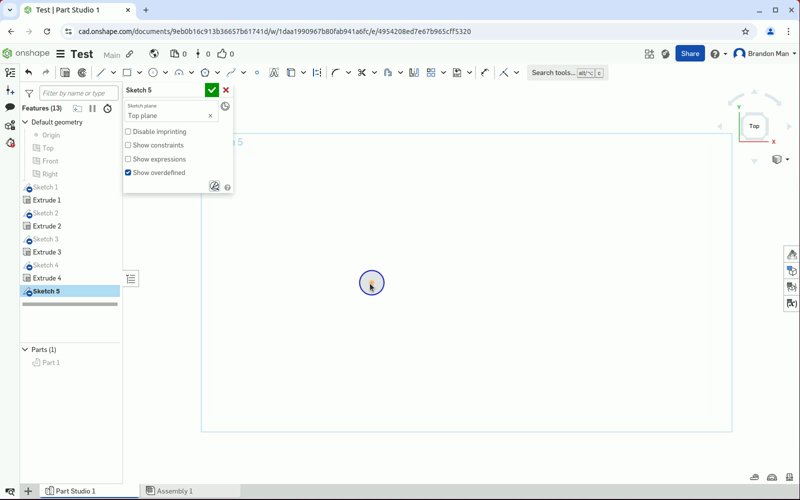
scroll(6)
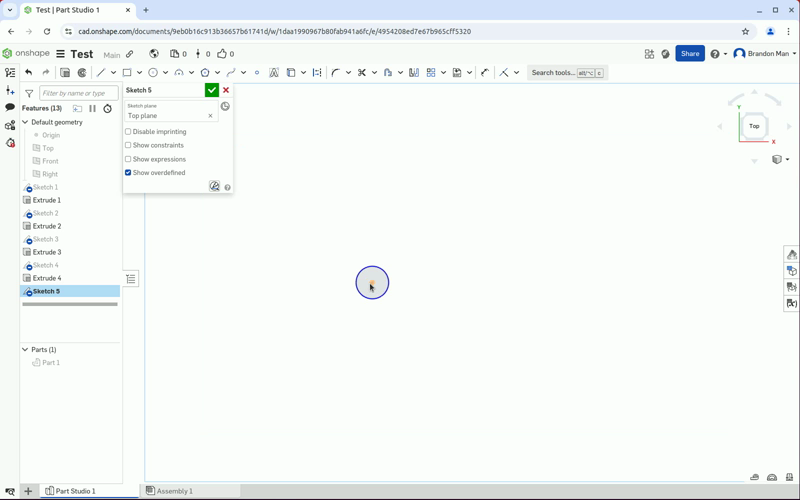
scroll(6)
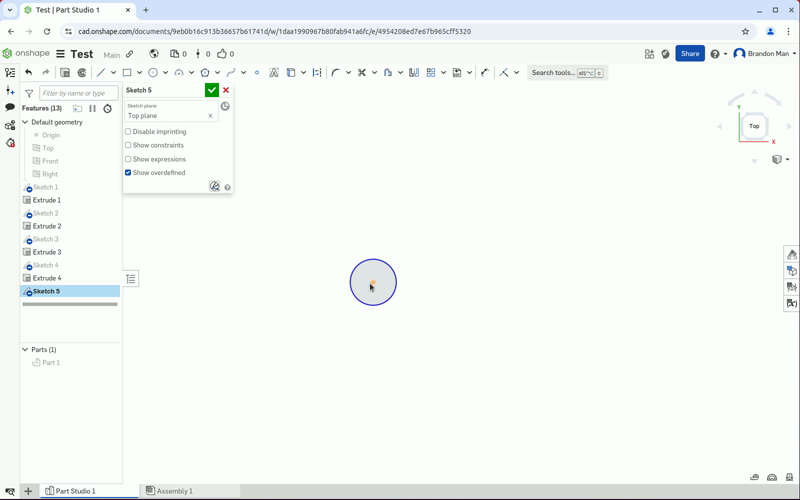
scroll(6)
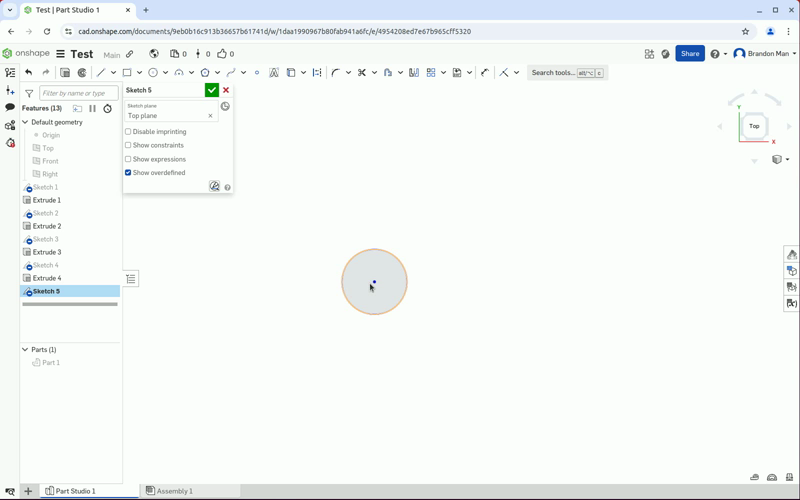
scroll(6)
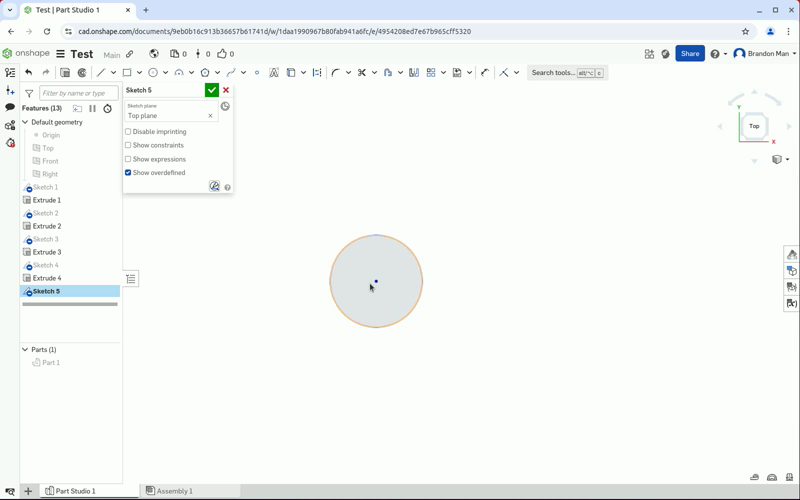
scroll(6)
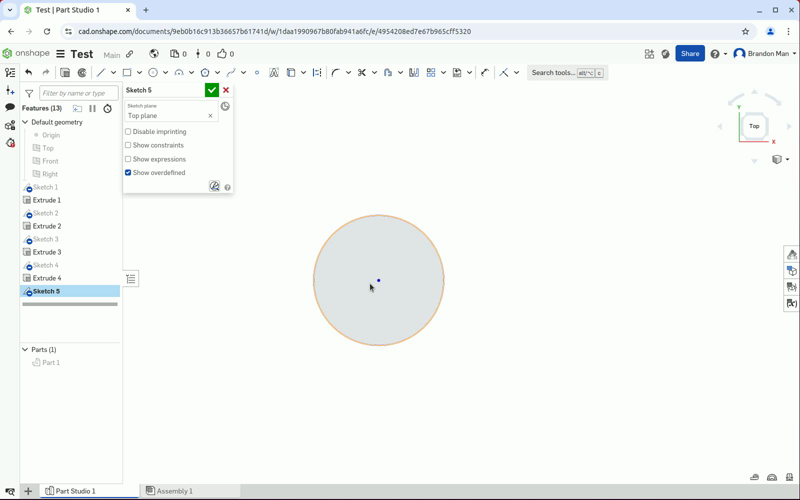
scroll(6)
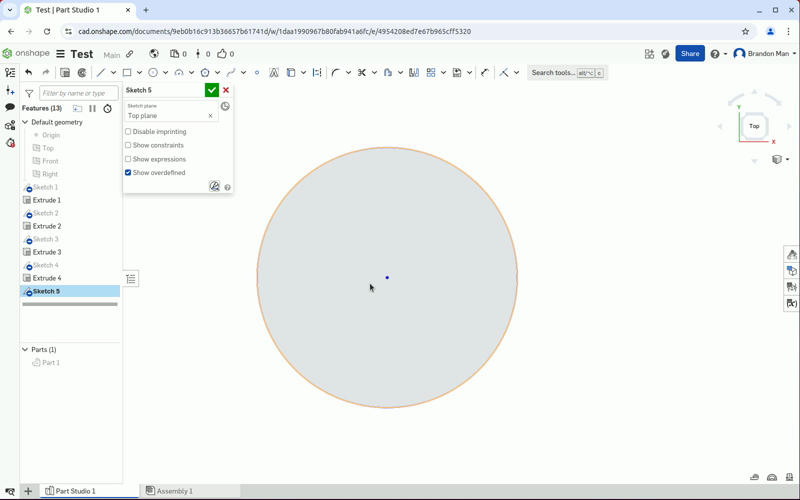
click(370, 283)
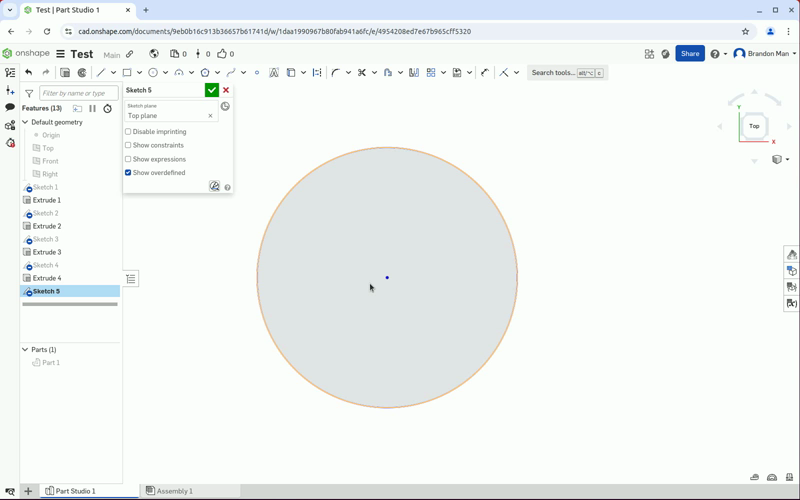
scroll(-6)
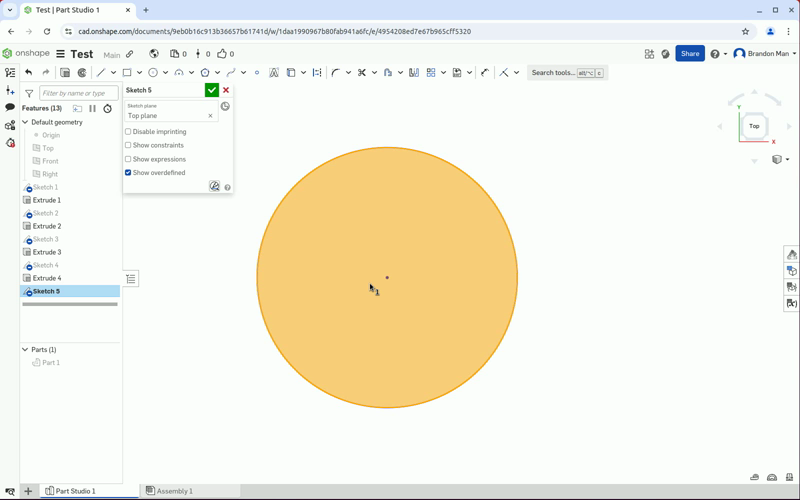
scroll(-6)
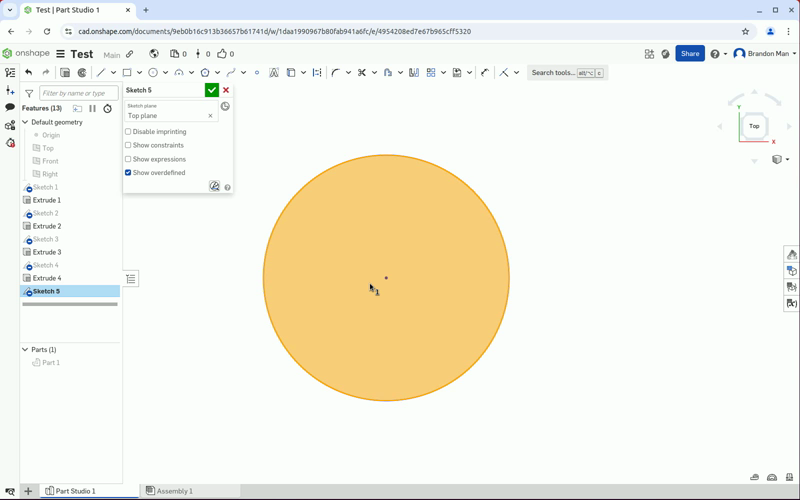
scroll(-6)
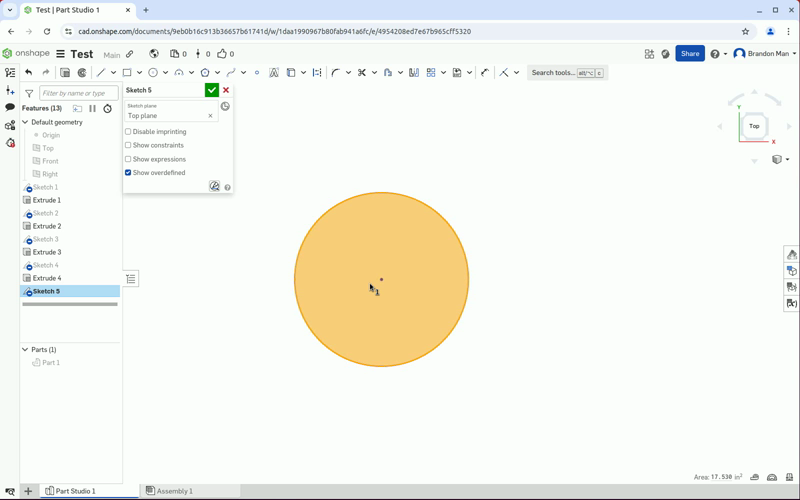
scroll(-6)
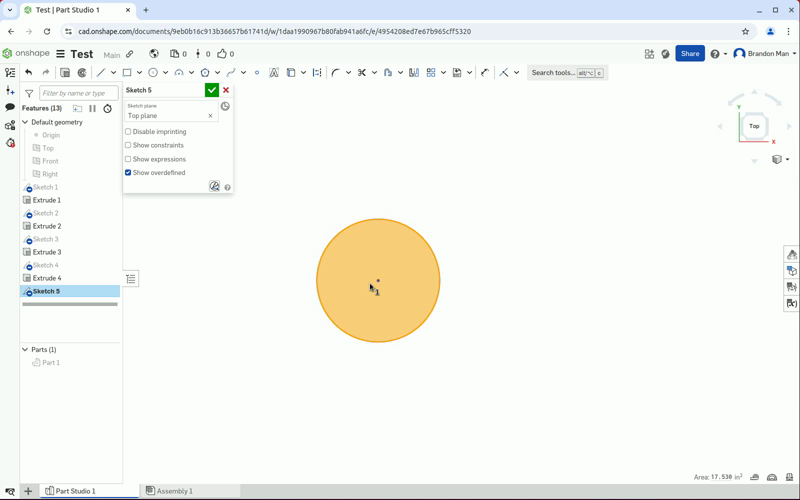
scroll(-6)
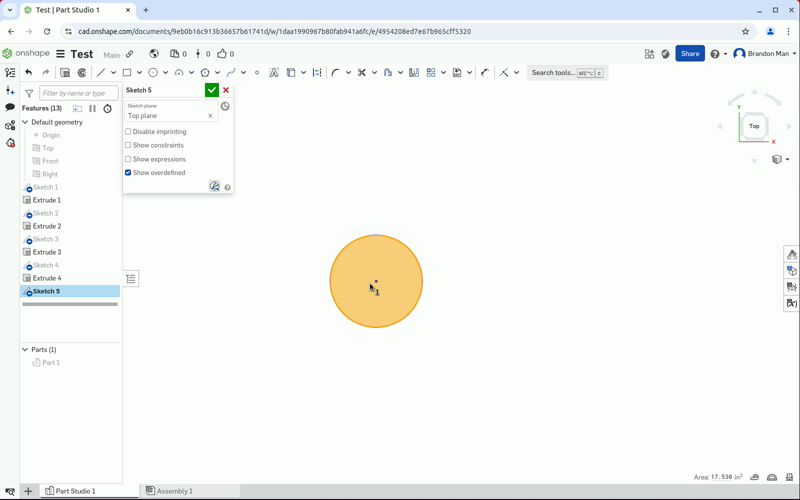
scroll(-6)
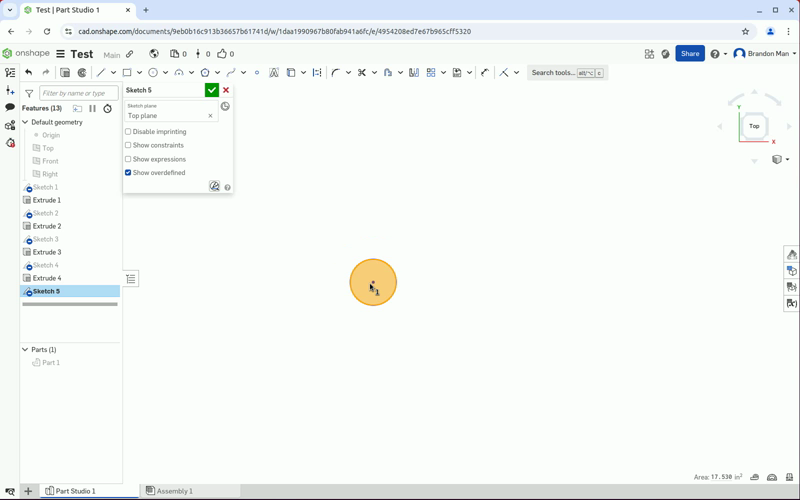
scroll(-6)
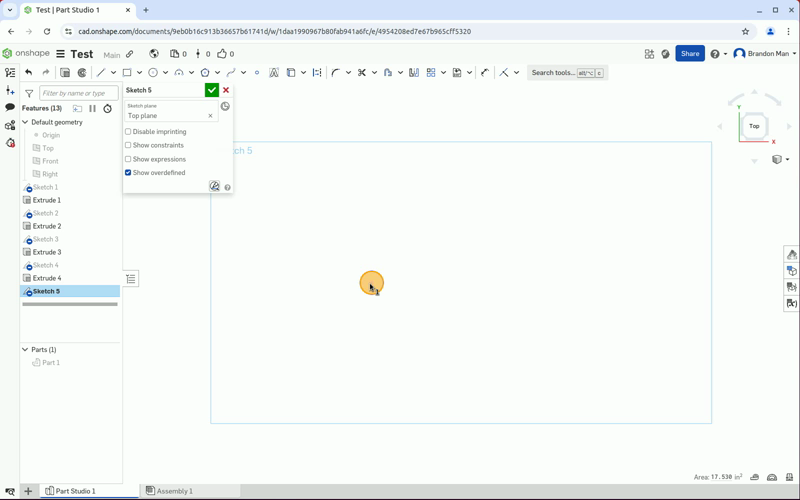
mouse_move(73, 352)
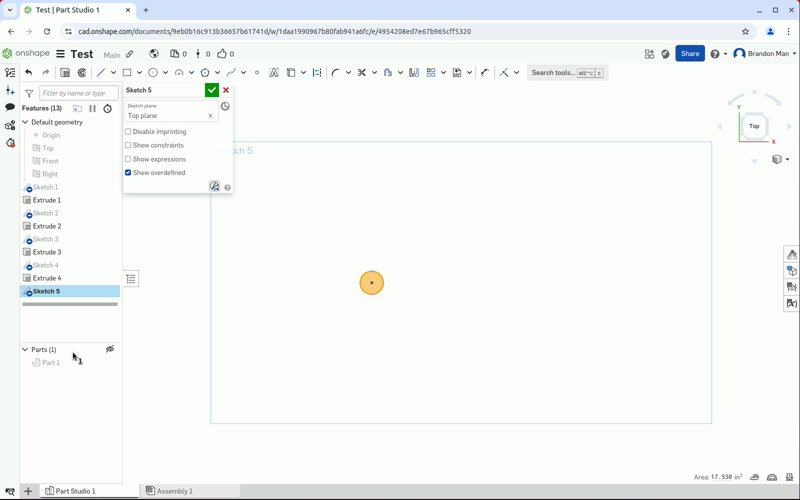
key(shift+y)
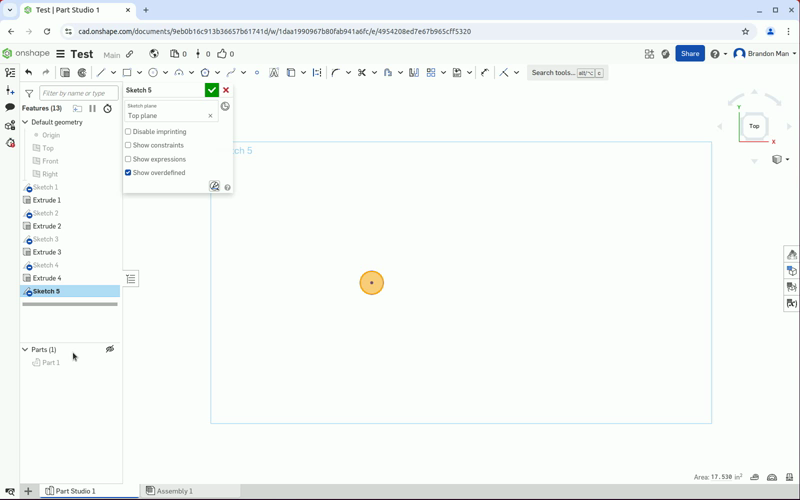
key(shift+e)
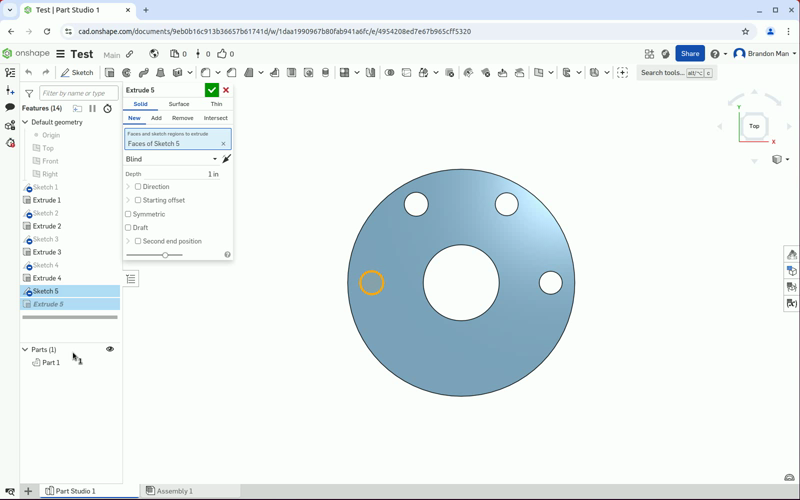
mouse_move(143, 106)
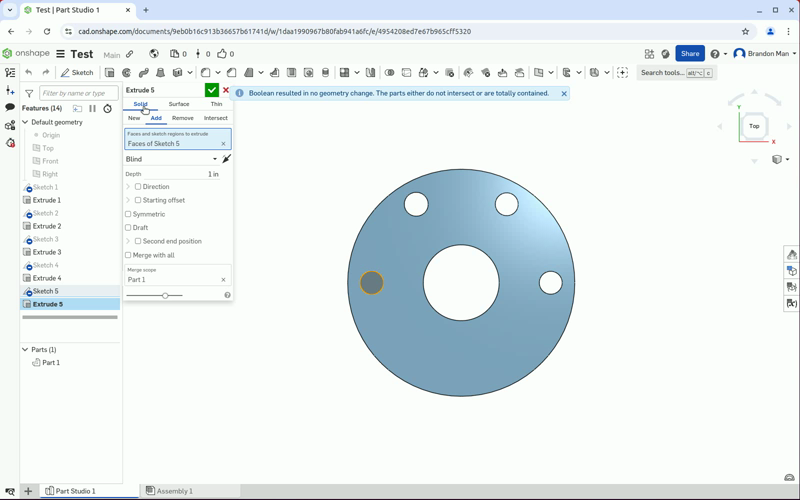
click(143, 106)
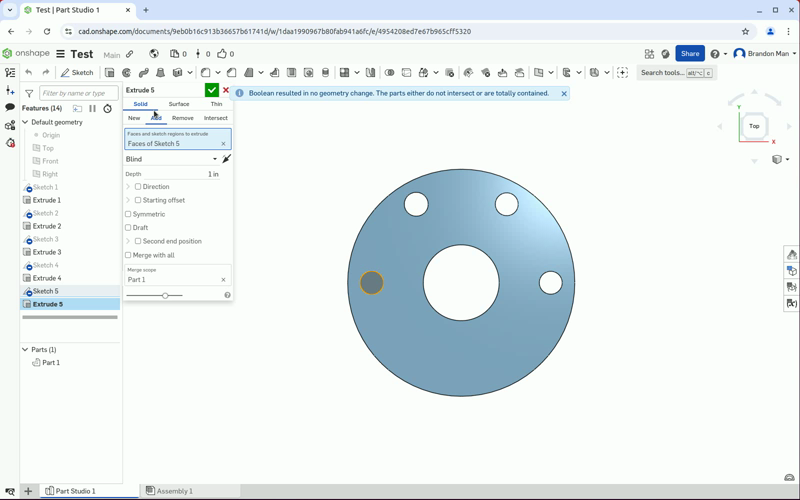
mouse_move(186, 120)
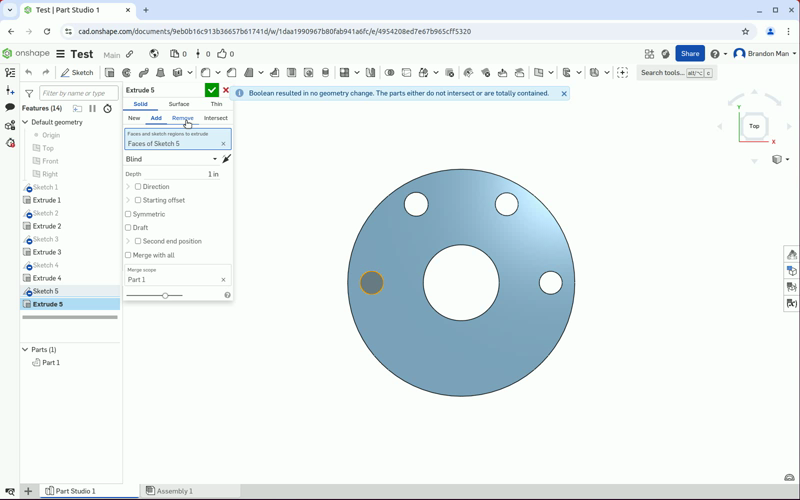
click(186, 120)
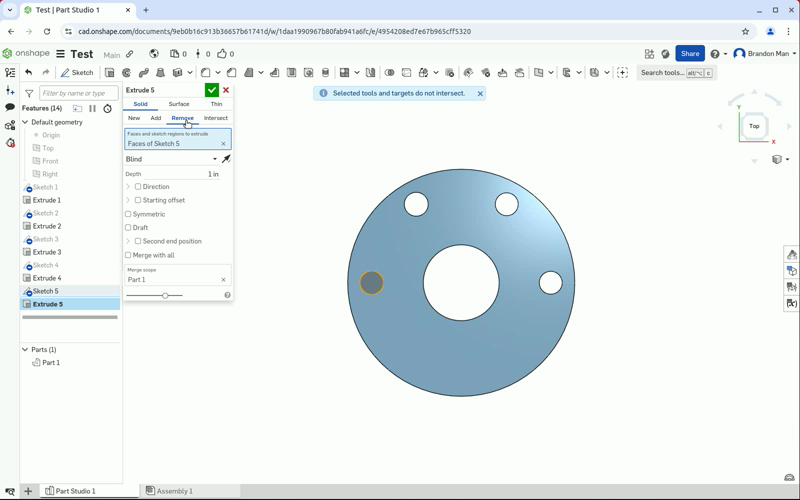
key(tab, 4)
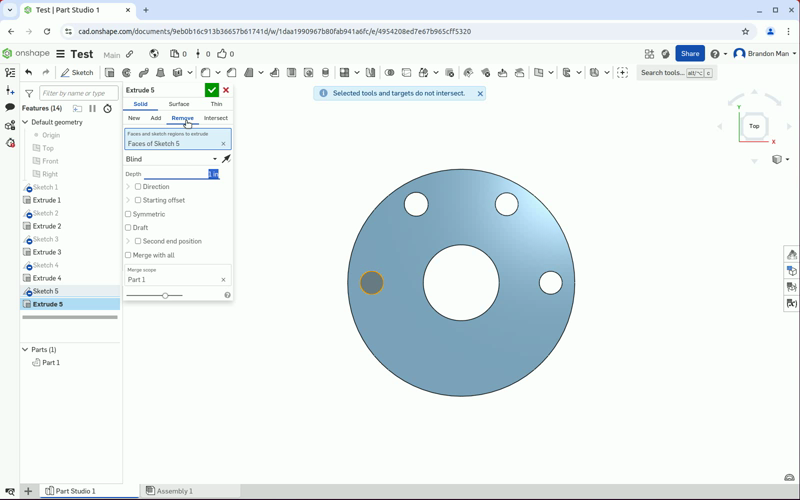
text(-7.703)
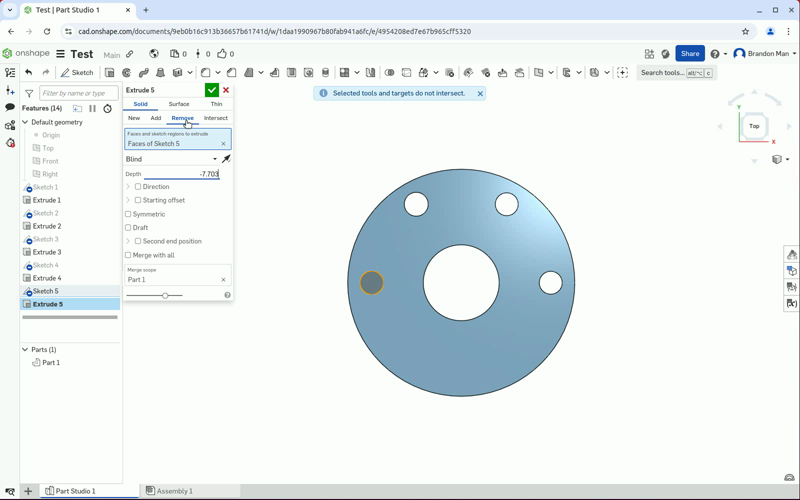
key(tab, 6)
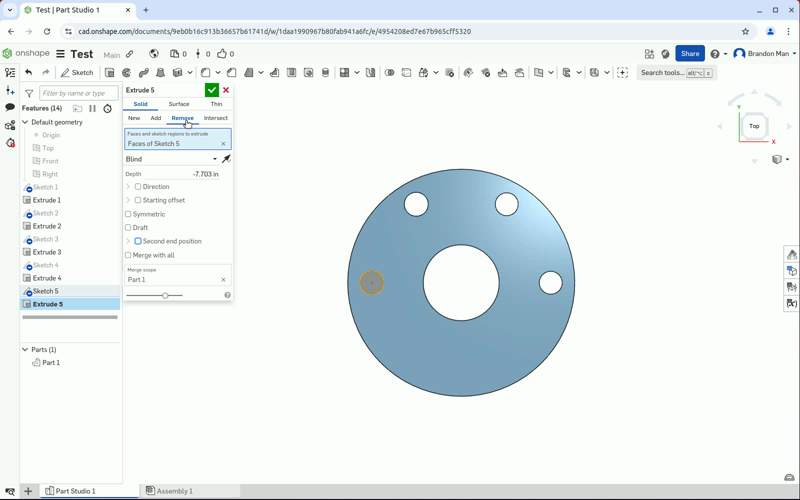
key(space)
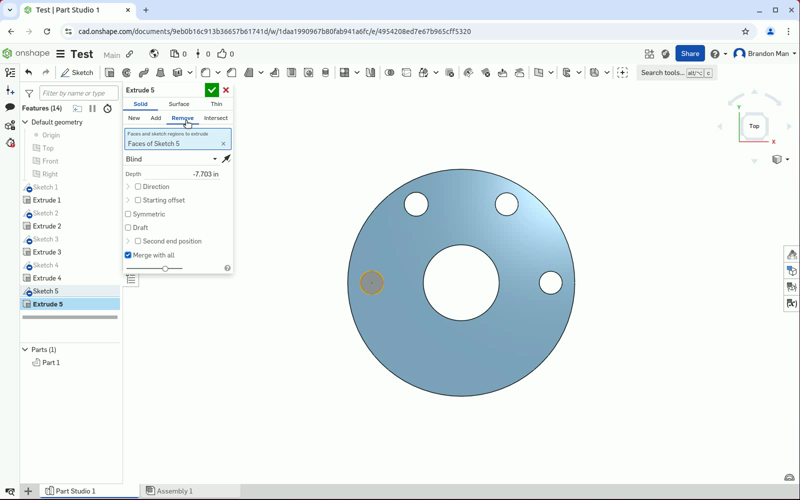
key(enter)
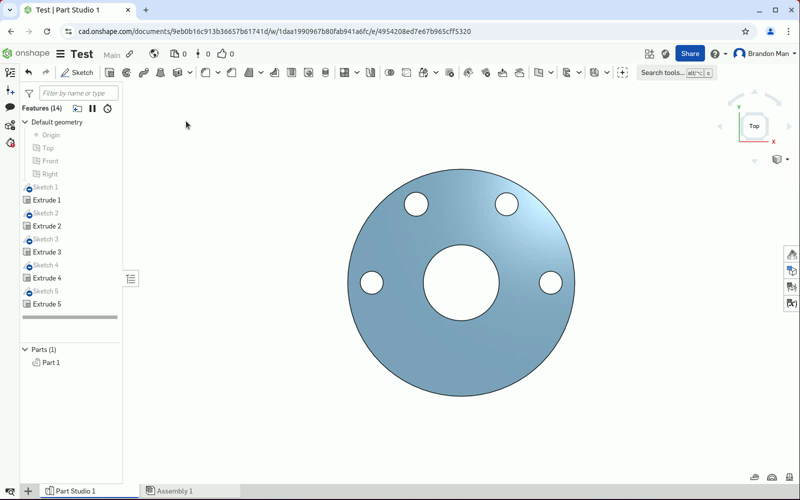
key(shift+h)
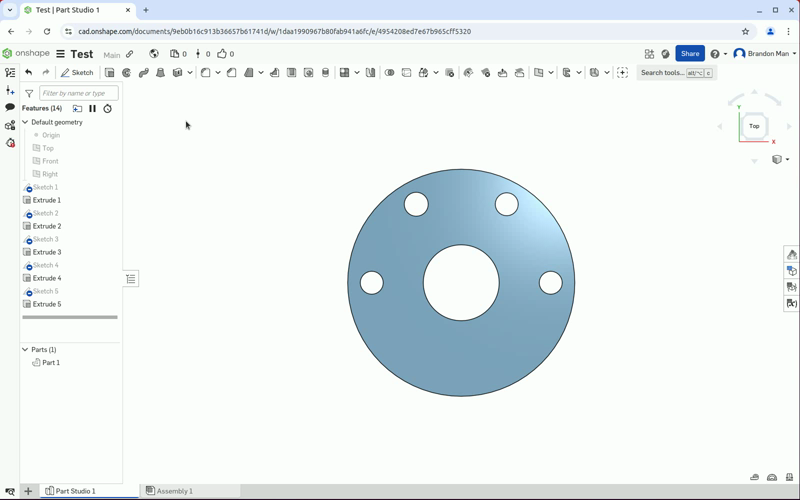
key(shift+h)
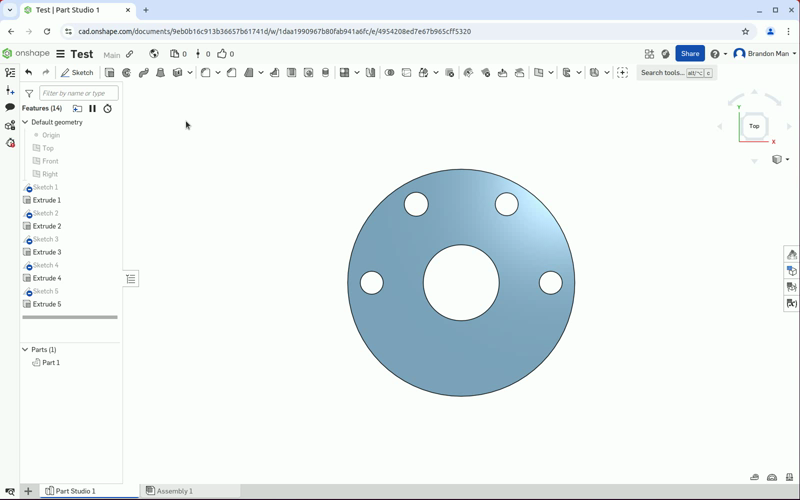
mouse_move(73, 189)
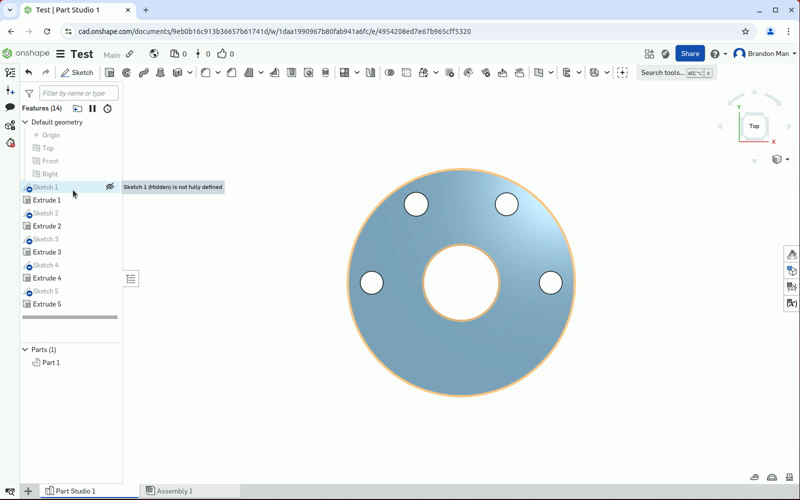
click(73, 189)
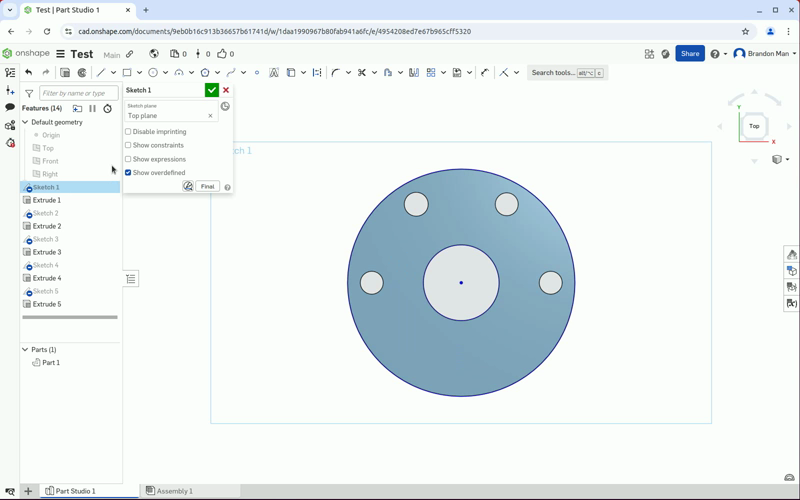
mouse_move(229, 92)
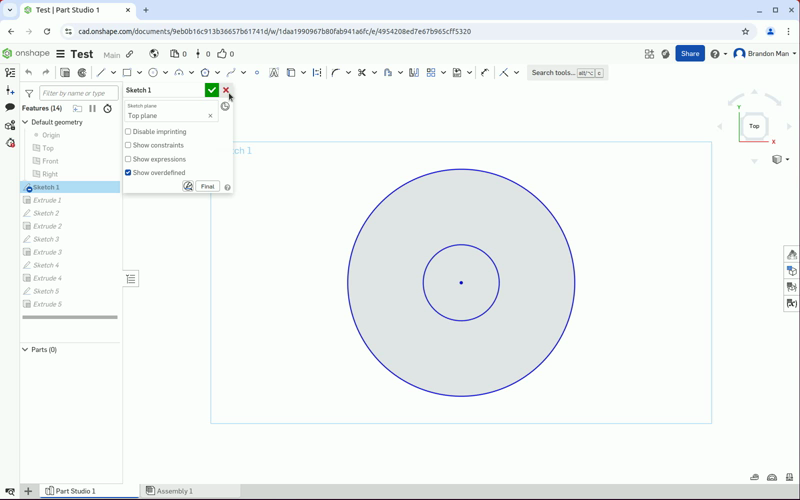
click(229, 92)
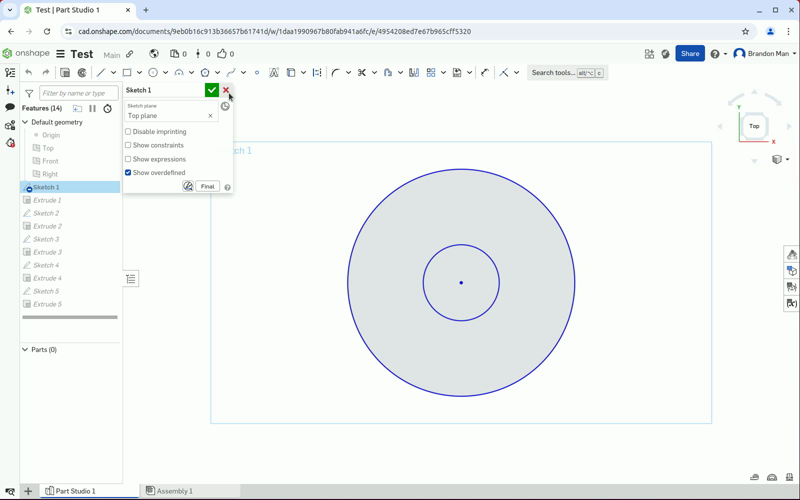
key(shift+s)
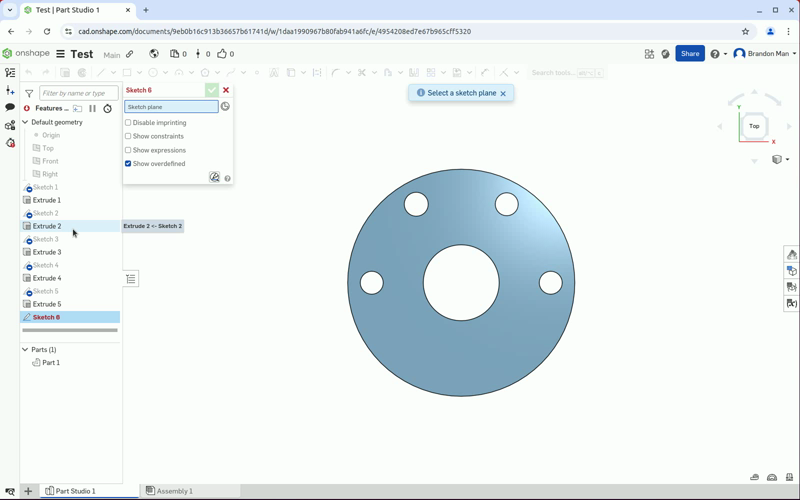
scroll(3)
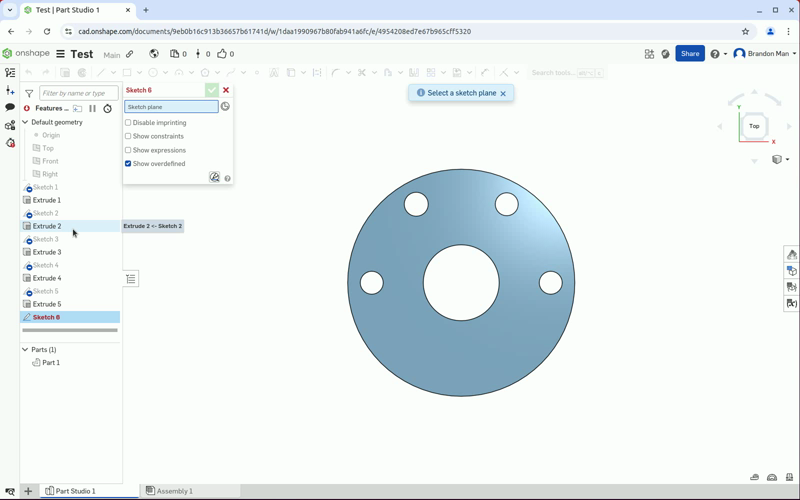
mouse_move(73, 150)
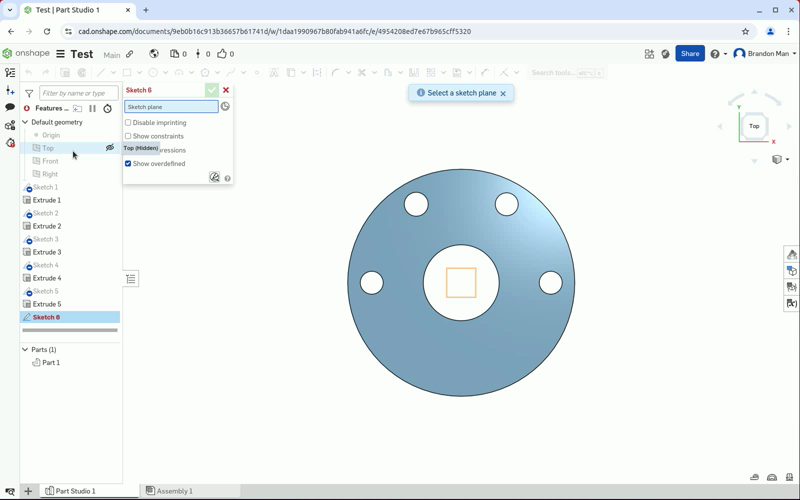
click(73, 150)
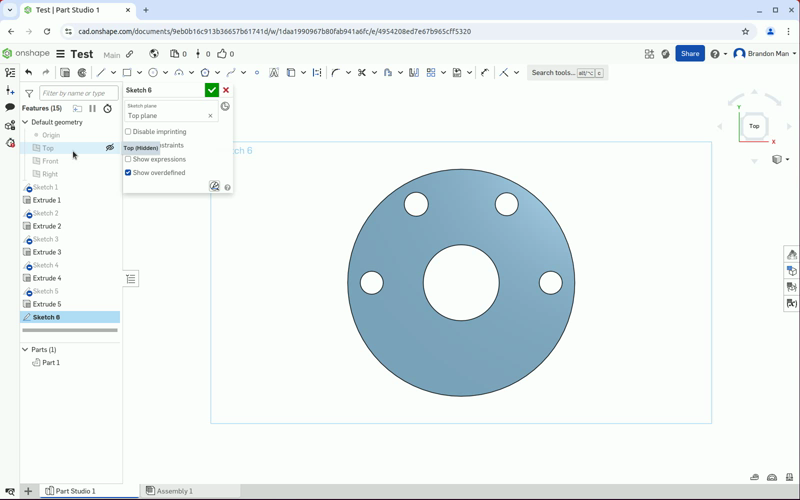
mouse_move(73, 352)
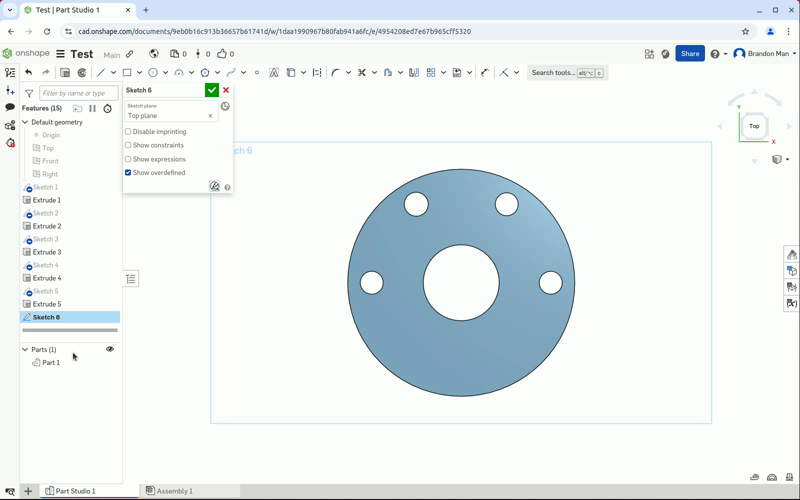
key(y)
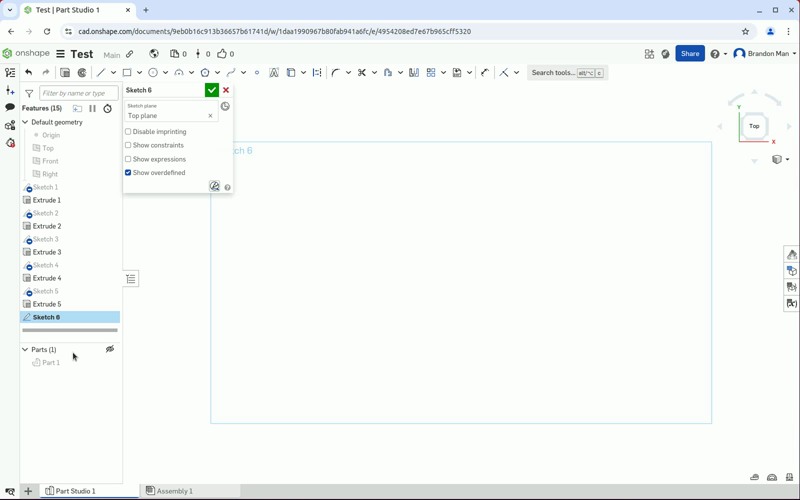
key(c)
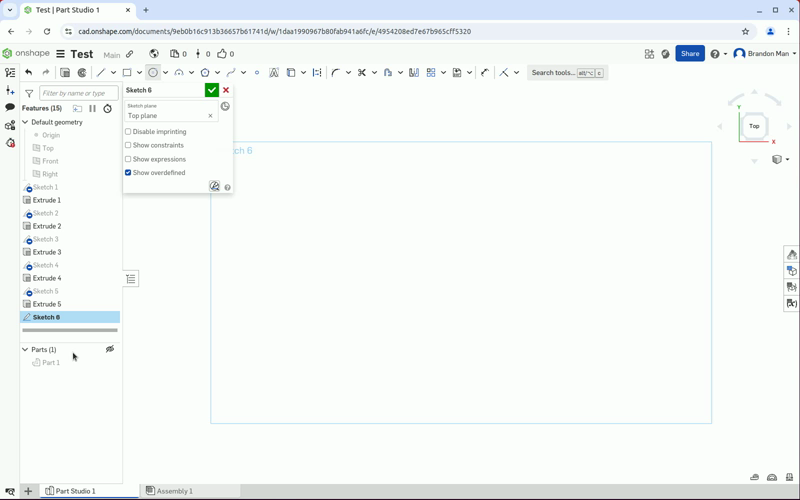
key_down(shift)
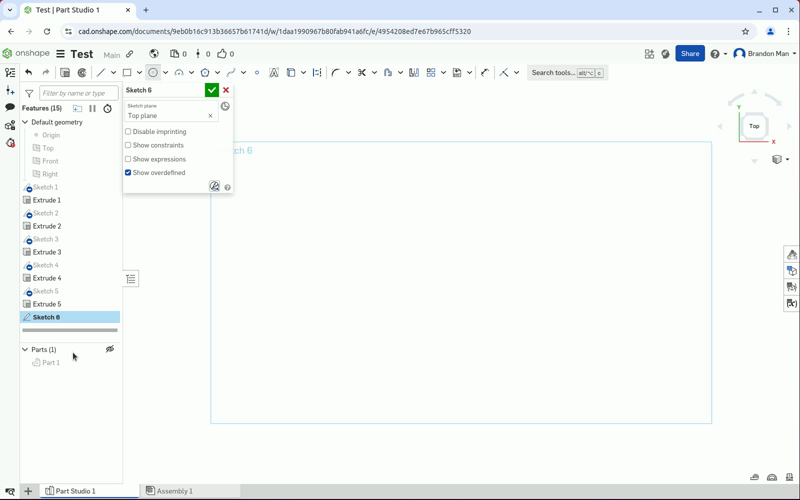
mouse_move(416, 361)
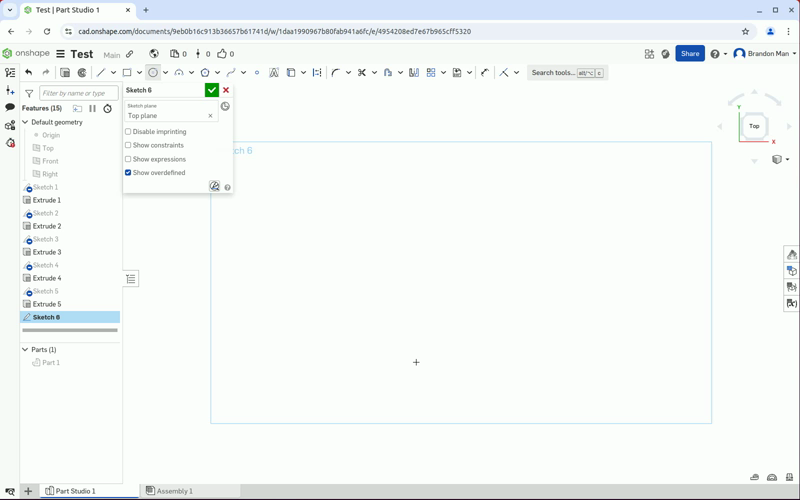
click(416, 361)
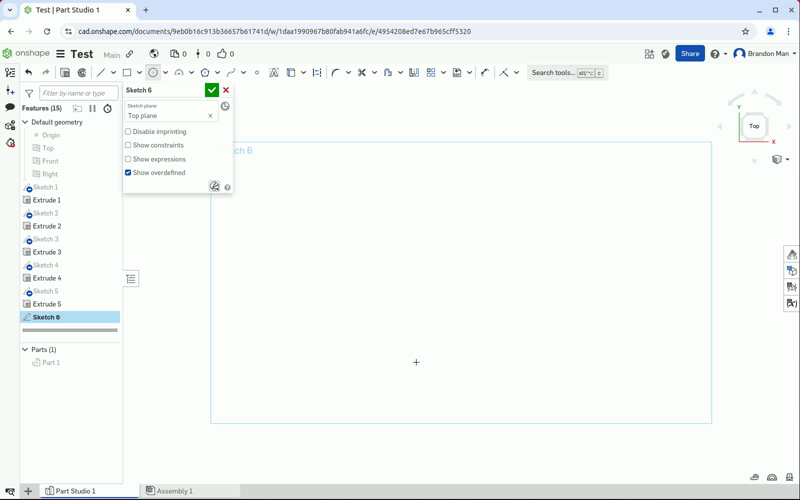
key_up(shift)
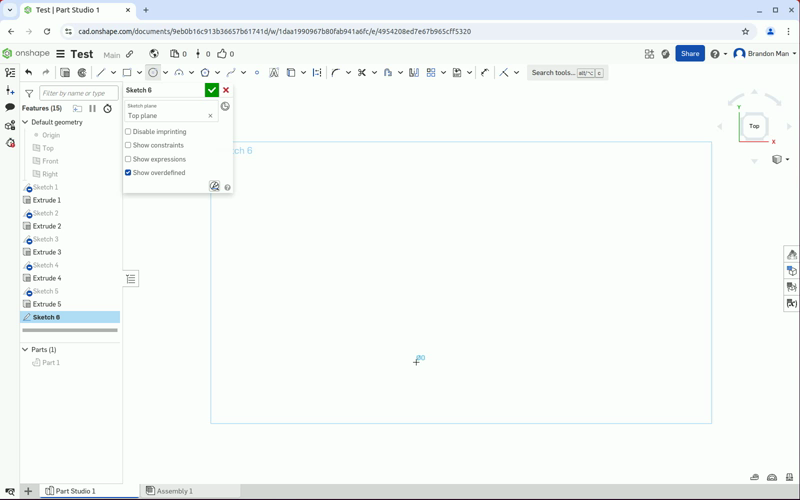
mouse_move(428, 361)
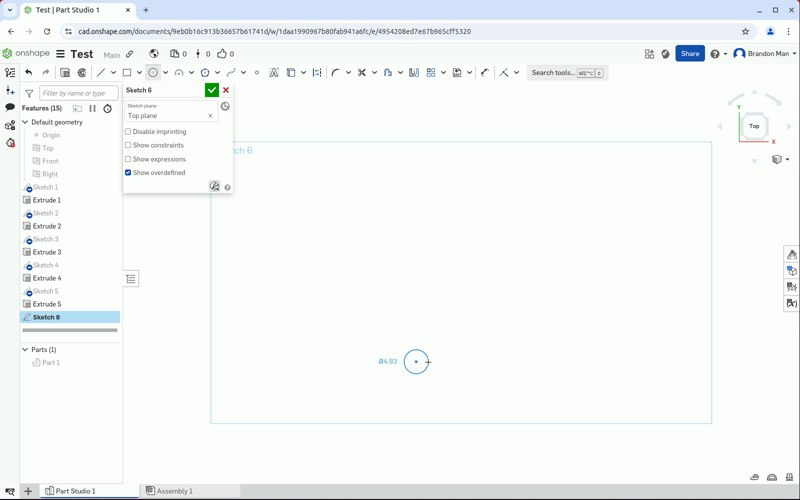
click(428, 361)
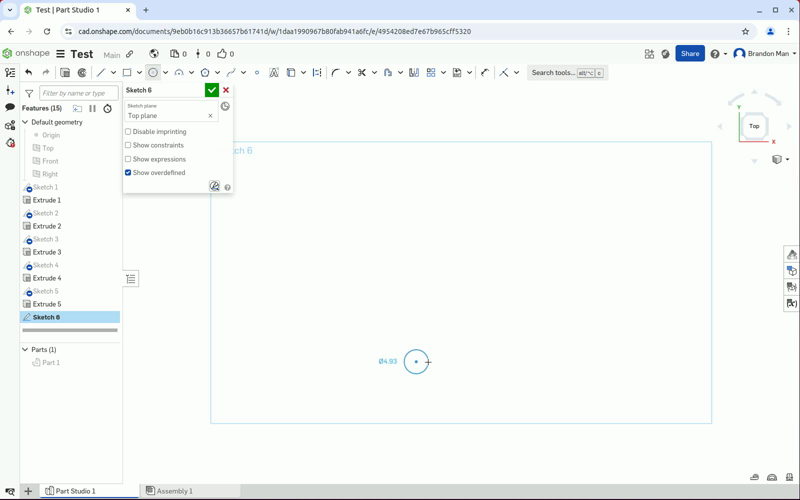
key(esc)
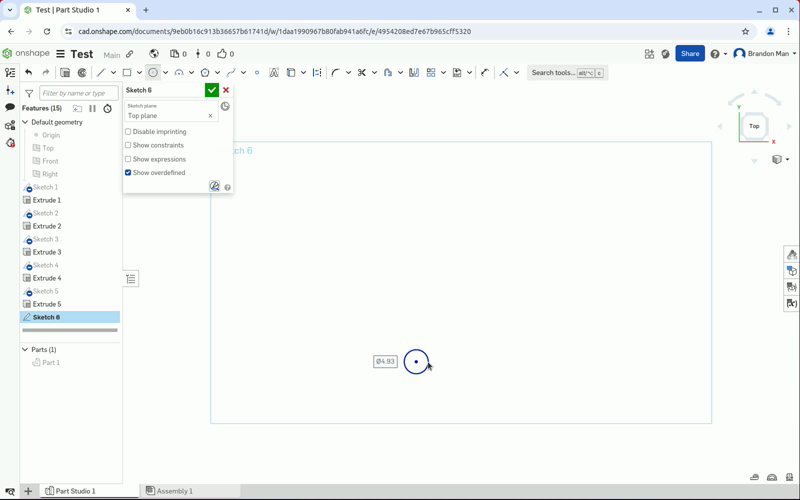
mouse_move(419, 361)
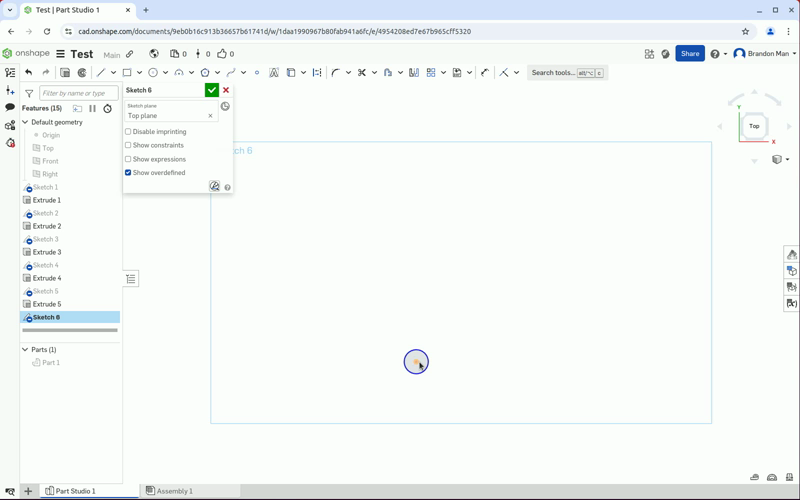
scroll(6)
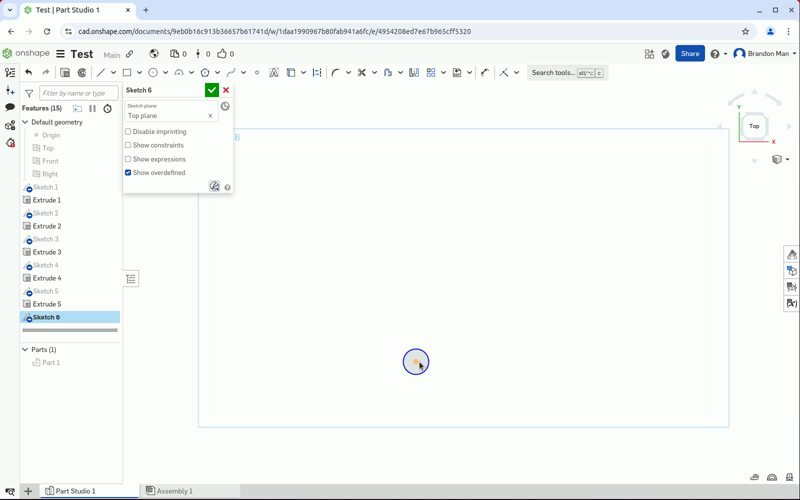
scroll(6)
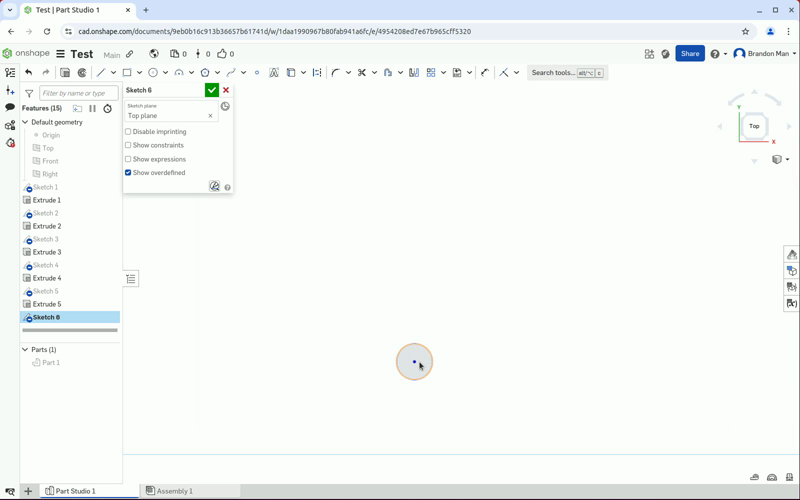
scroll(6)
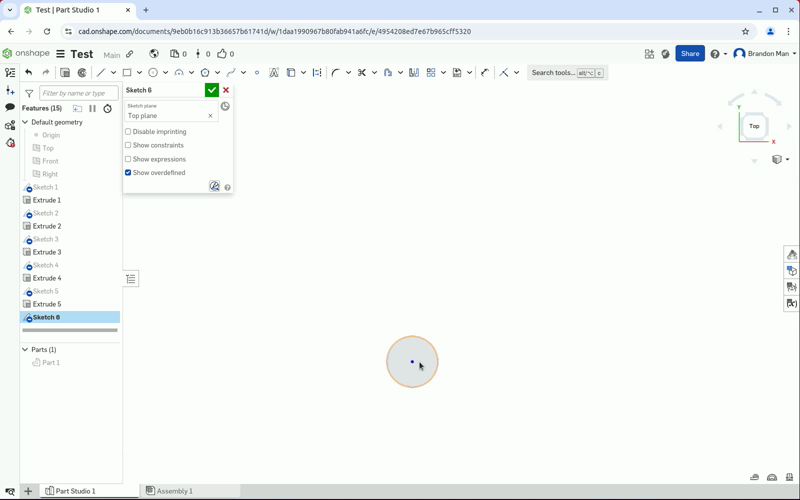
scroll(6)
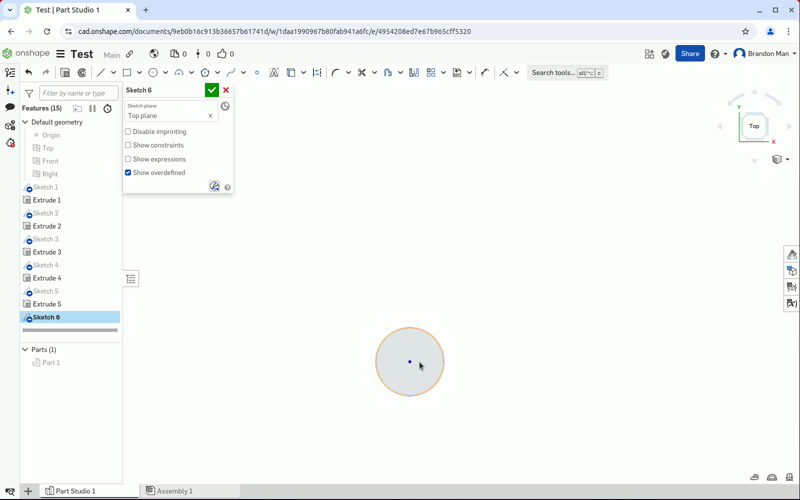
scroll(6)
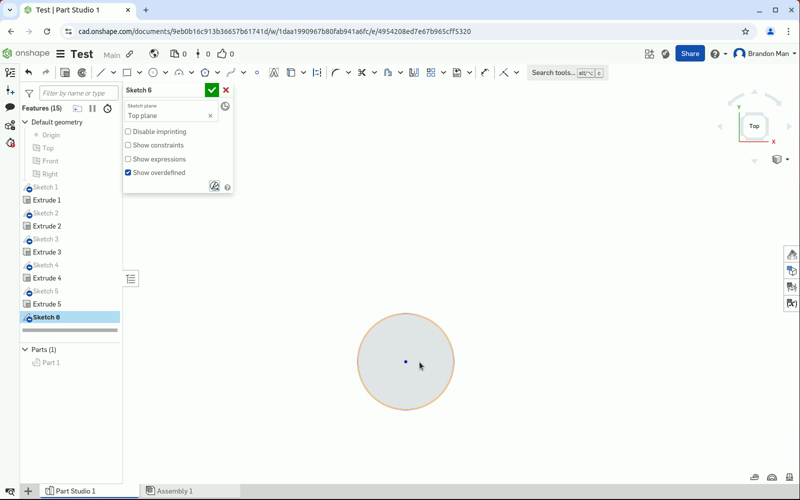
scroll(6)
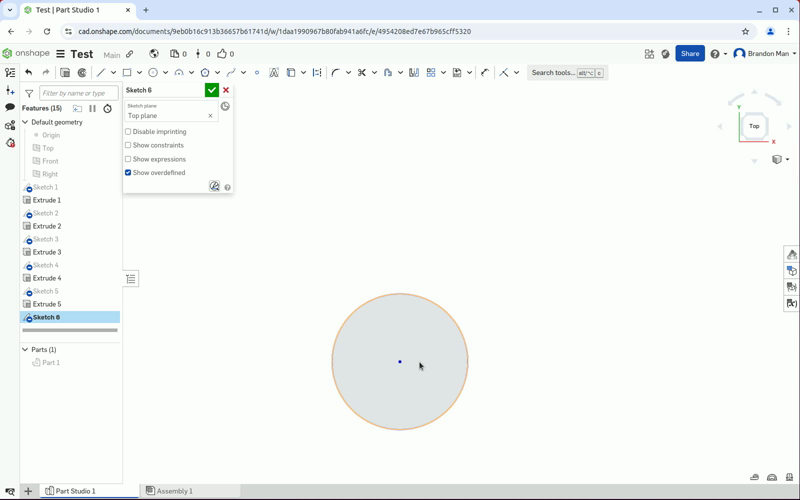
scroll(6)
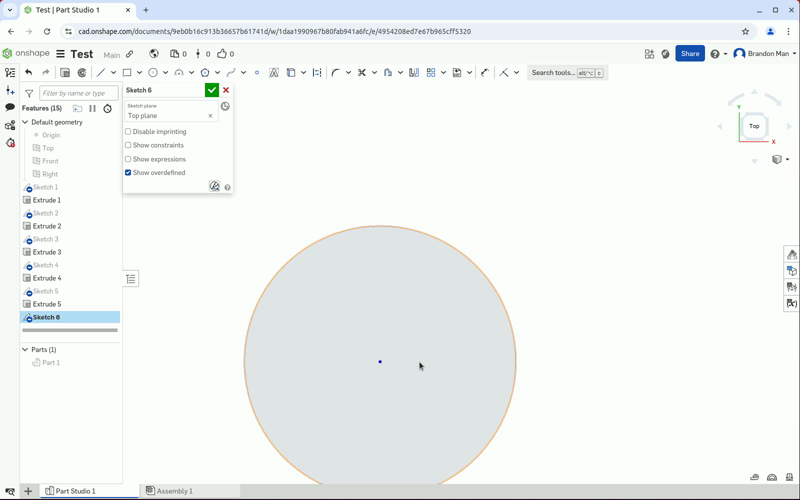
click(419, 361)
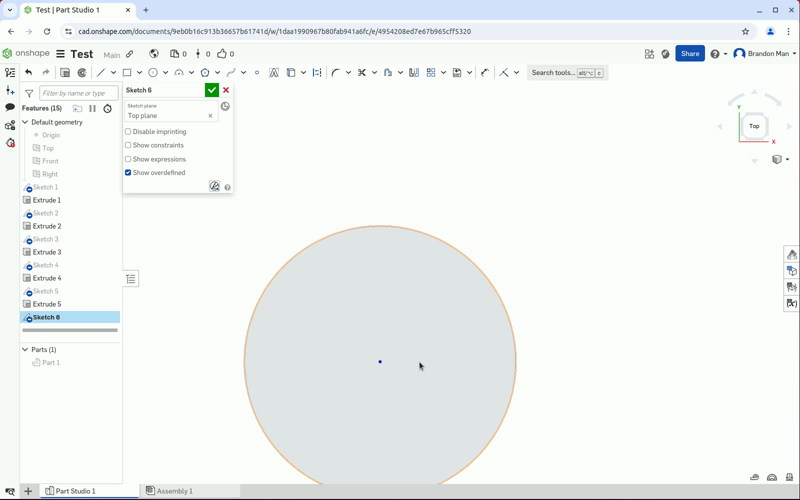
scroll(-6)
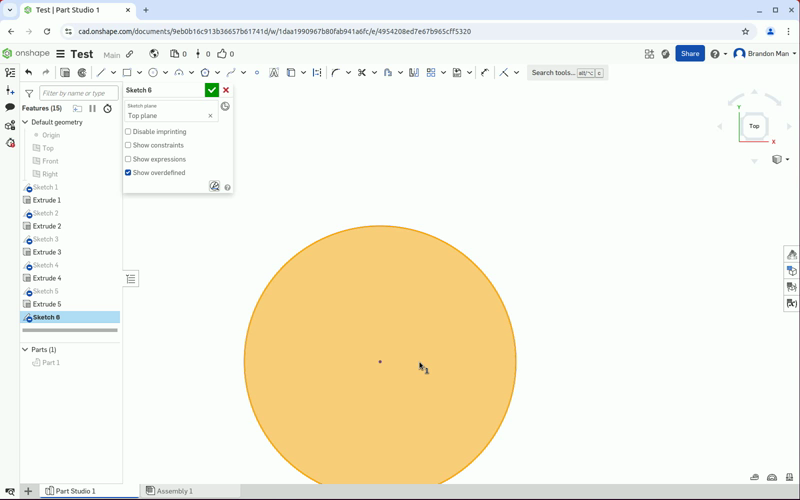
scroll(-6)
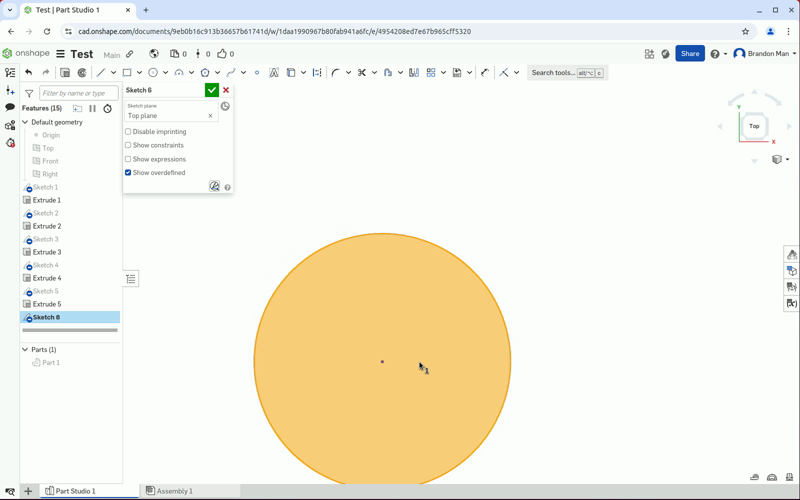
scroll(-6)
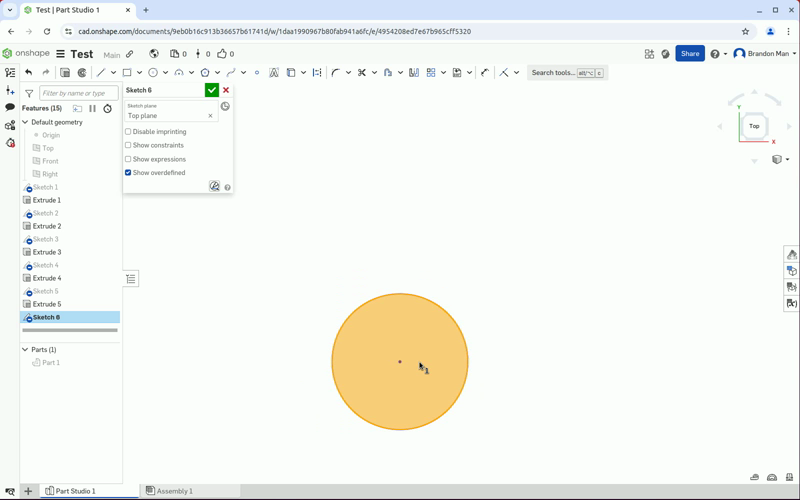
scroll(-6)
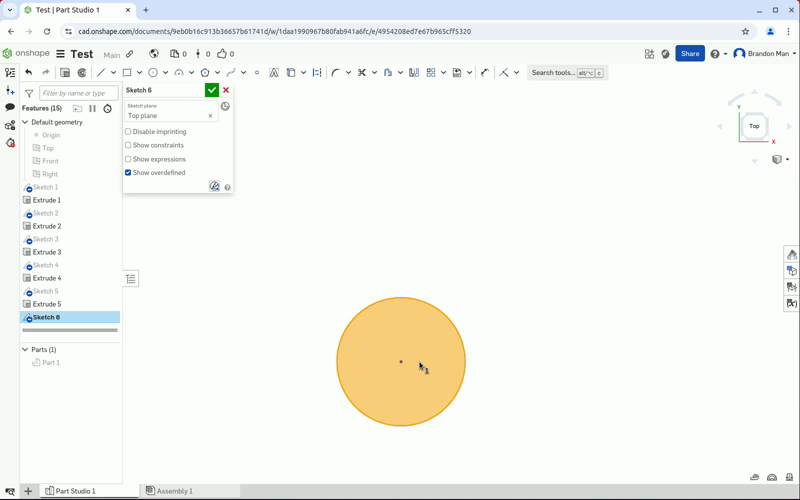
scroll(-6)
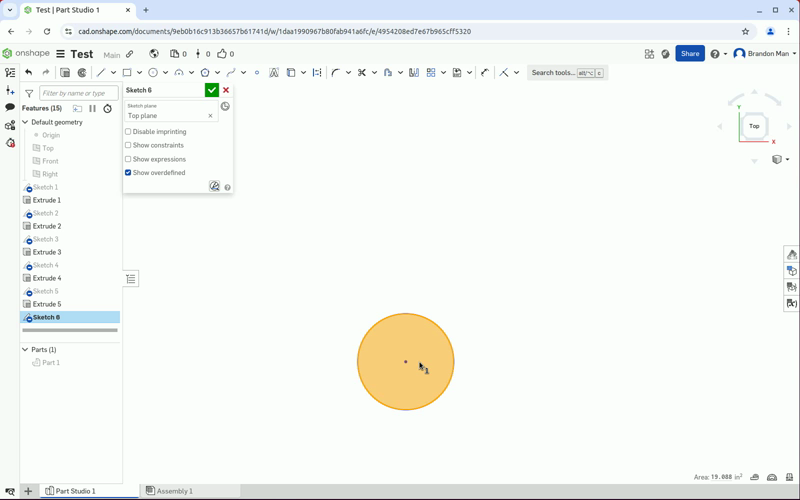
scroll(-6)
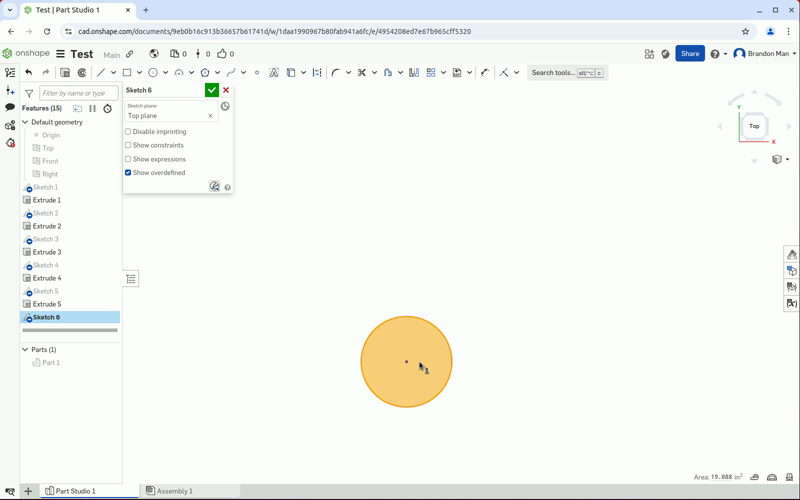
scroll(-6)
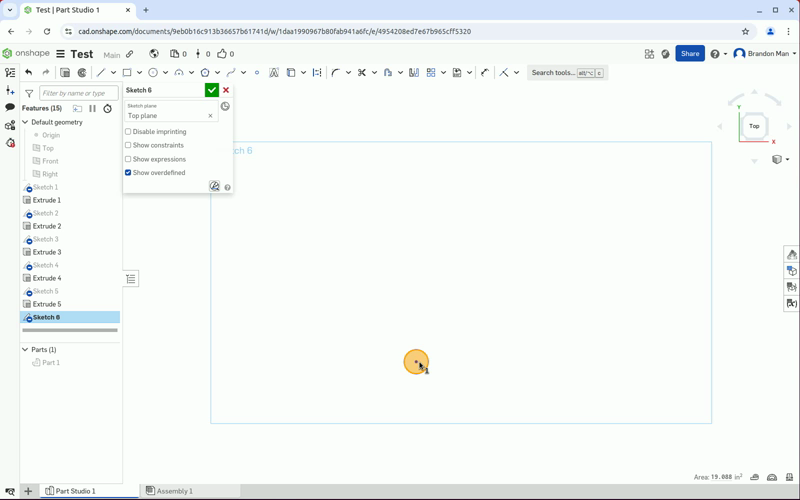
mouse_move(73, 352)
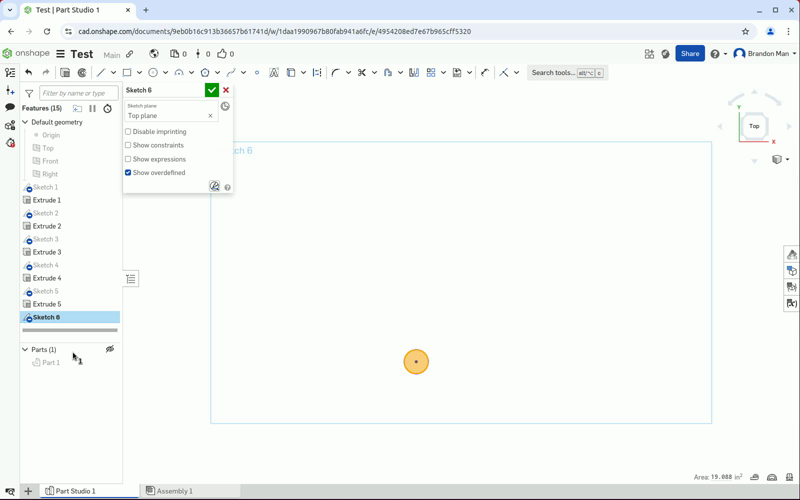
key(shift+y)
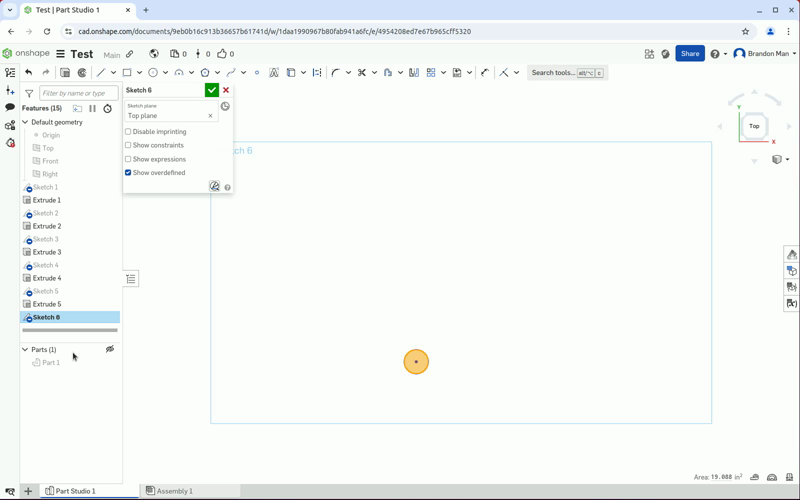
key(shift+e)
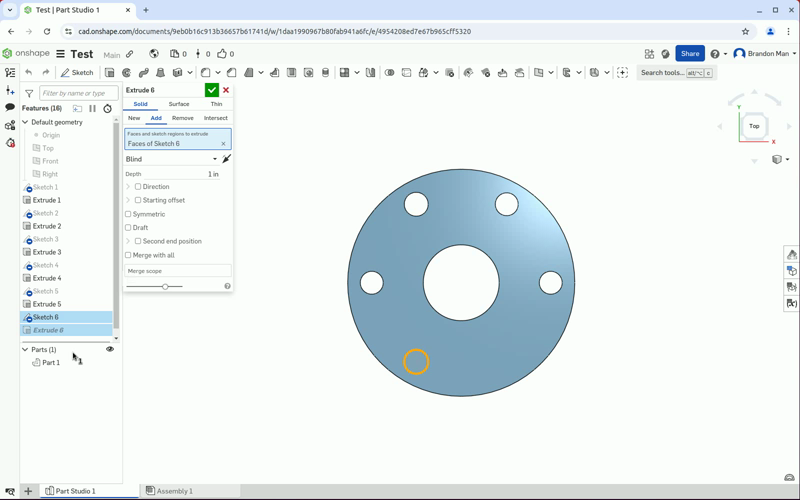
mouse_move(143, 106)
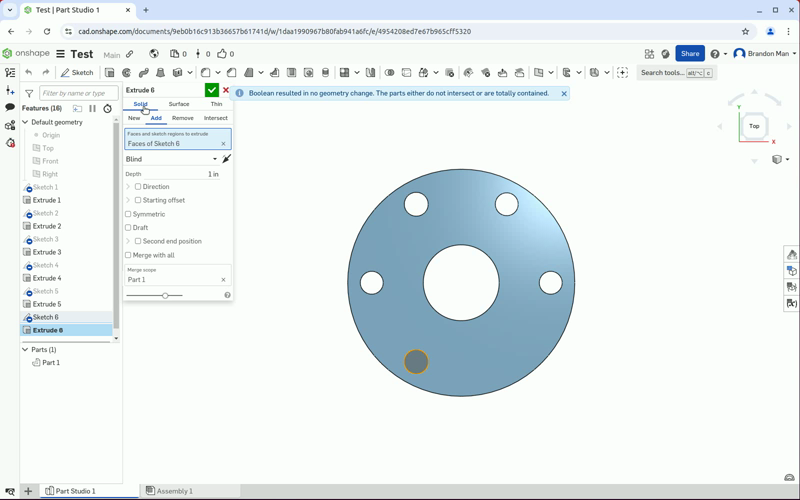
click(143, 106)
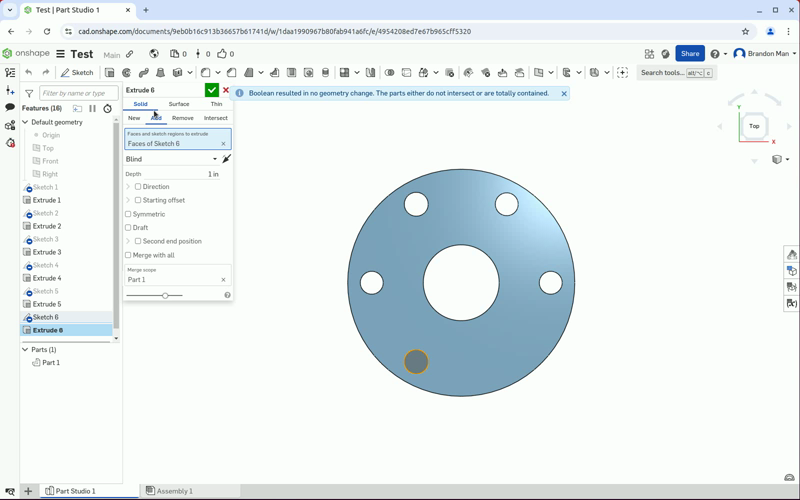
mouse_move(186, 120)
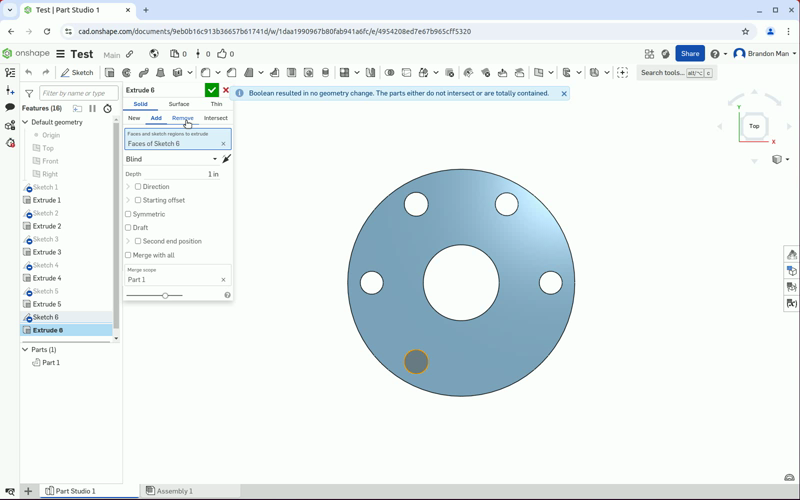
click(186, 120)
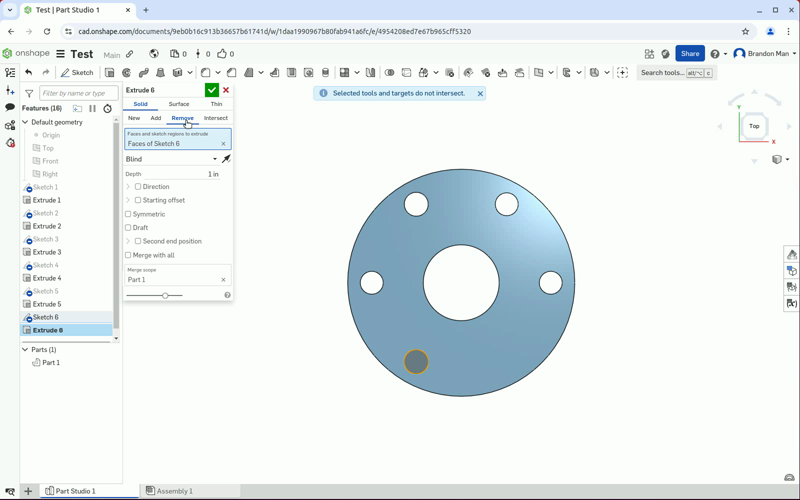
key(tab, 4)
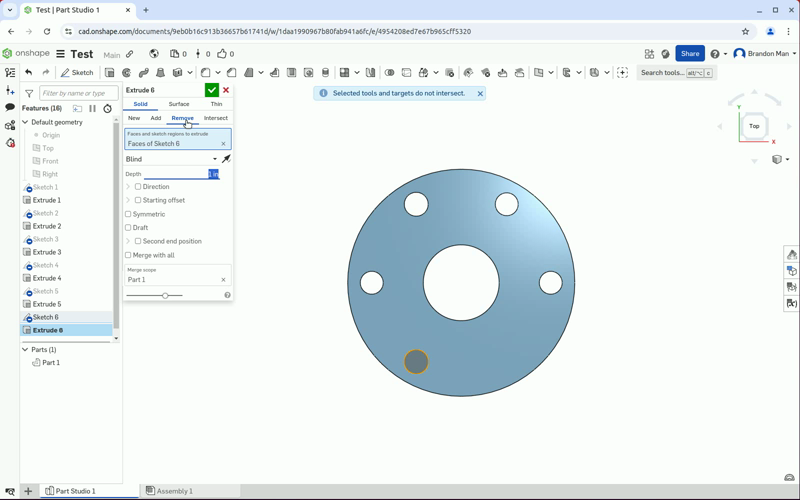
text(-7.703)
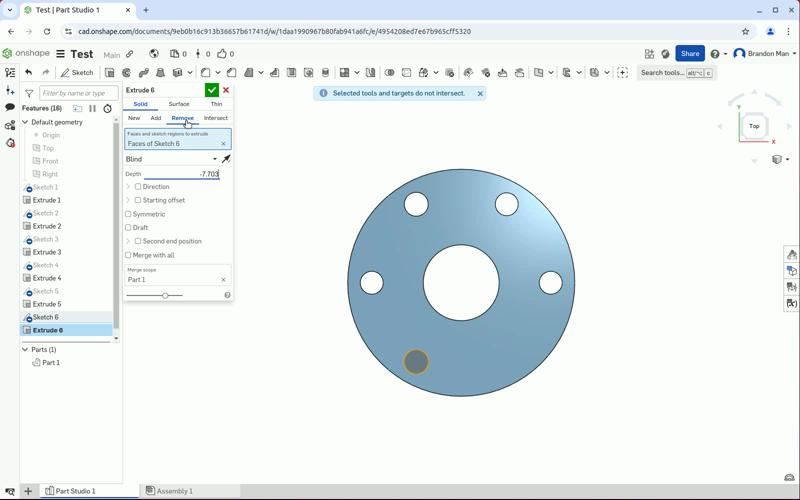
key(tab, 6)
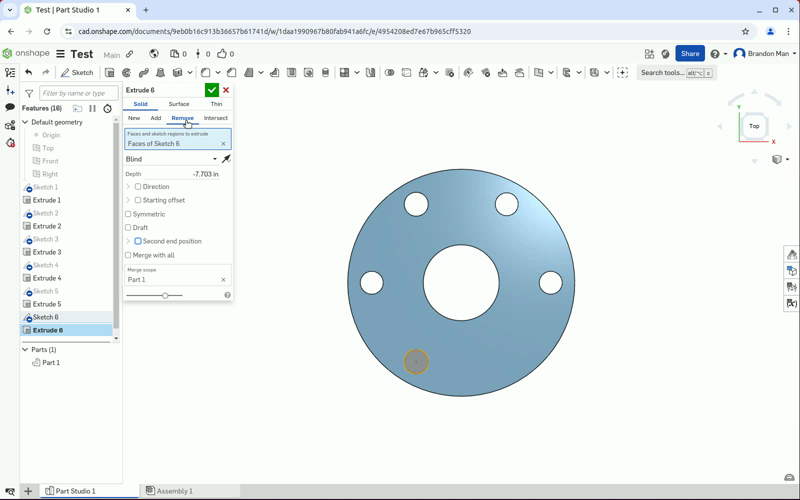
key(space)
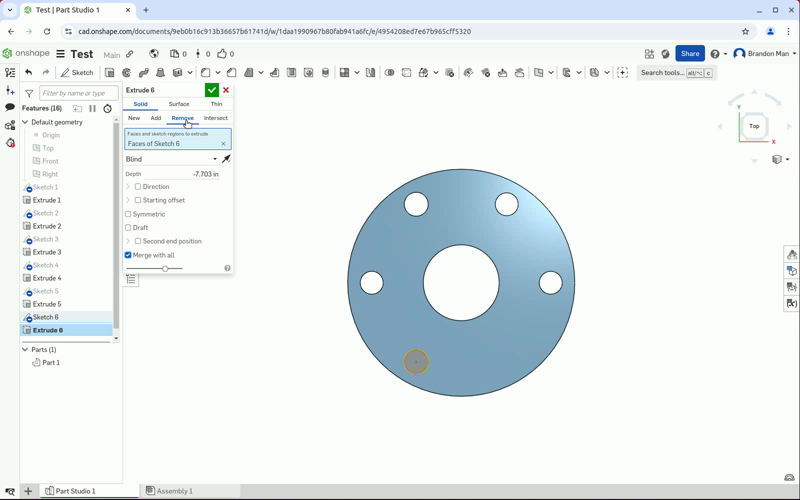
key(enter)
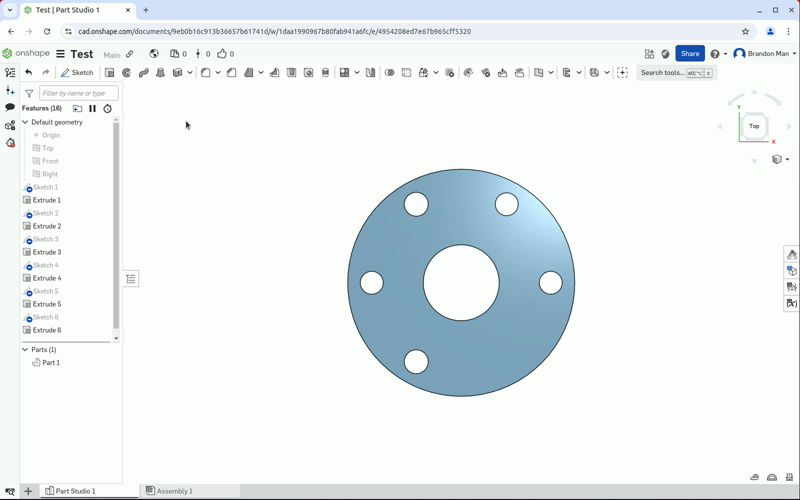
key(shift+h)
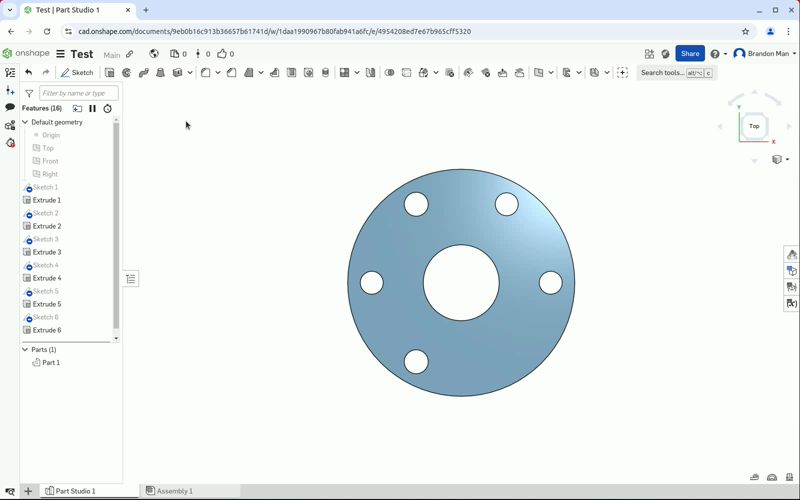
key(shift+h)
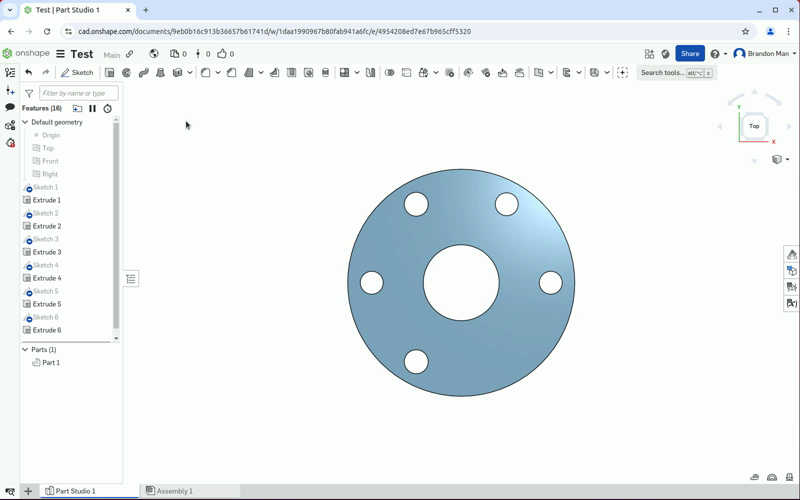
mouse_move(69, 189)
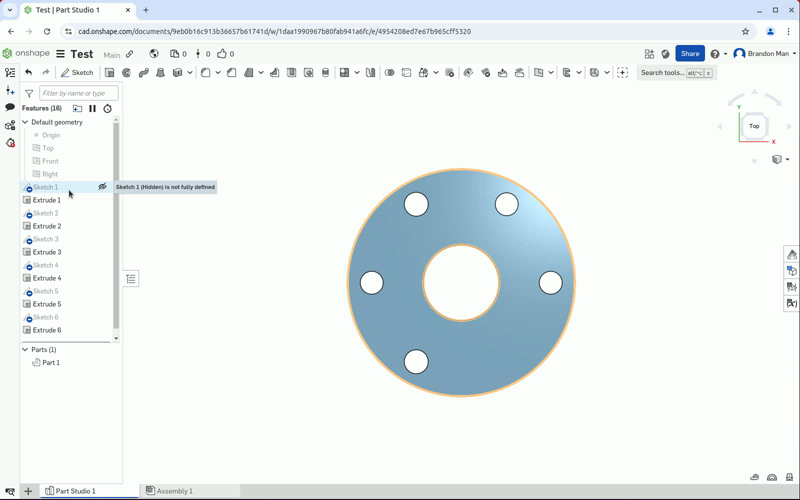
click(69, 189)
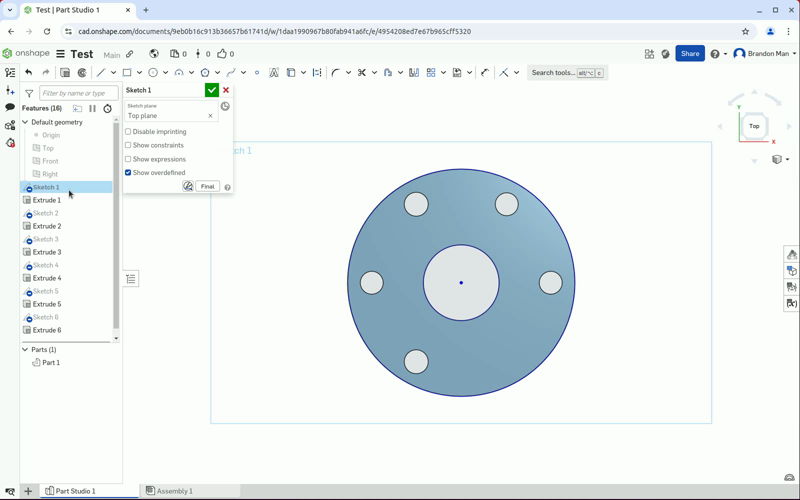
mouse_move(229, 92)
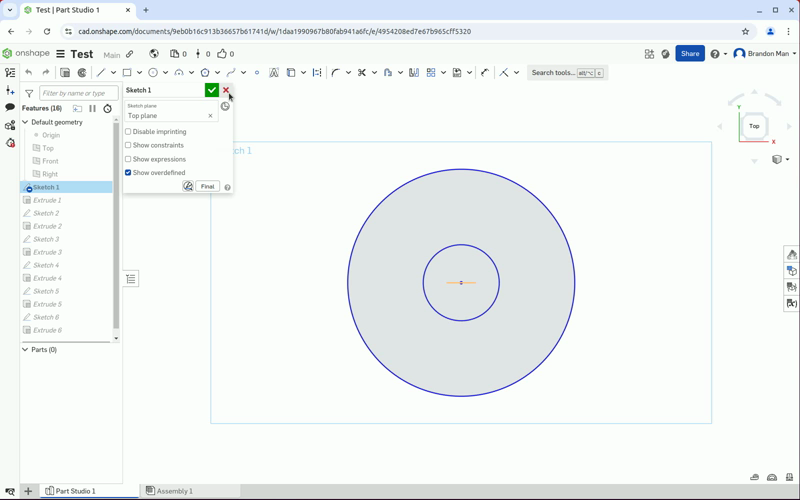
click(229, 92)
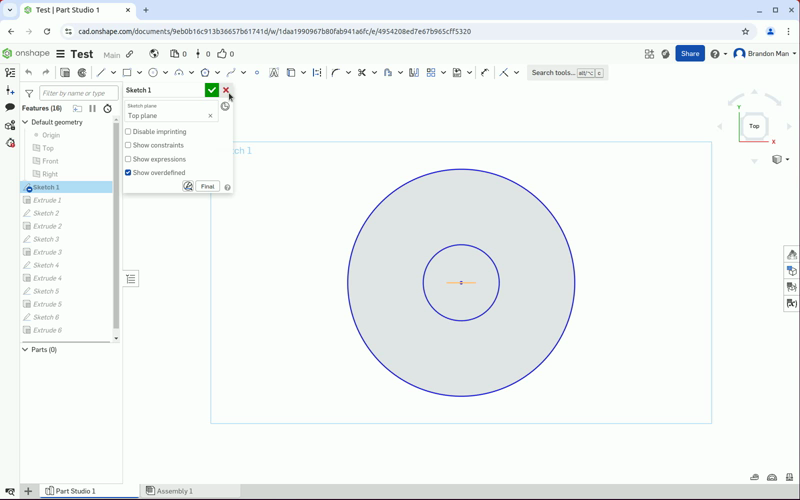
key(shift+s)
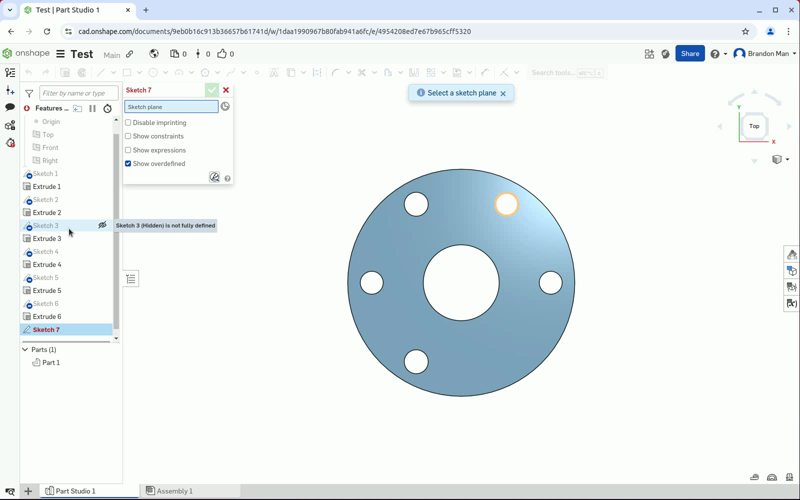
scroll(3)
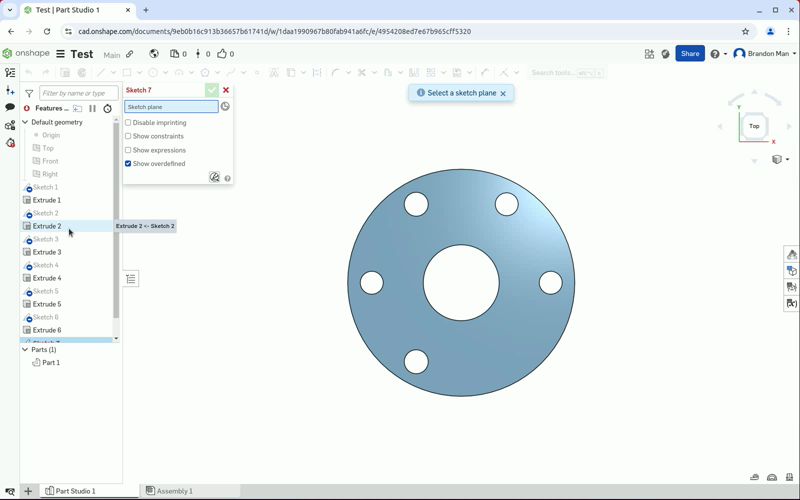
mouse_move(69, 150)
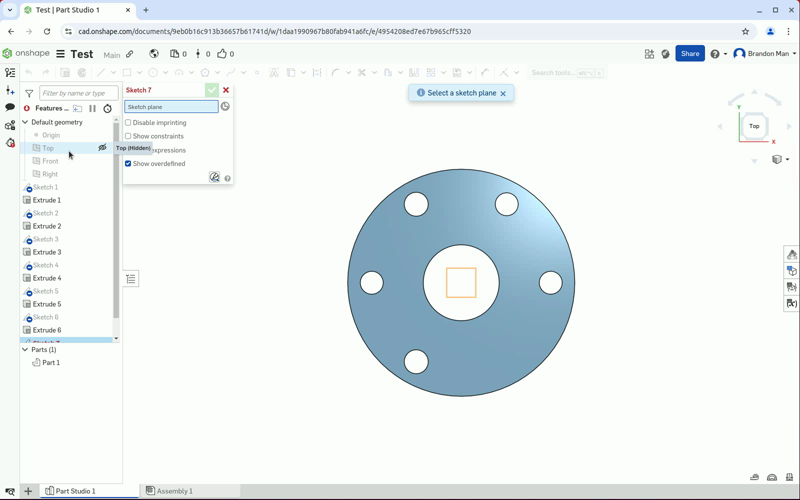
click(69, 150)
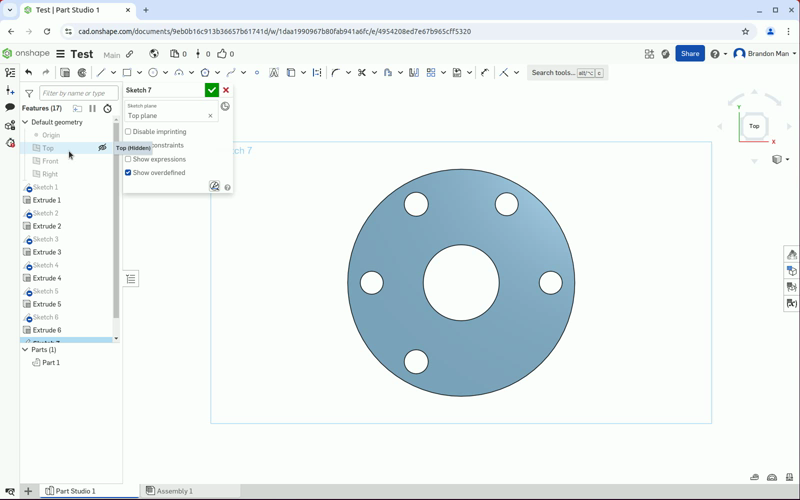
mouse_move(73, 352)
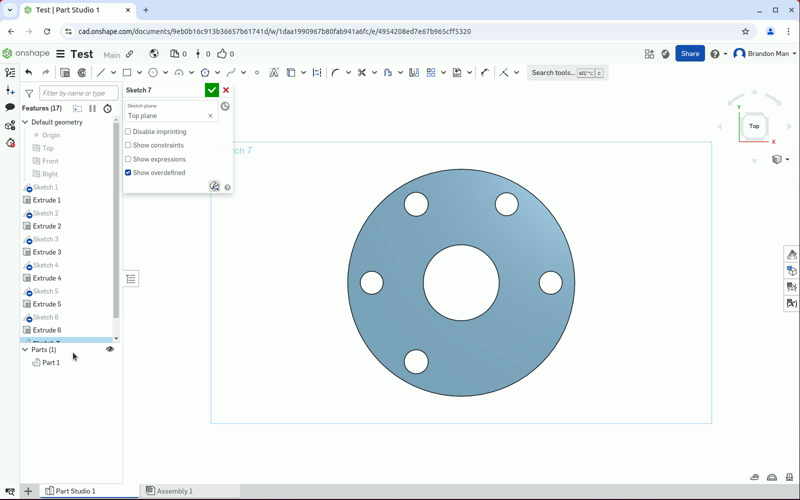
key(y)
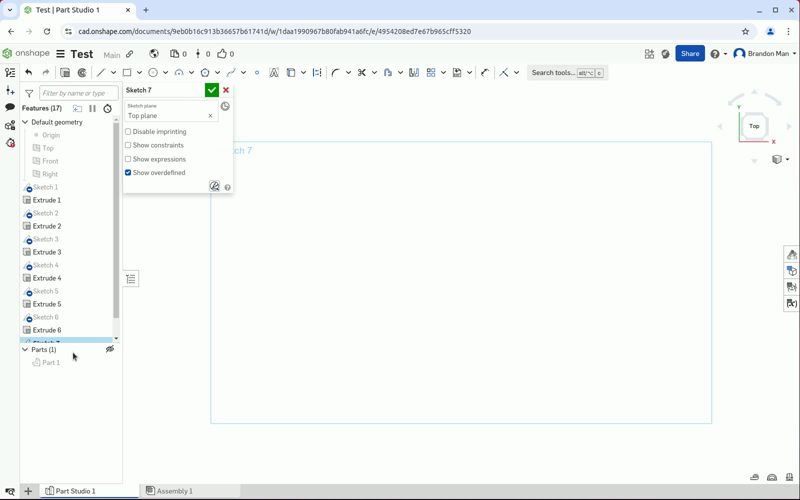
key(c)
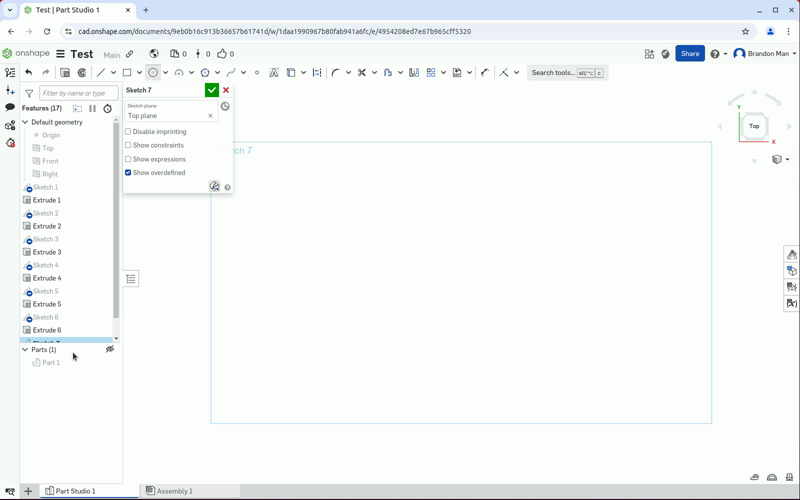
key_down(shift)
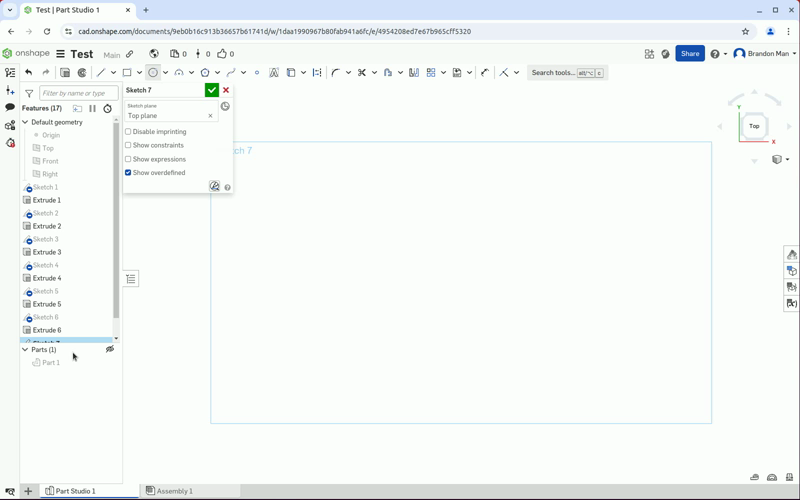
mouse_move(506, 361)
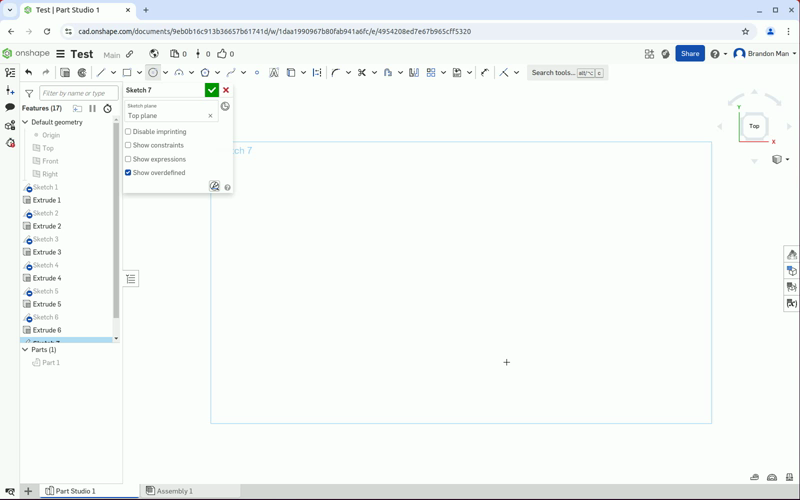
click(506, 361)
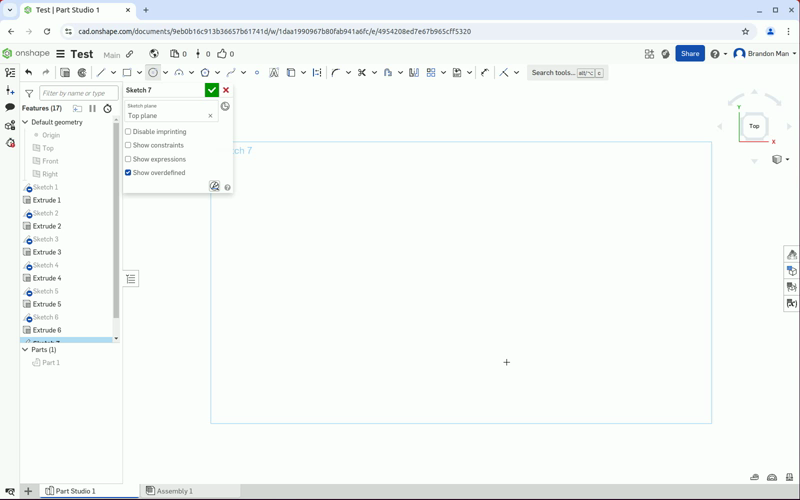
key_up(shift)
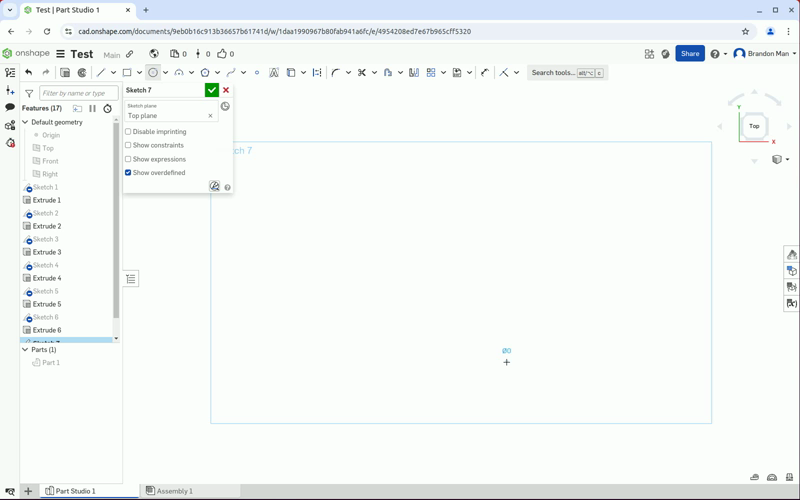
mouse_move(518, 361)
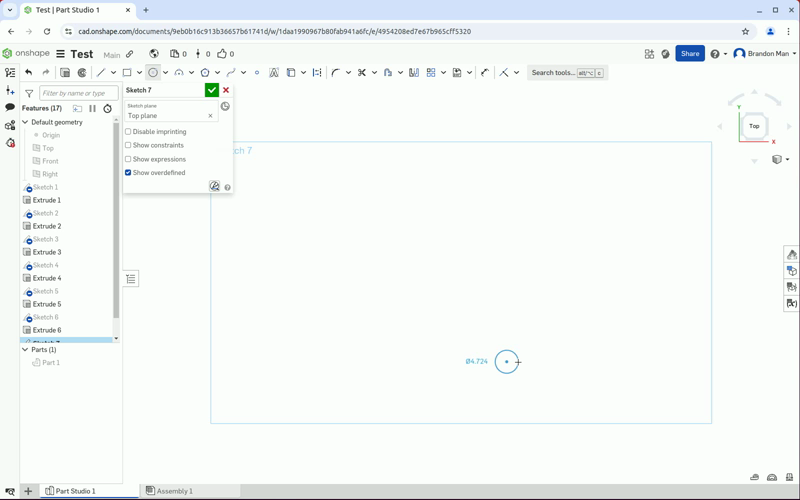
click(518, 361)
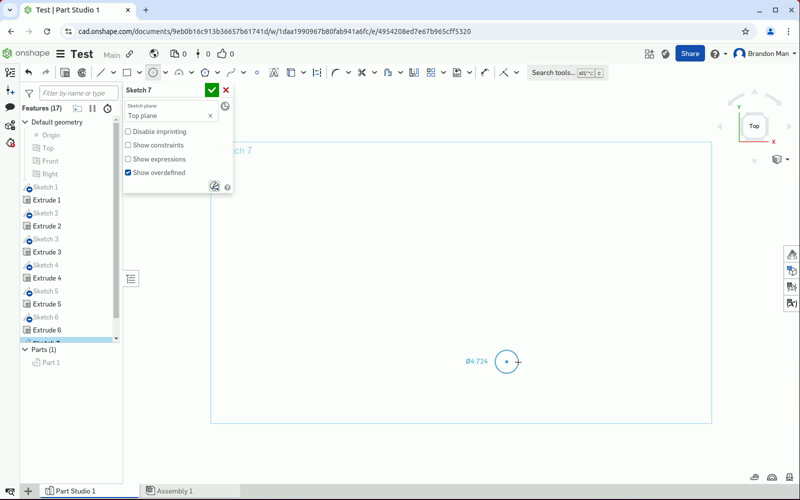
key(esc)
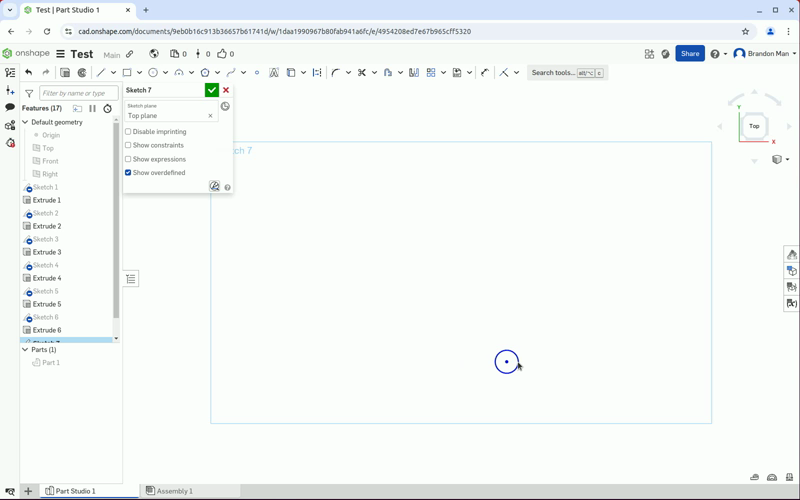
mouse_move(498, 353)
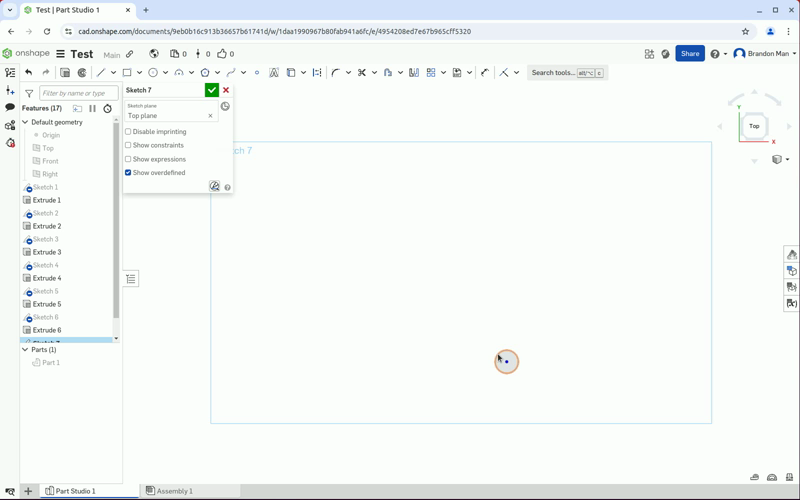
scroll(6)
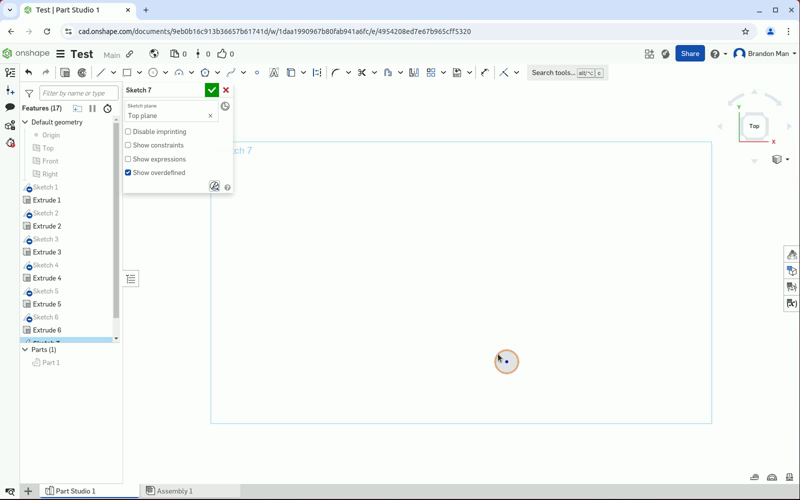
scroll(6)
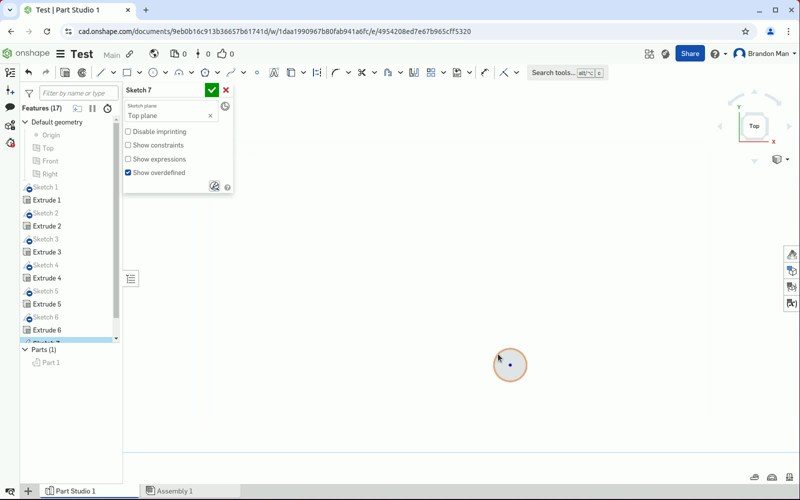
scroll(6)
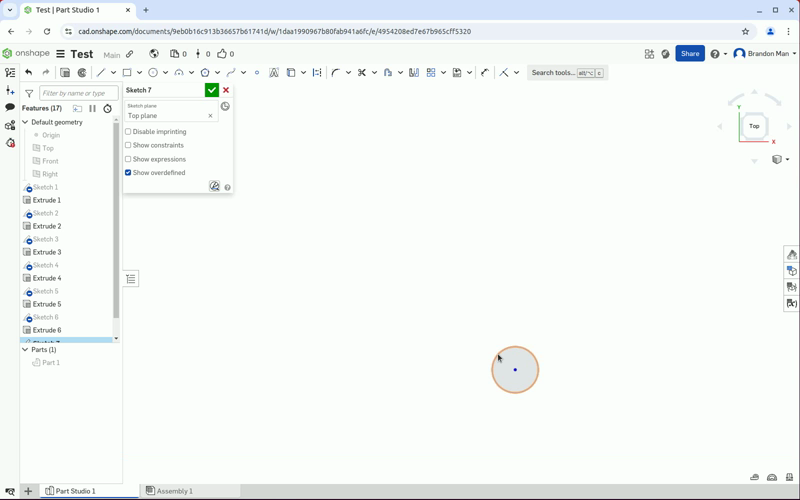
scroll(6)
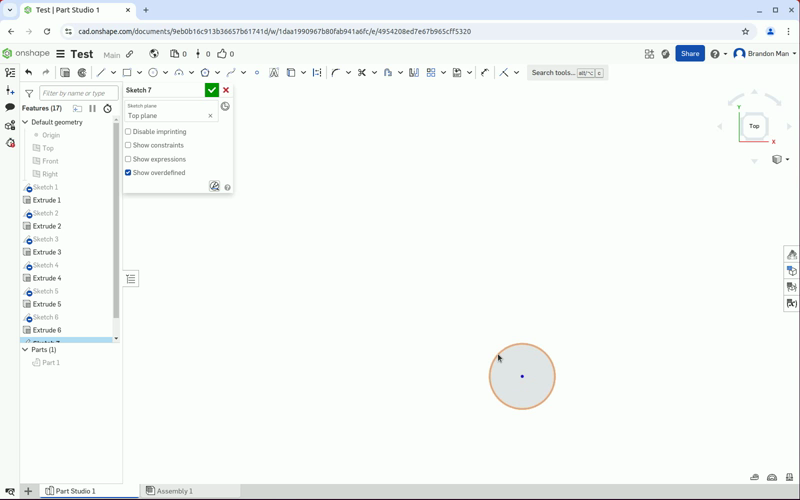
scroll(6)
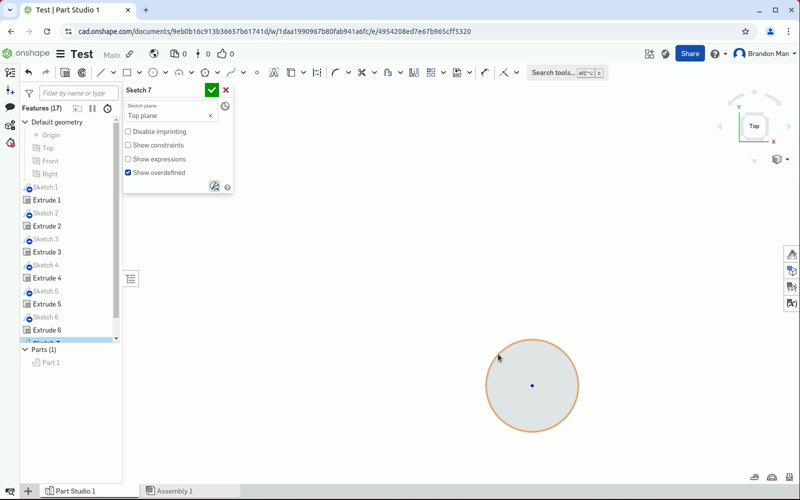
scroll(6)
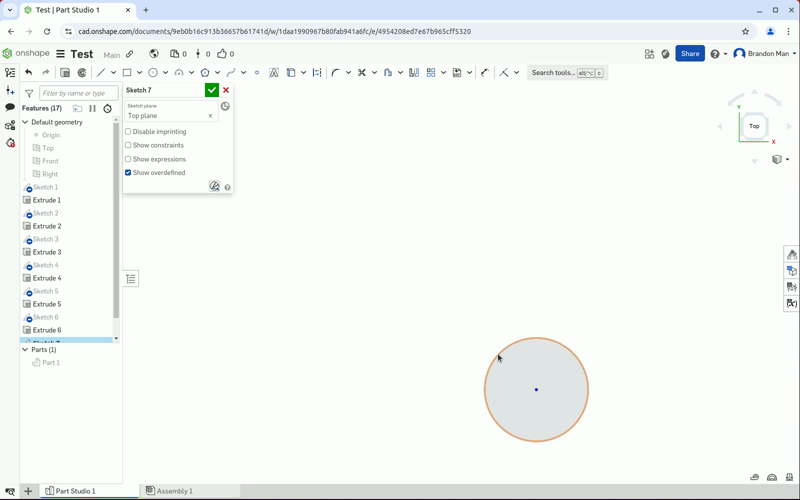
scroll(6)
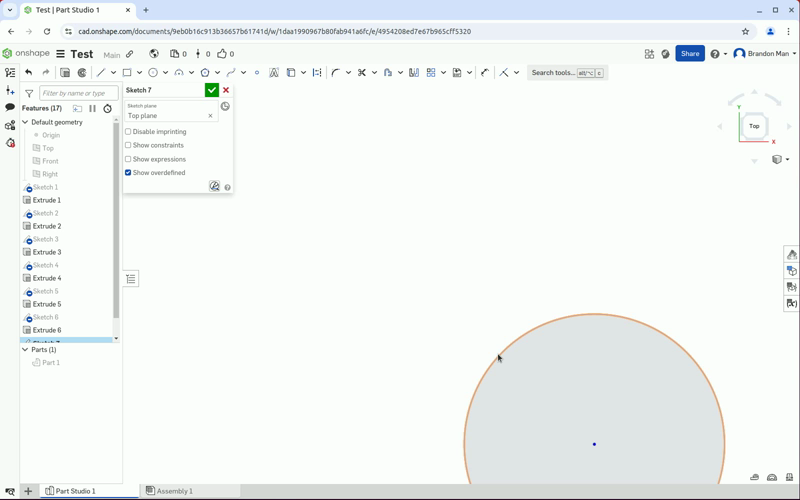
click(498, 353)
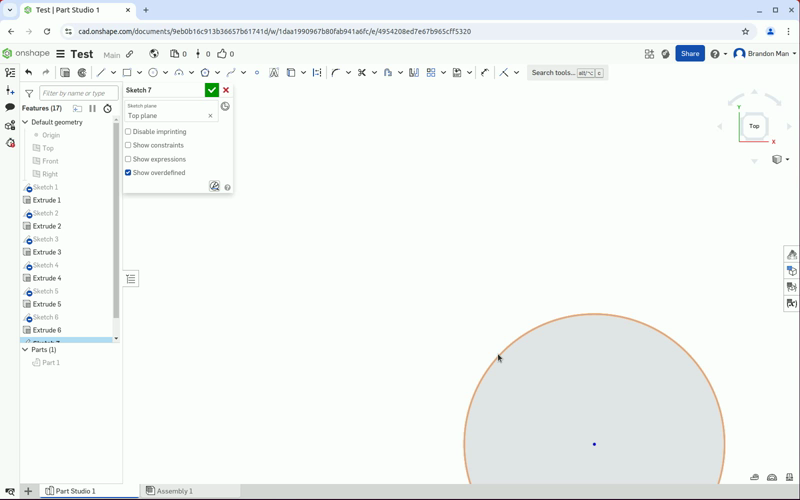
scroll(-6)
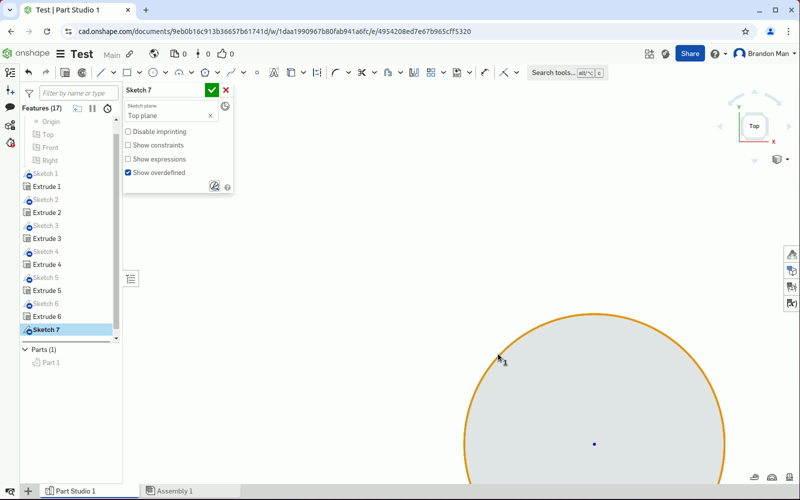
scroll(-6)
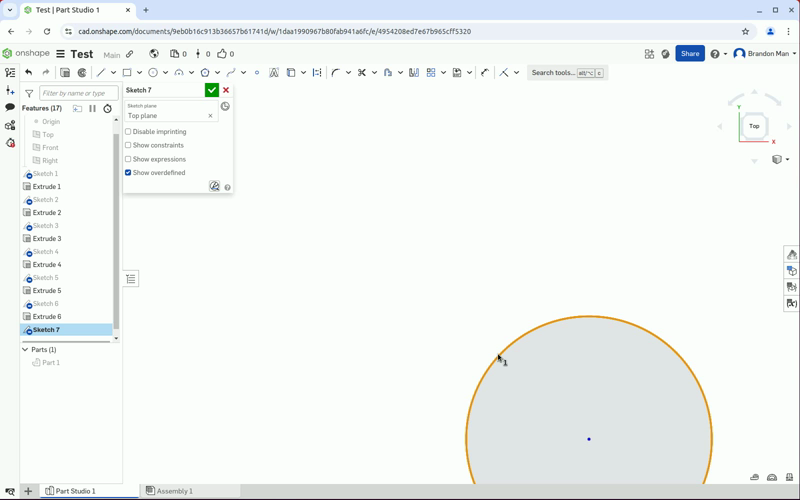
scroll(-6)
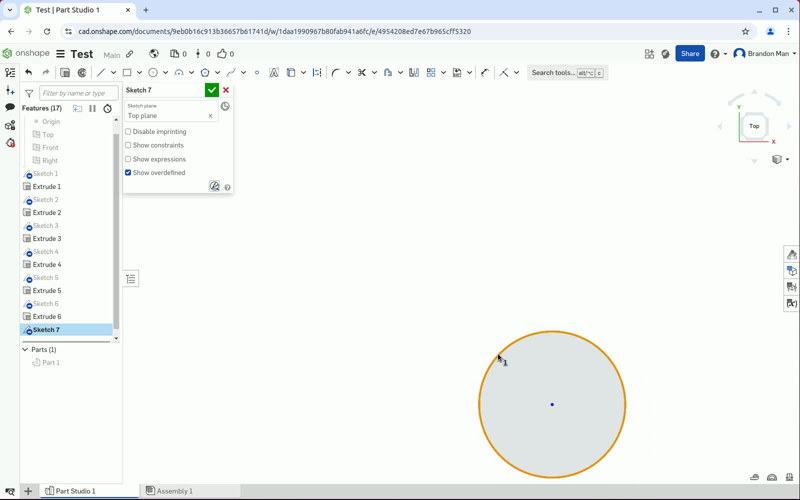
scroll(-6)
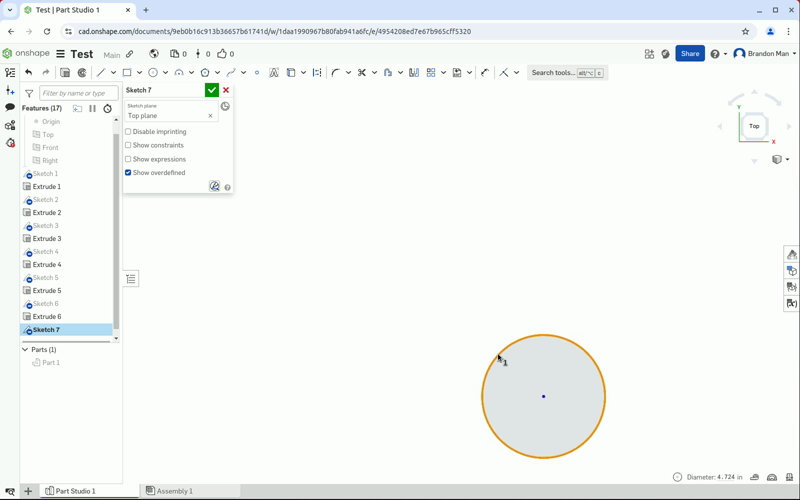
scroll(-6)
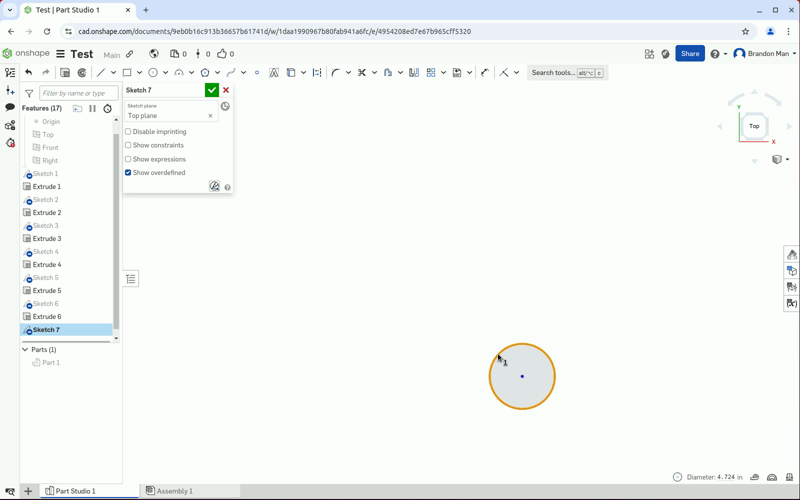
scroll(-6)
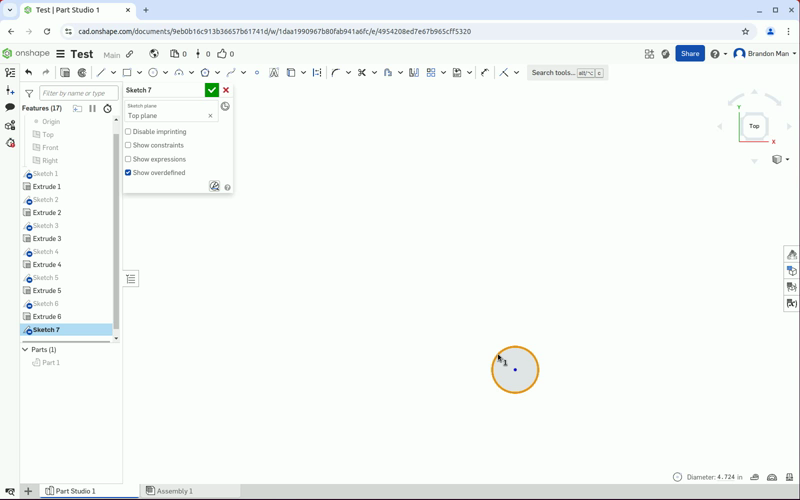
scroll(-6)
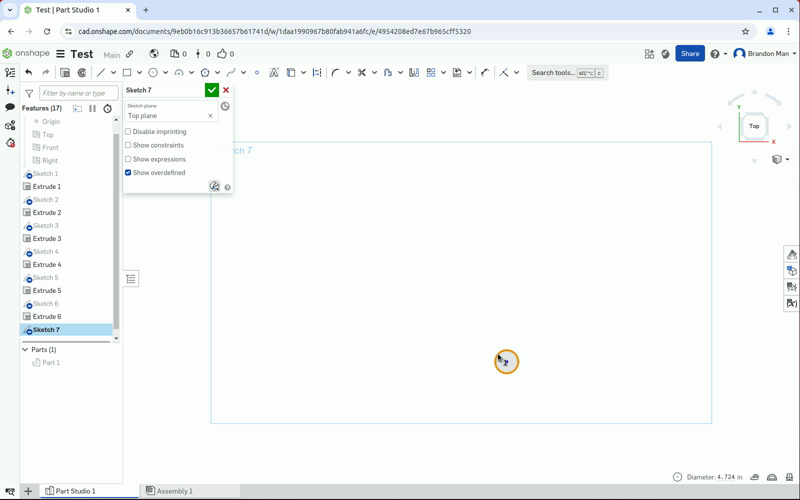
mouse_move(73, 352)
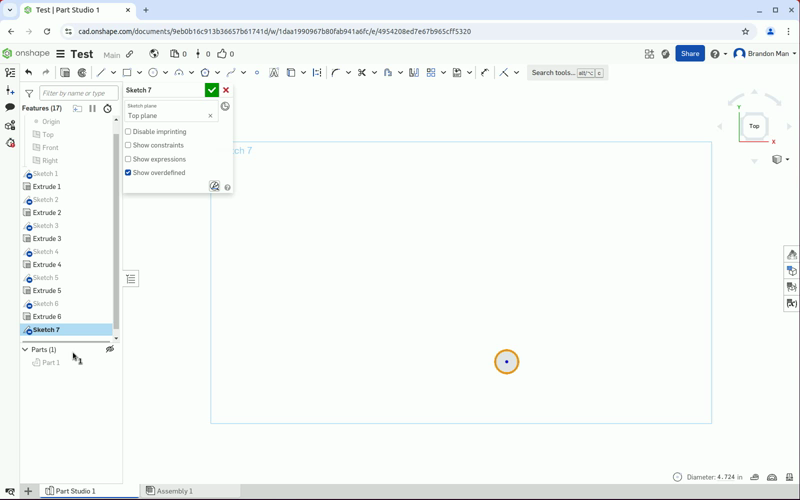
key(shift+y)
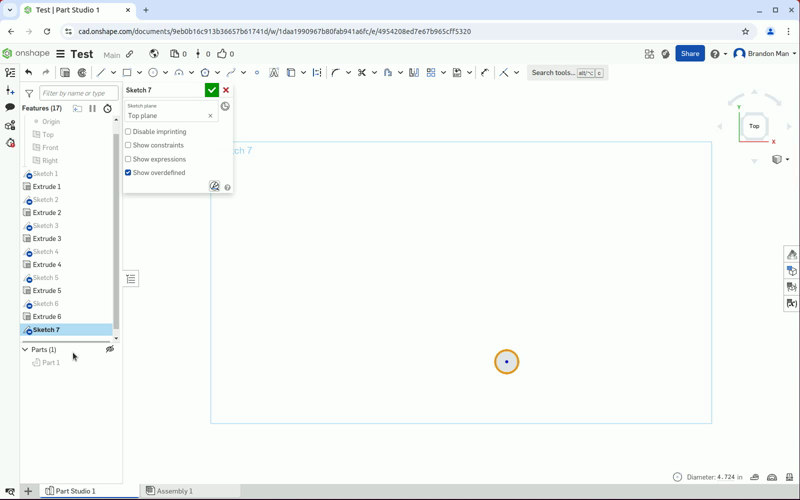
key(shift+e)
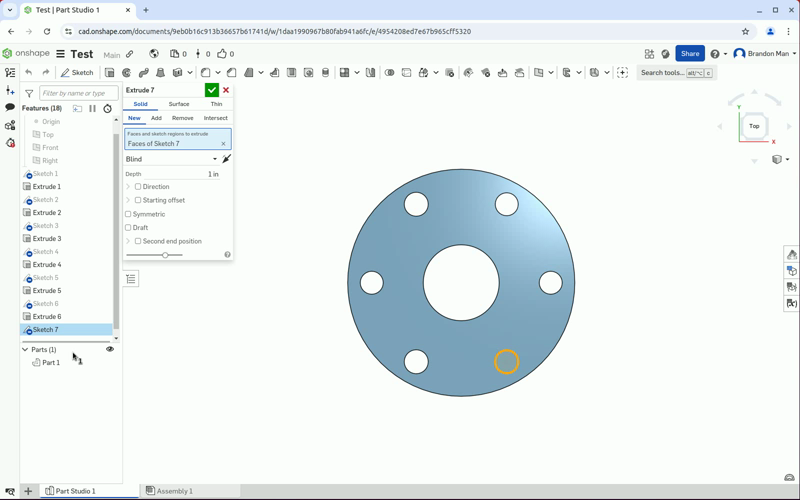
mouse_move(143, 106)
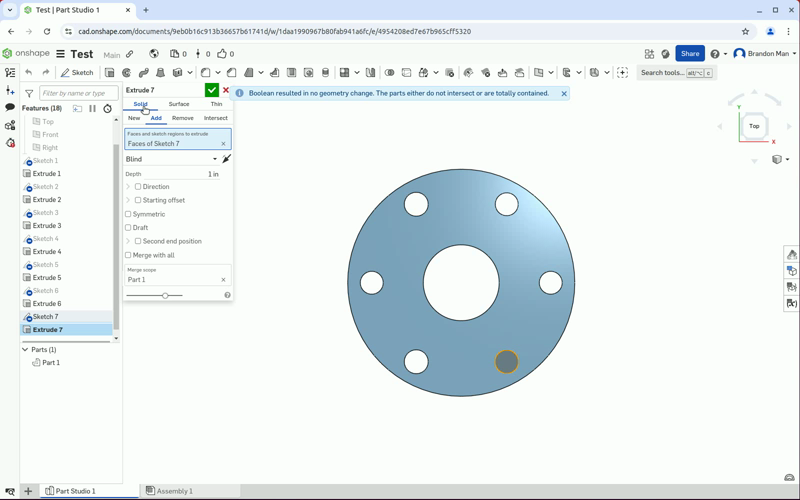
click(143, 106)
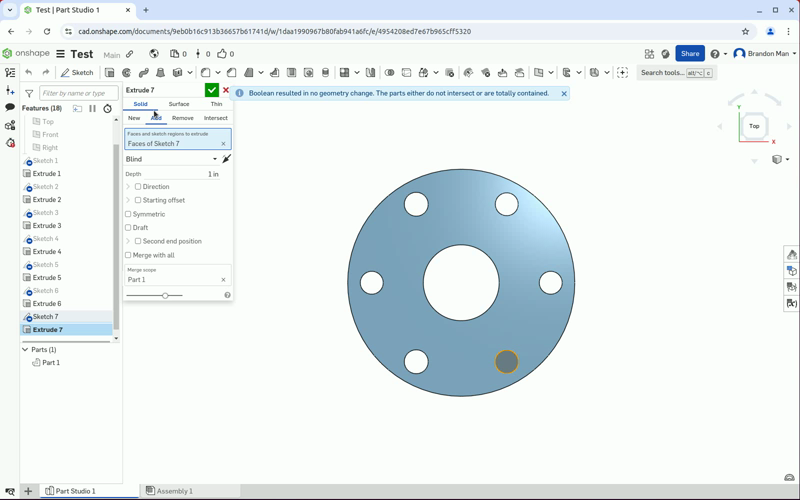
mouse_move(186, 120)
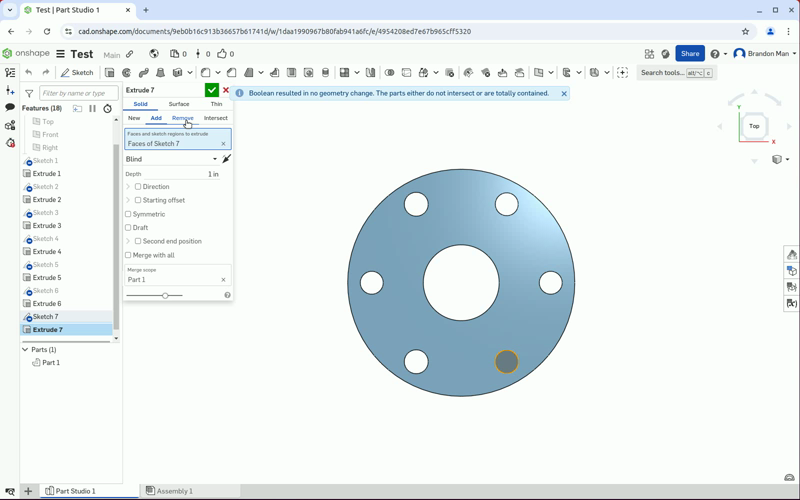
click(186, 120)
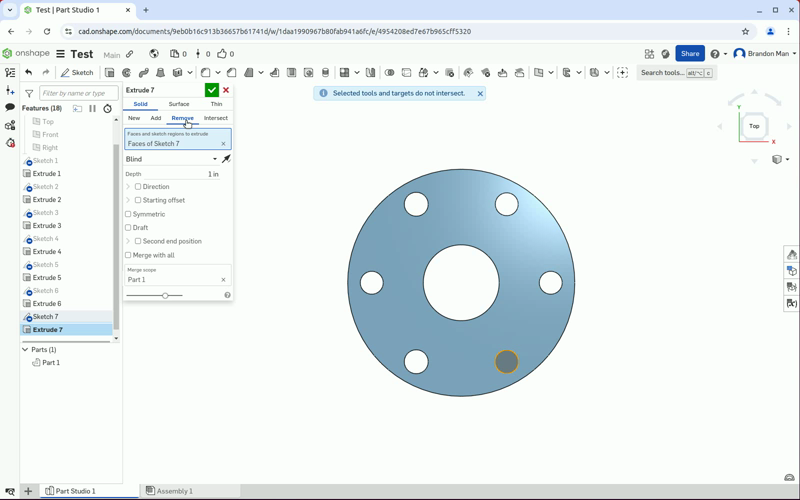
key(tab, 4)
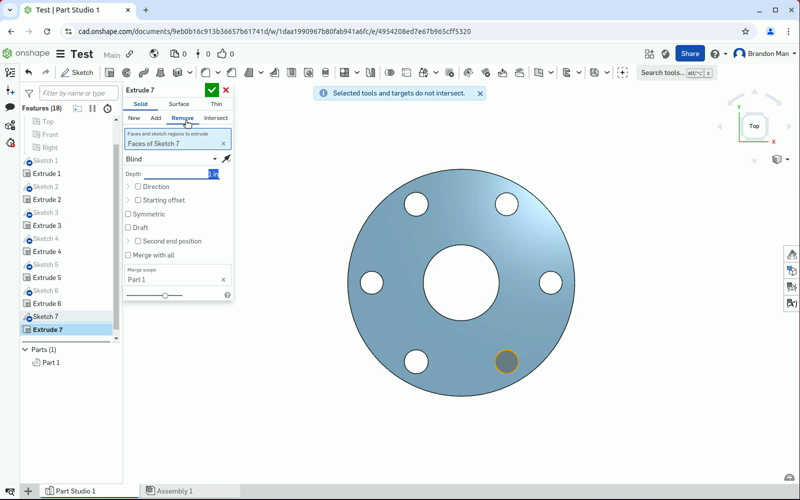
text(-7.703)
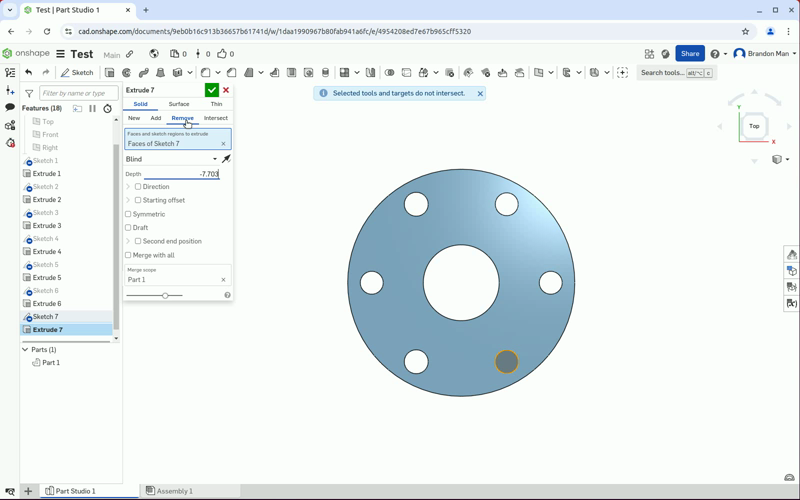
key(tab, 6)
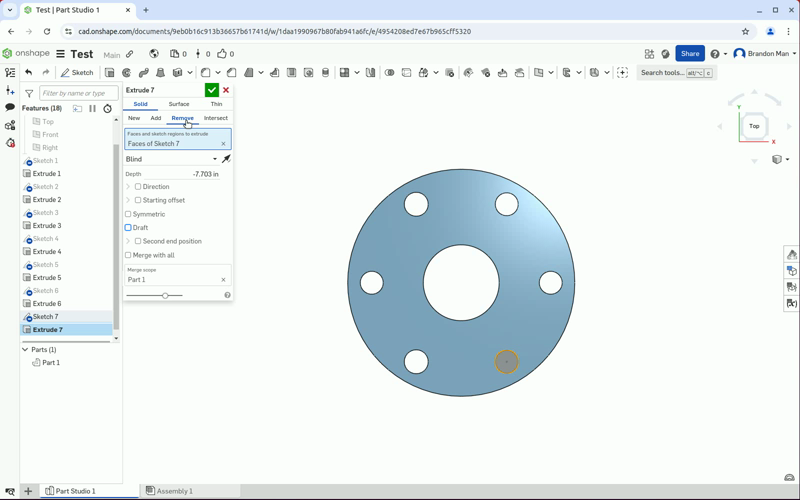
key(space)
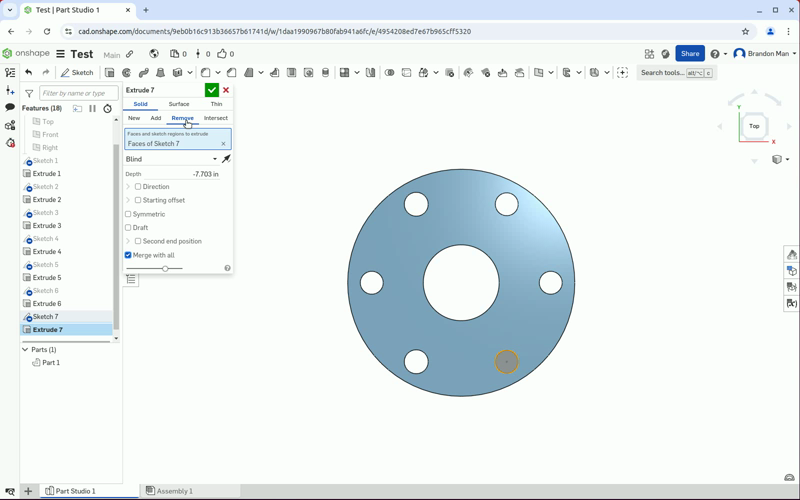
key(enter)
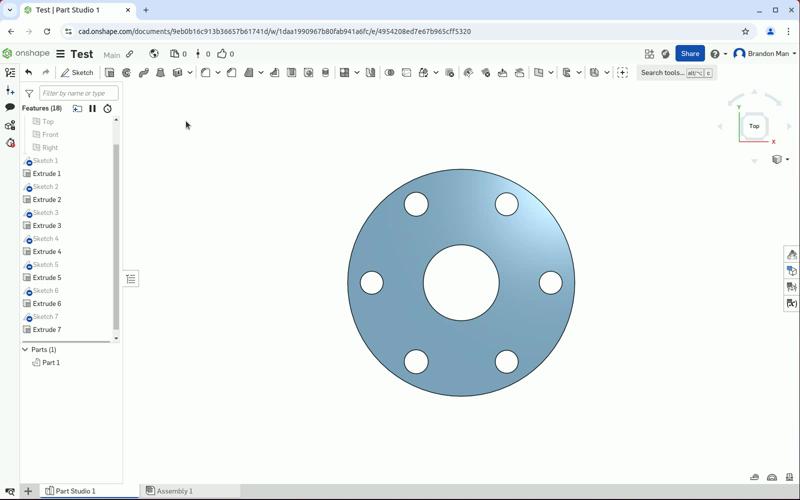
key(shift+h)
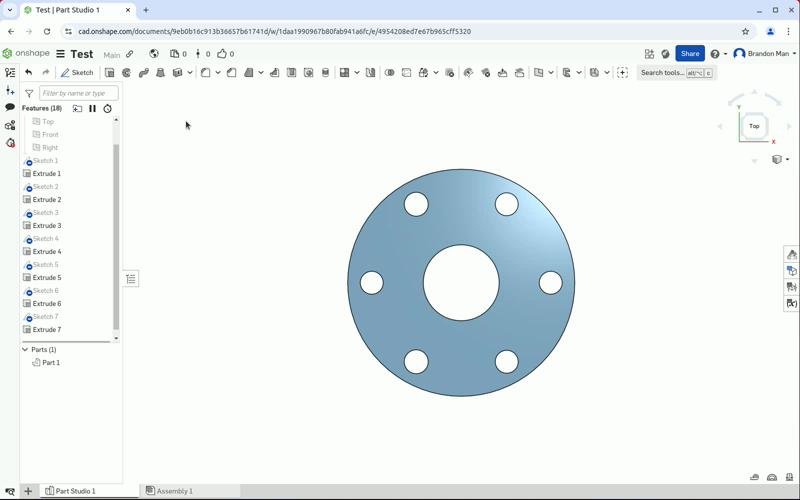
key(shift+h)
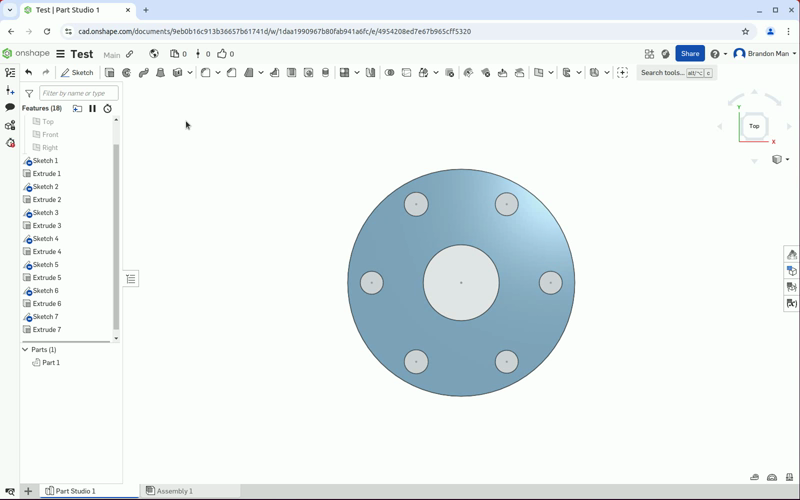
key(shift+7)
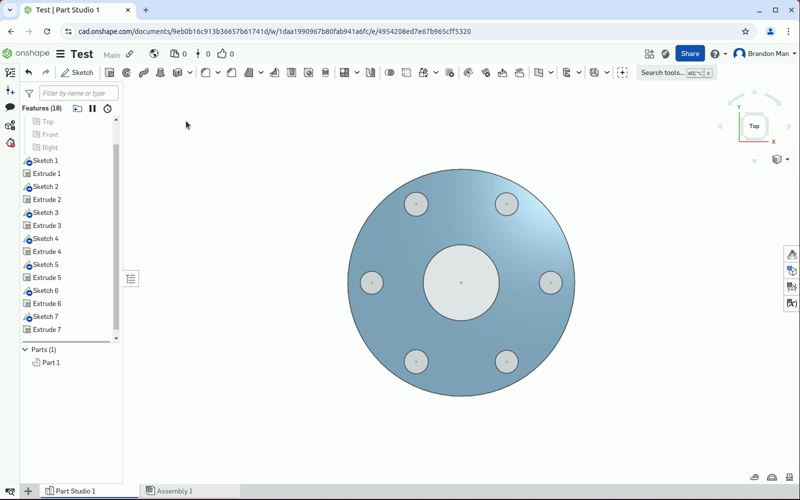
key(up, 3)
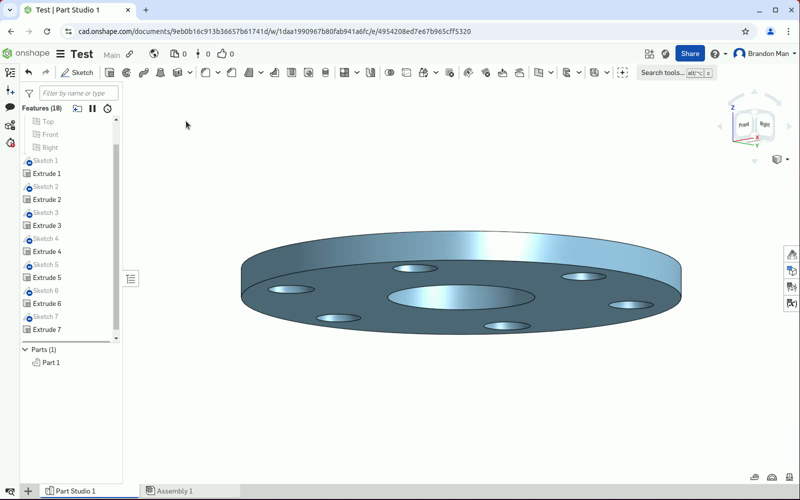
key(left, 3)
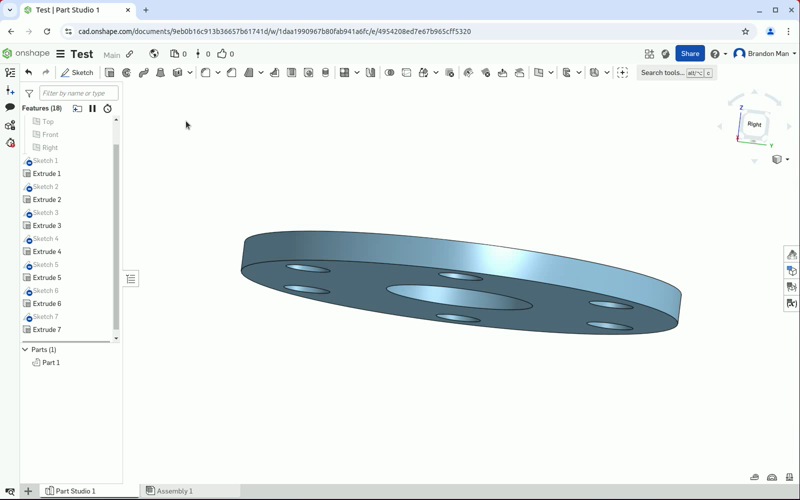
key(right, 3)
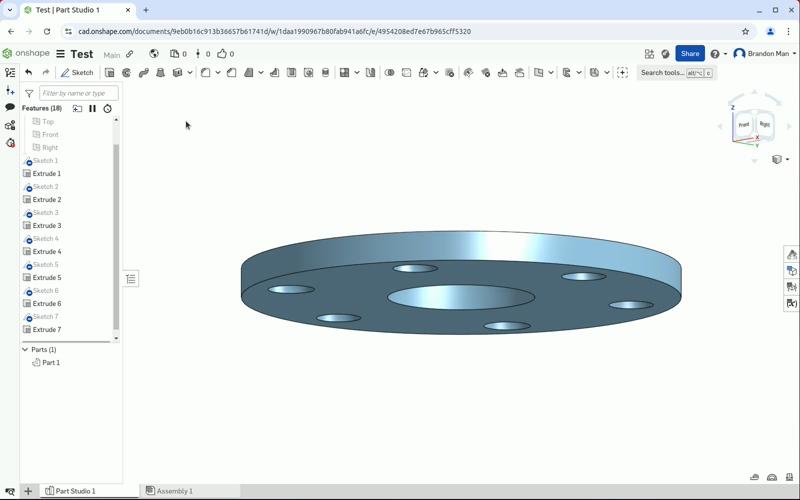
key(down, 3)
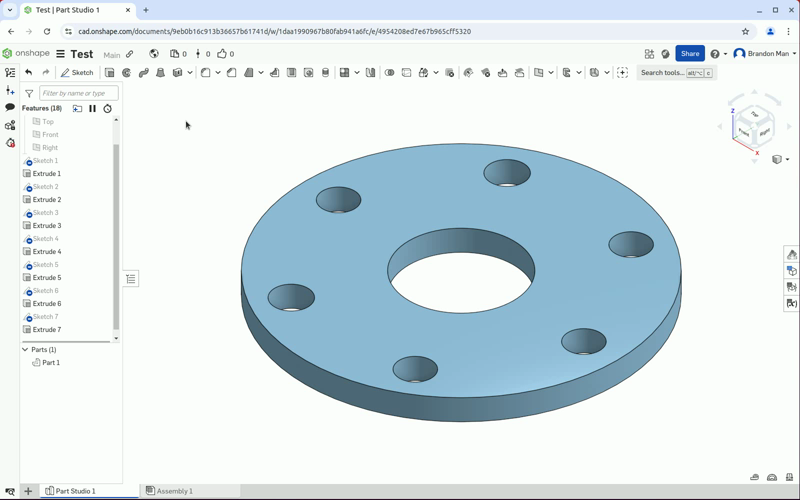
mouse_move(69, 163)
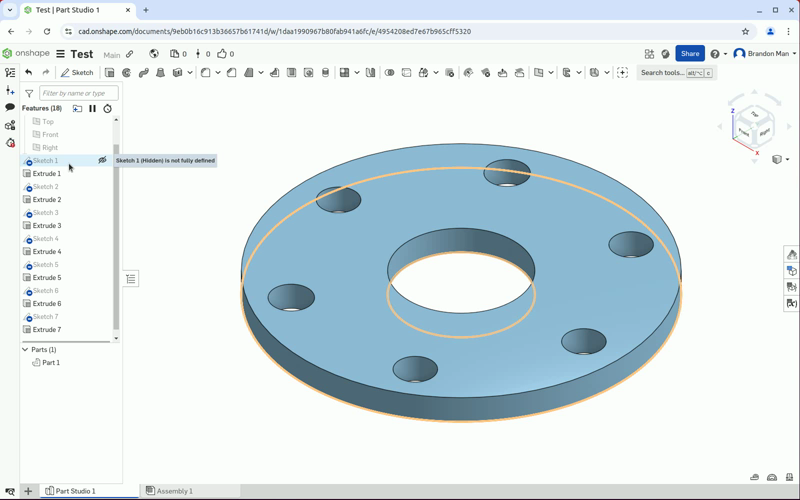
click(69, 163)